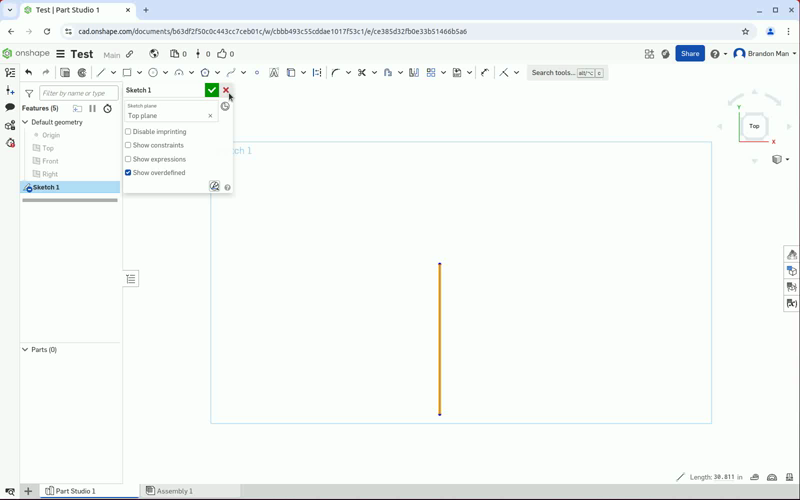
key(shift+h)
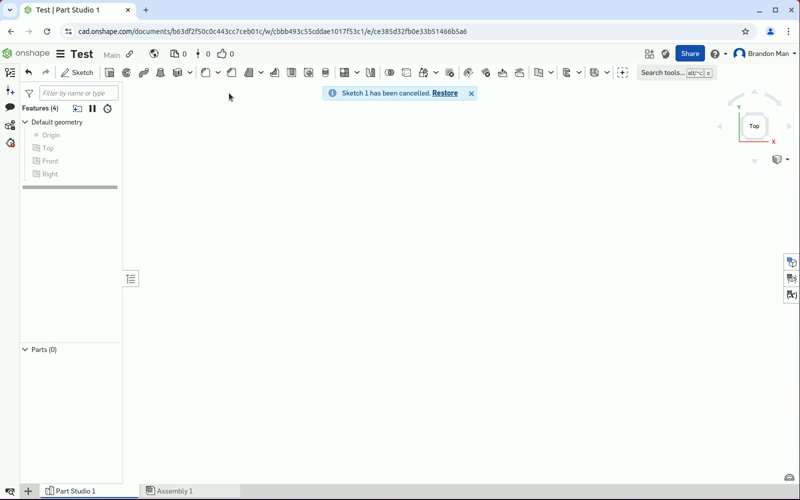
mouse_move(73, 352)
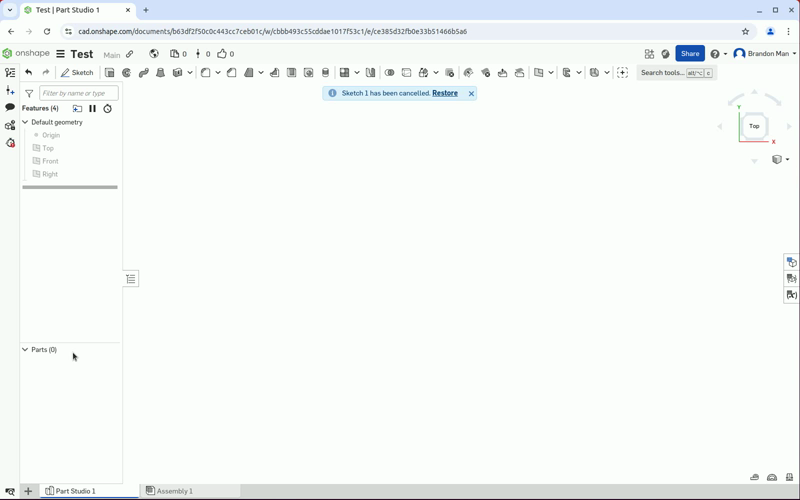
key(y)
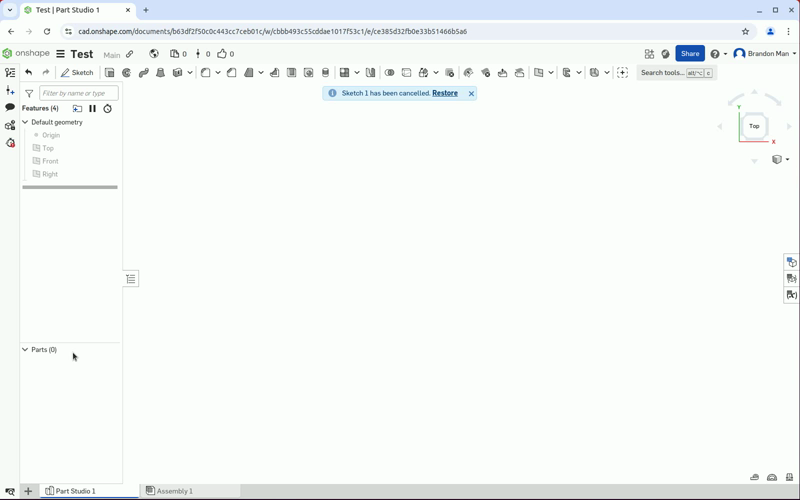
key(shift+p)
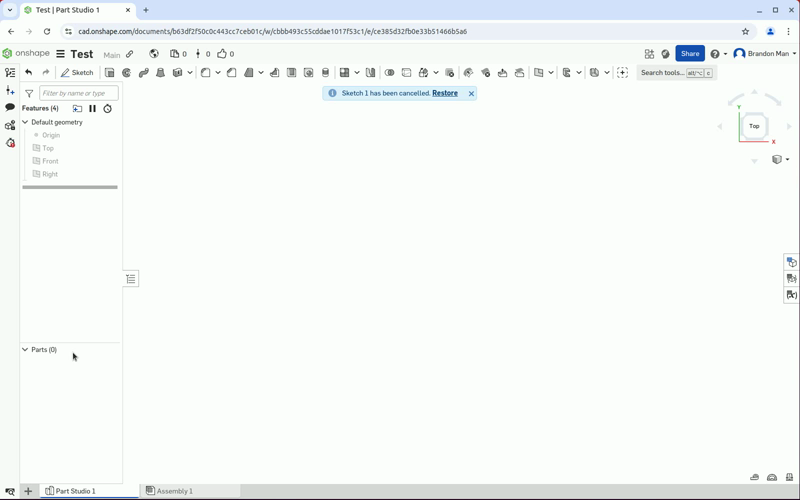
key(space)
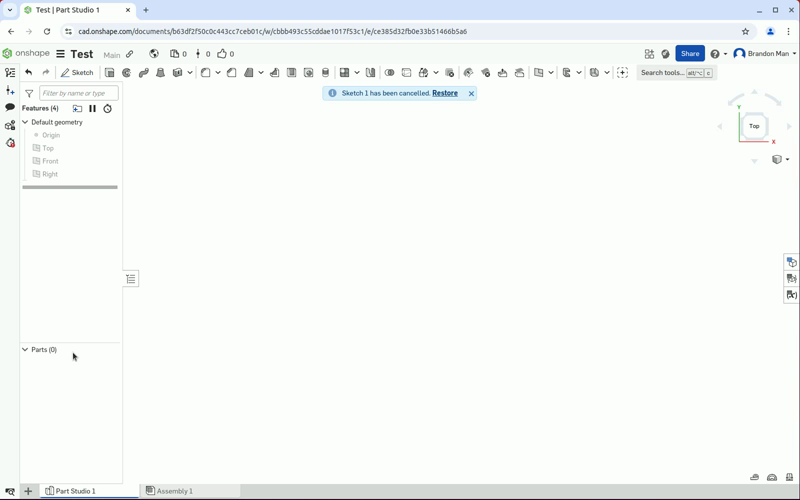
key_down(shift)
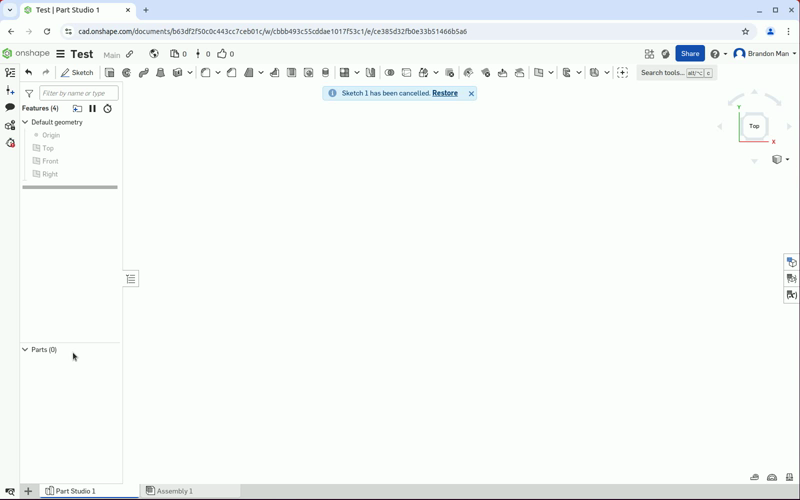
key(up)
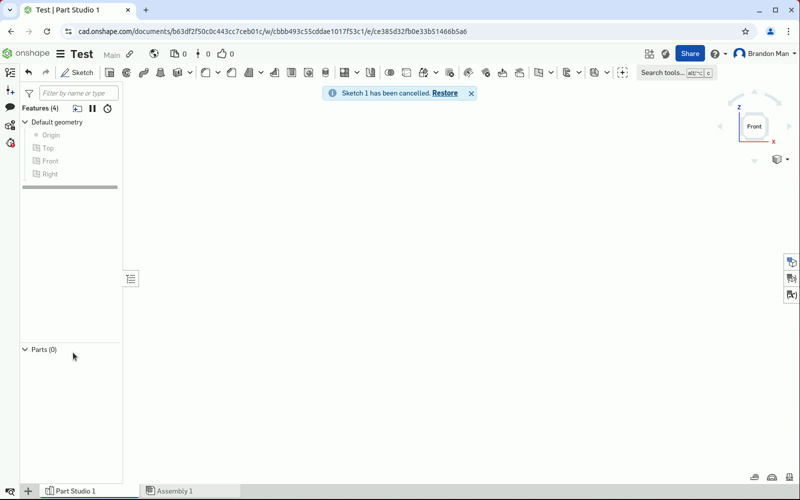
key_up(shift)
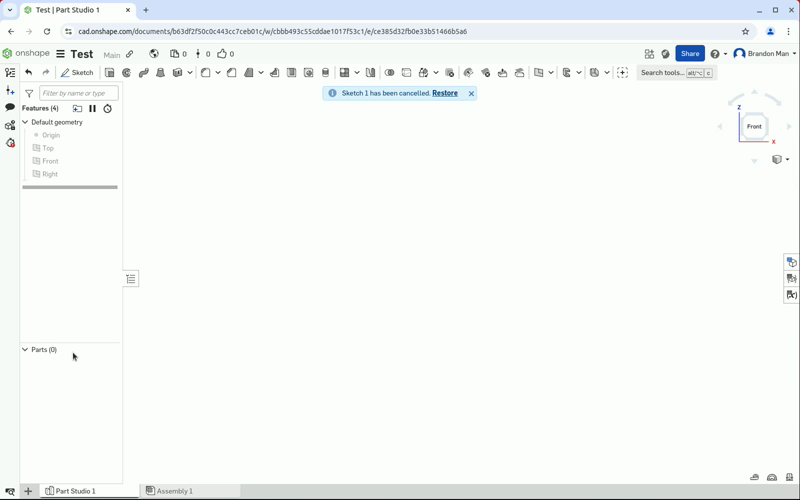
mouse_move(73, 352)
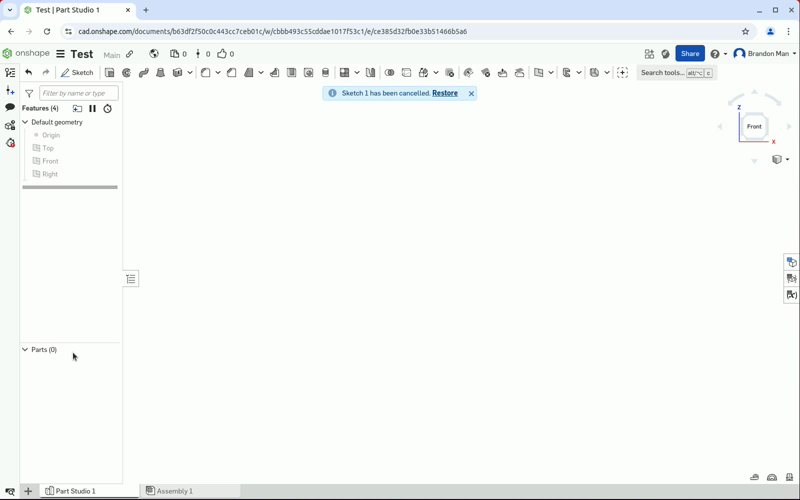
key(shift+y)
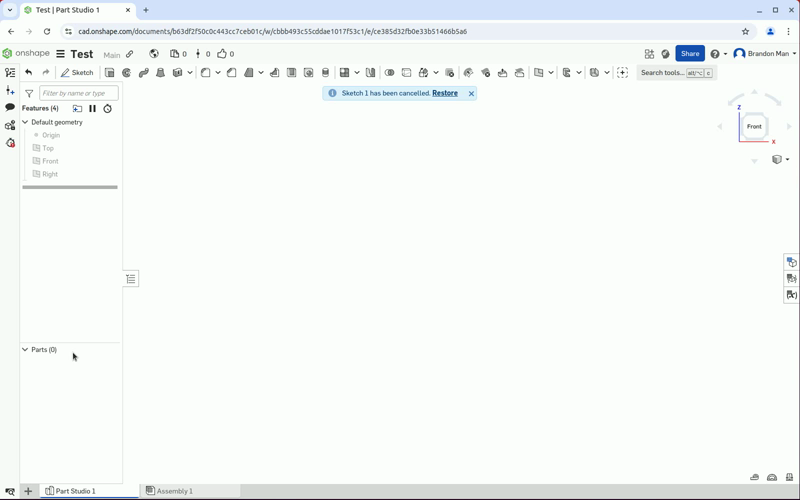
key(shift+s)
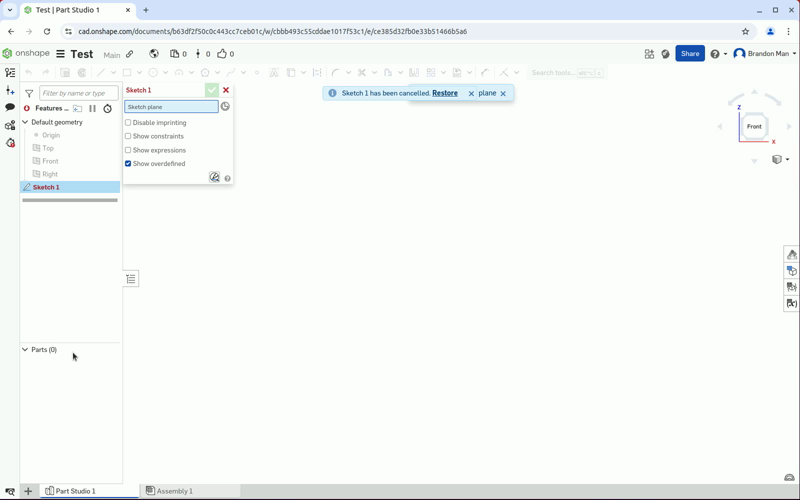
mouse_move(73, 163)
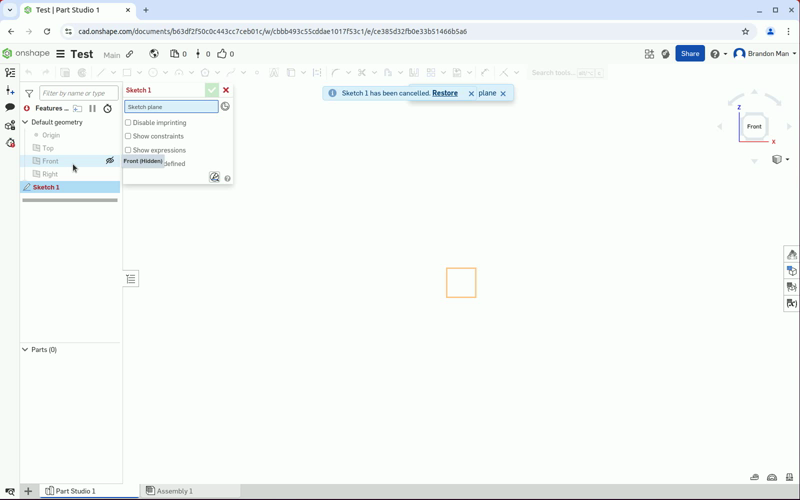
click(73, 163)
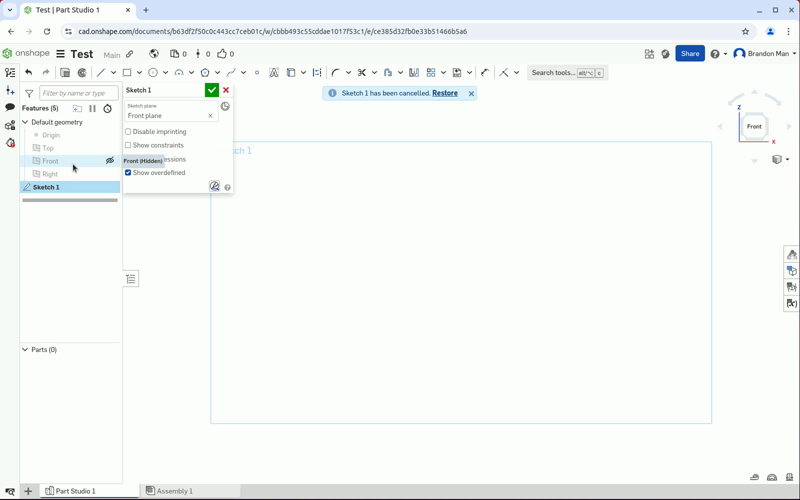
mouse_move(73, 352)
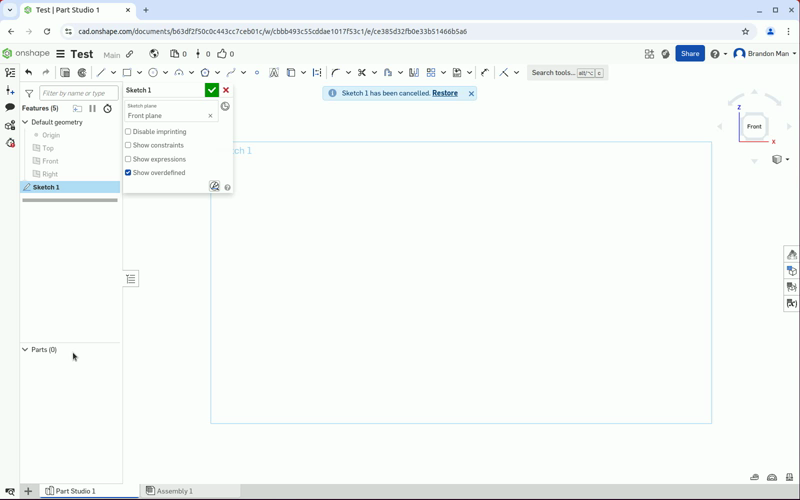
key(y)
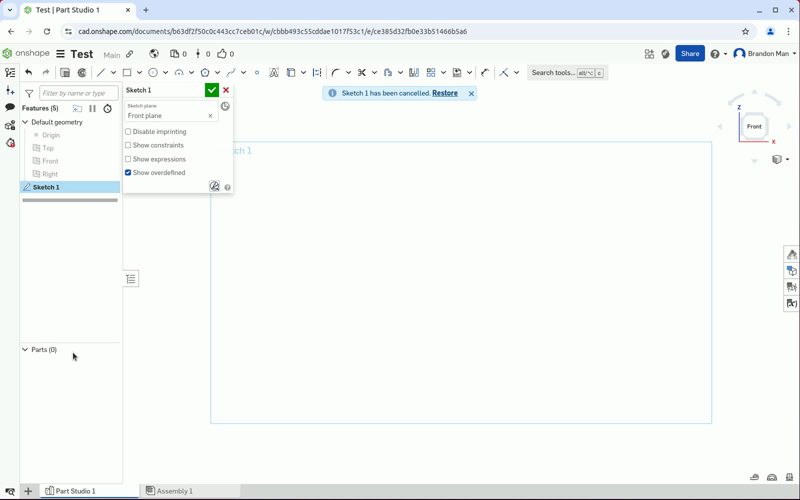
key(c)
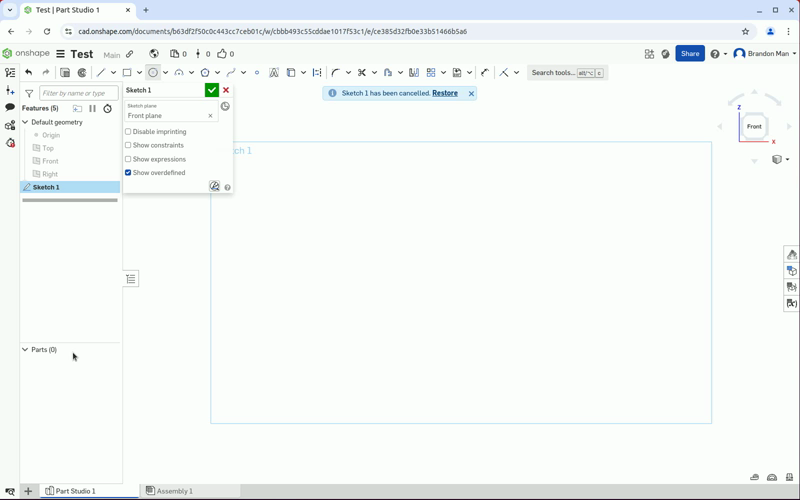
key_down(shift)
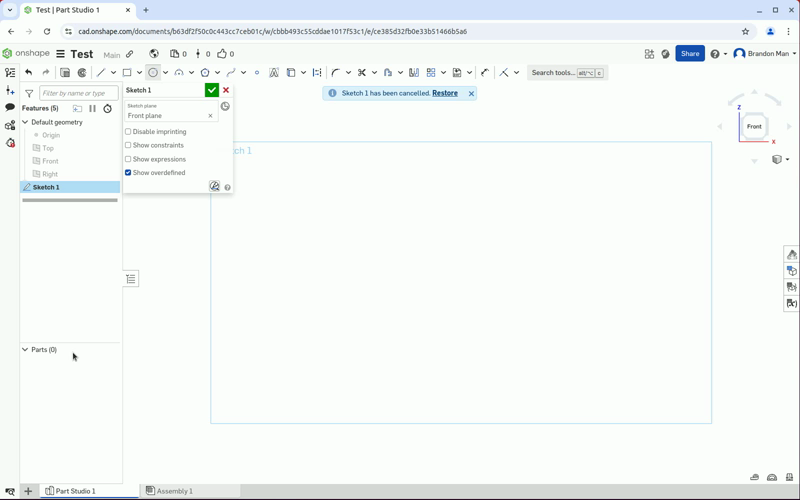
mouse_move(460, 282)
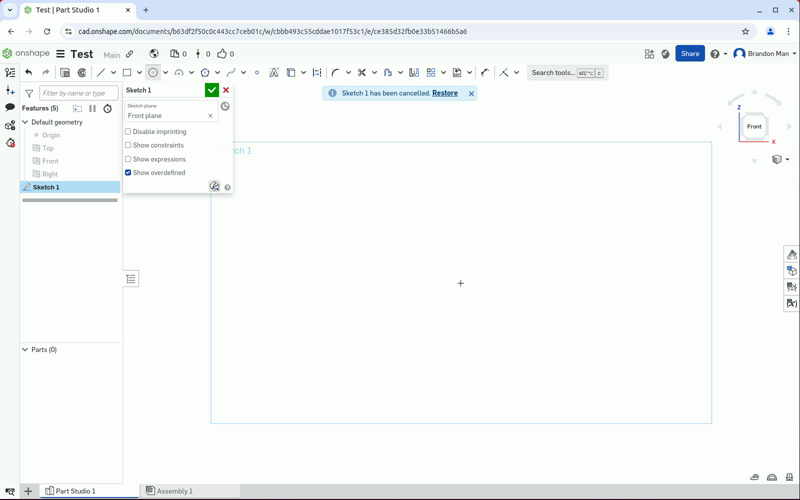
click(460, 282)
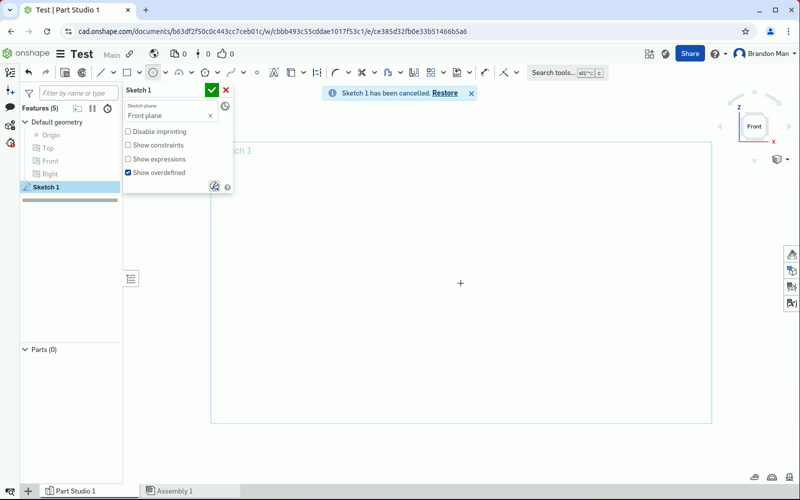
key_up(shift)
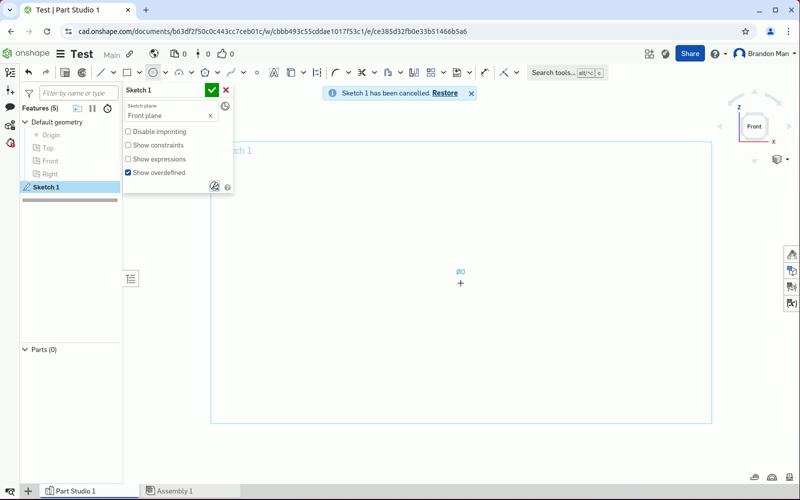
mouse_move(538, 282)
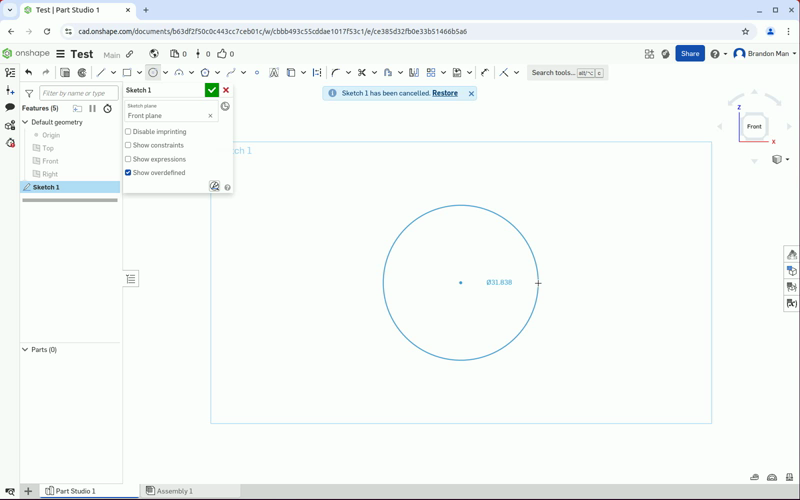
click(538, 282)
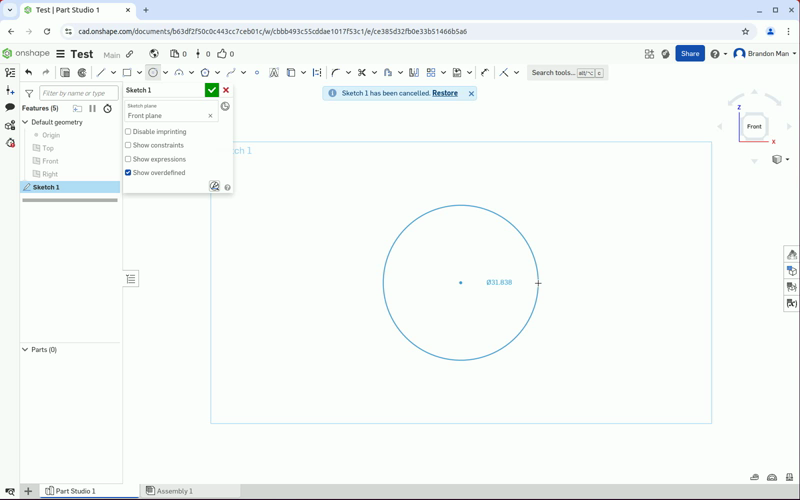
key(esc)
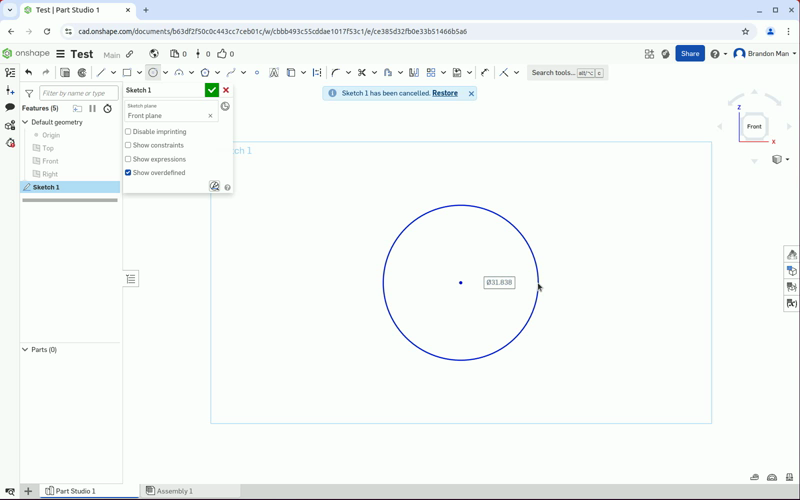
key(c)
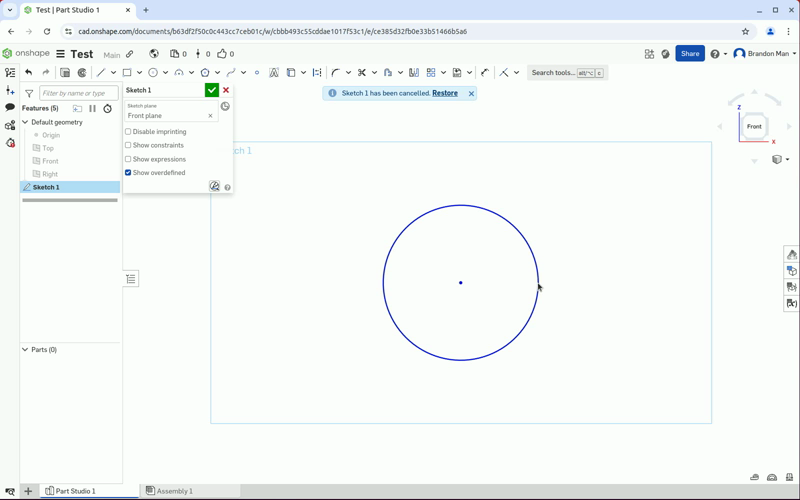
key_down(shift)
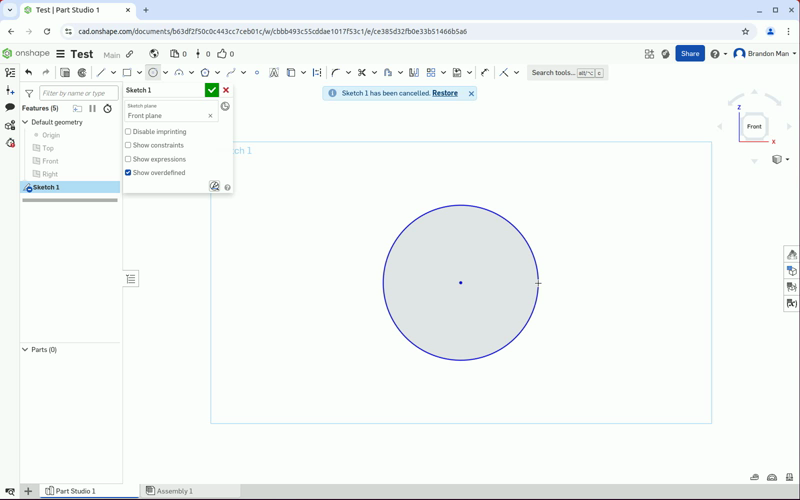
mouse_move(460, 282)
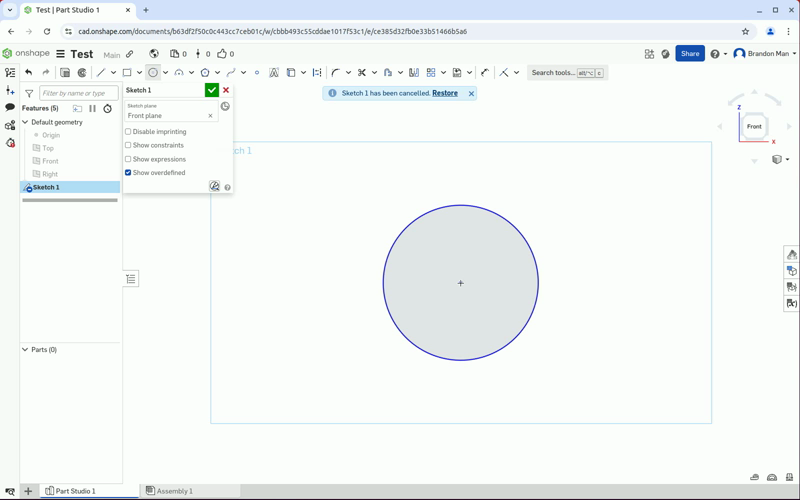
click(460, 282)
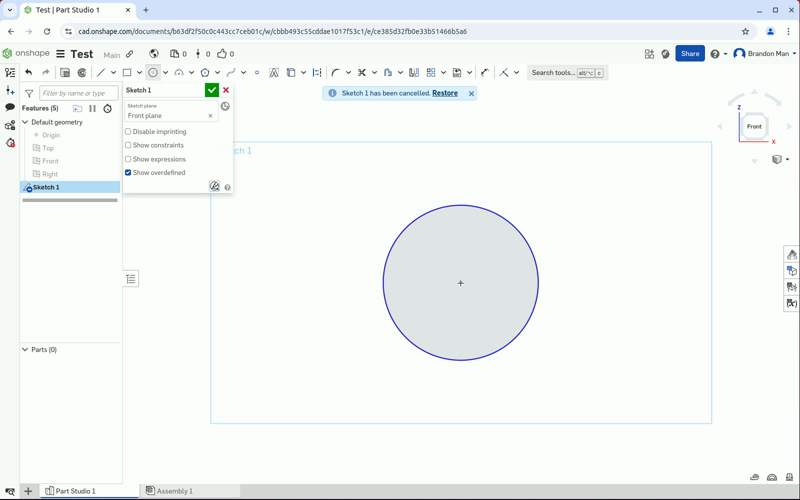
key_up(shift)
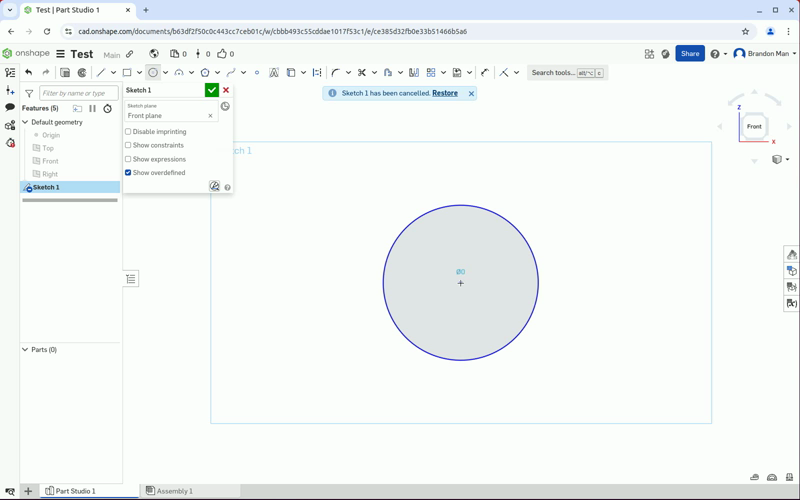
mouse_move(517, 282)
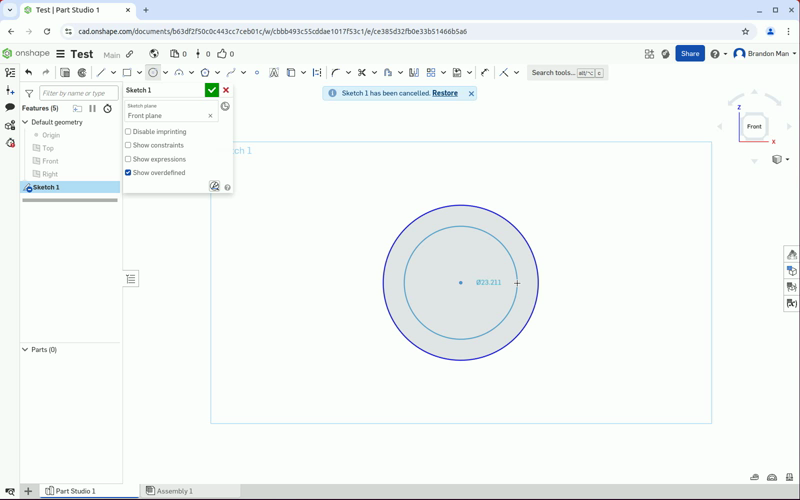
click(517, 282)
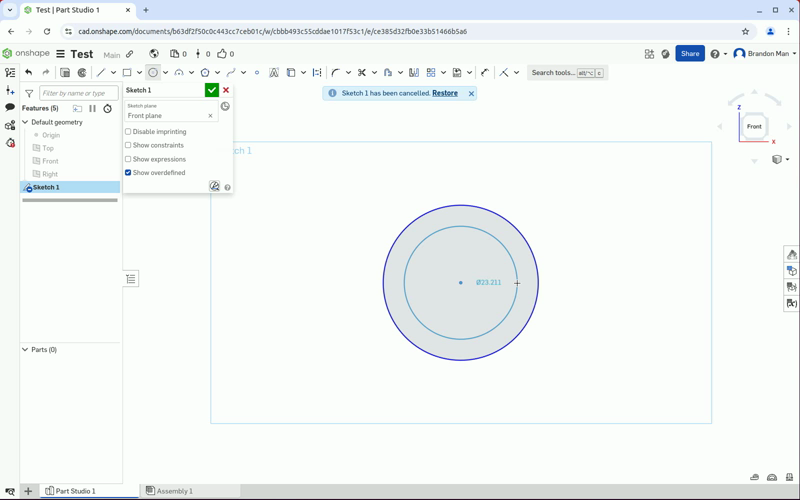
key(esc)
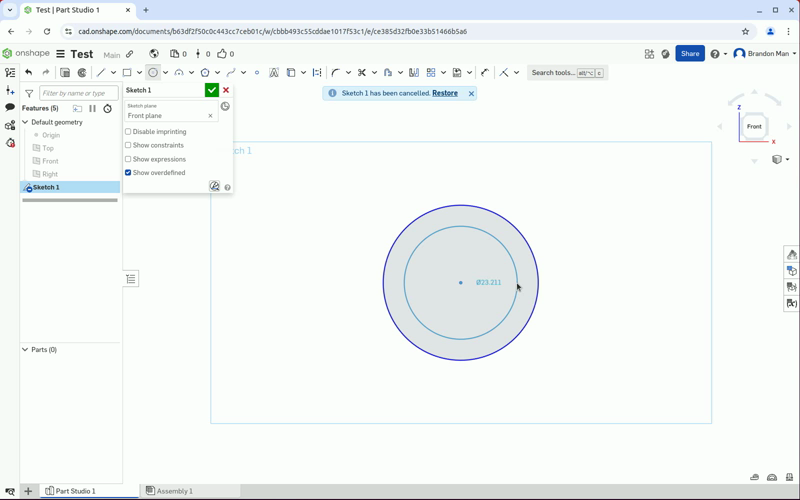
mouse_move(488, 341)
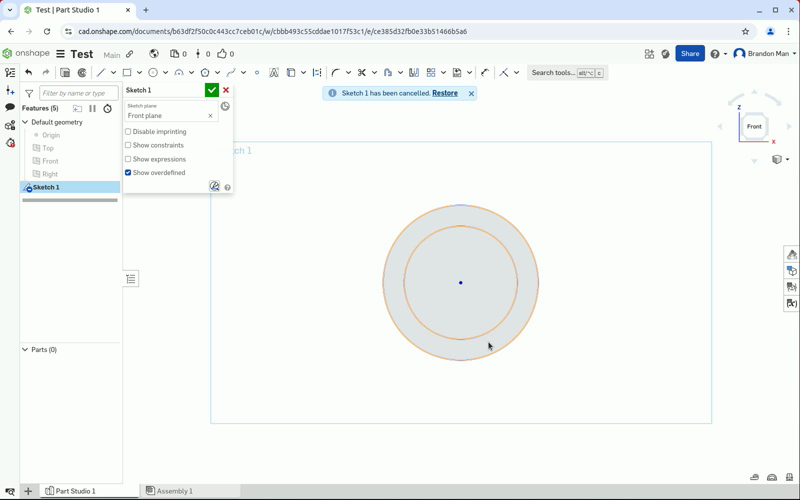
click(488, 341)
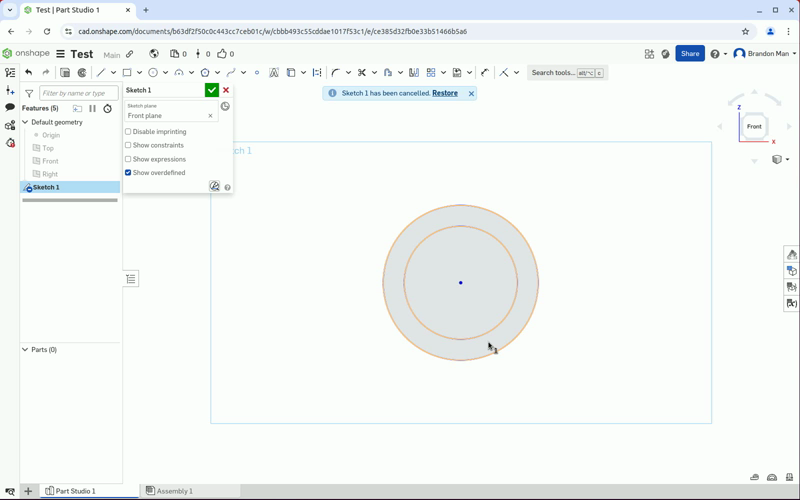
mouse_move(73, 352)
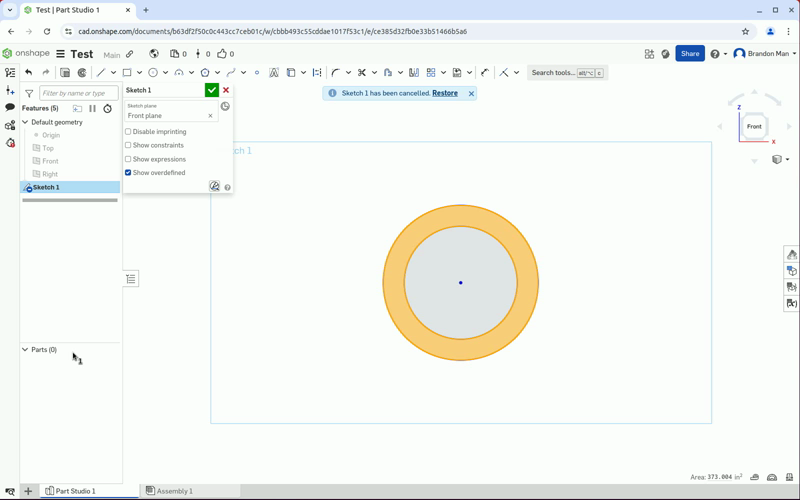
key(shift+y)
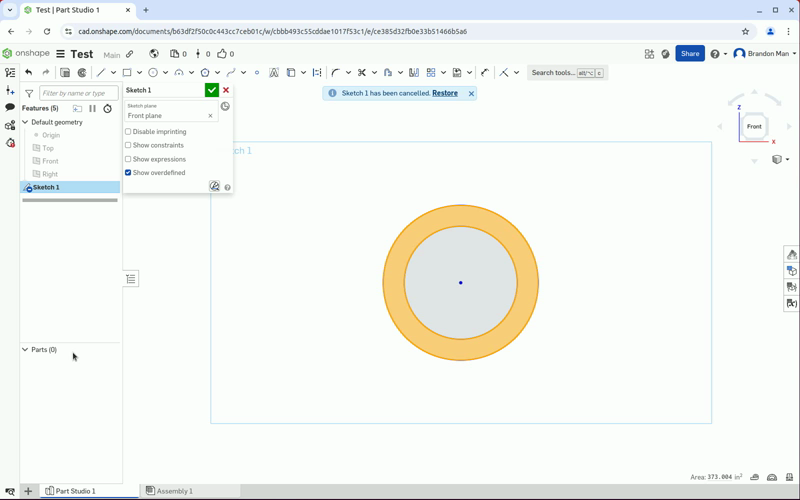
key(shift+e)
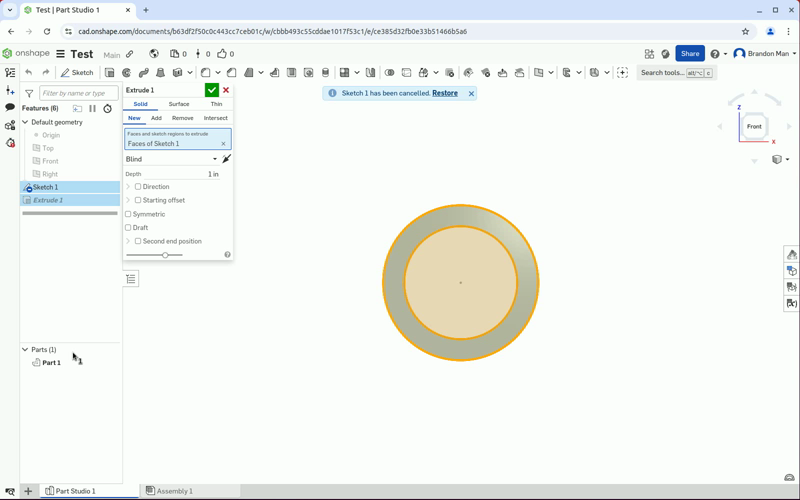
mouse_move(143, 106)
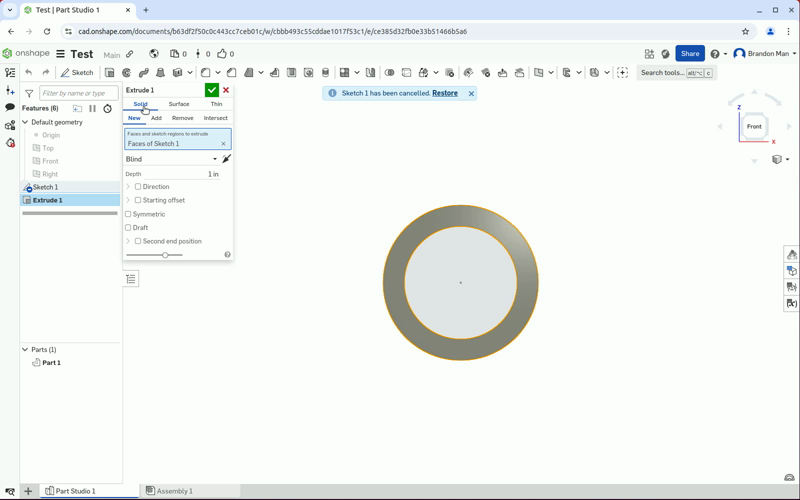
click(143, 106)
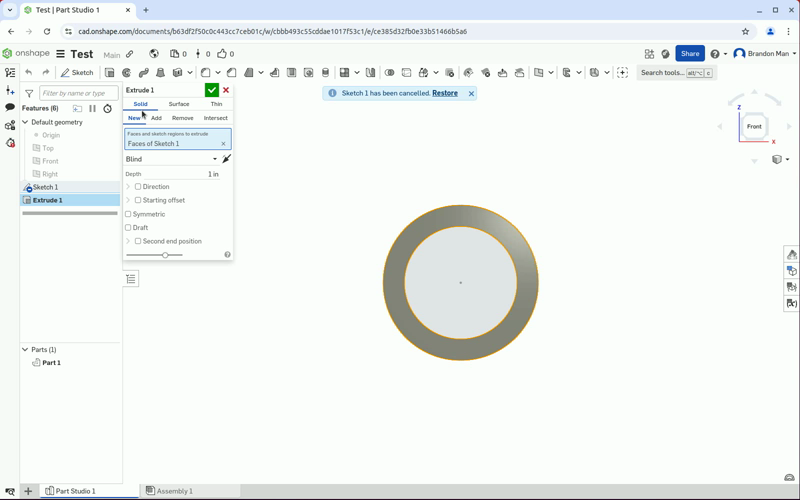
mouse_move(137, 120)
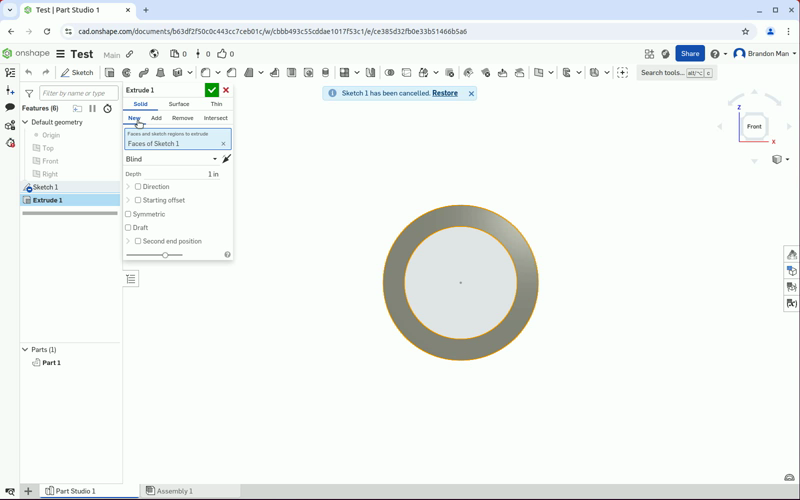
click(137, 120)
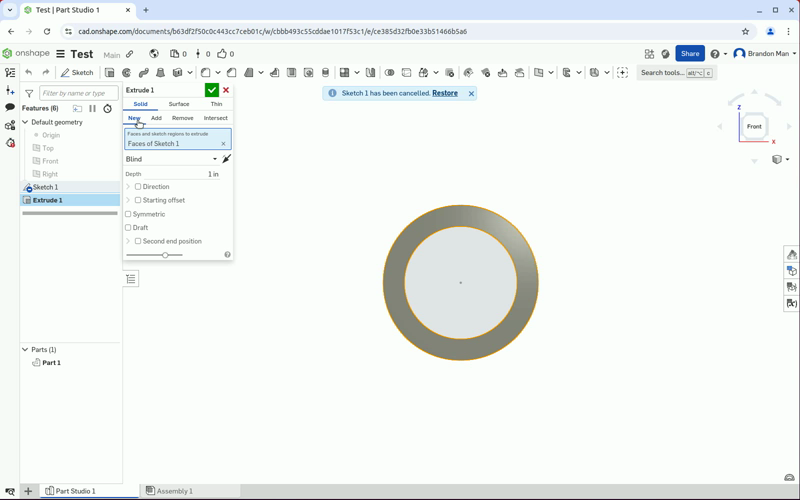
key(tab, 4)
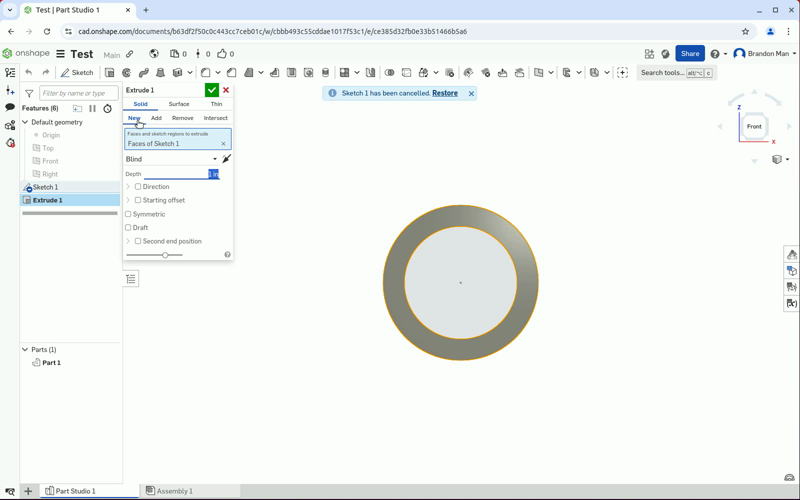
text(12.276)
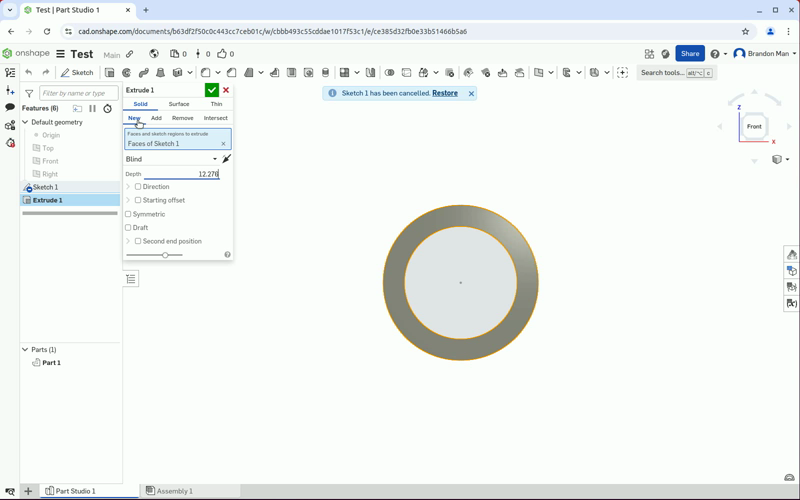
key(enter)
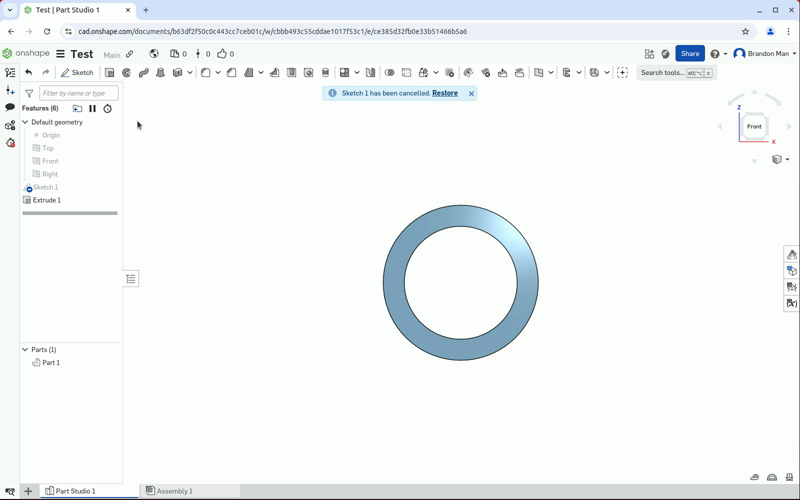
key(shift+h)
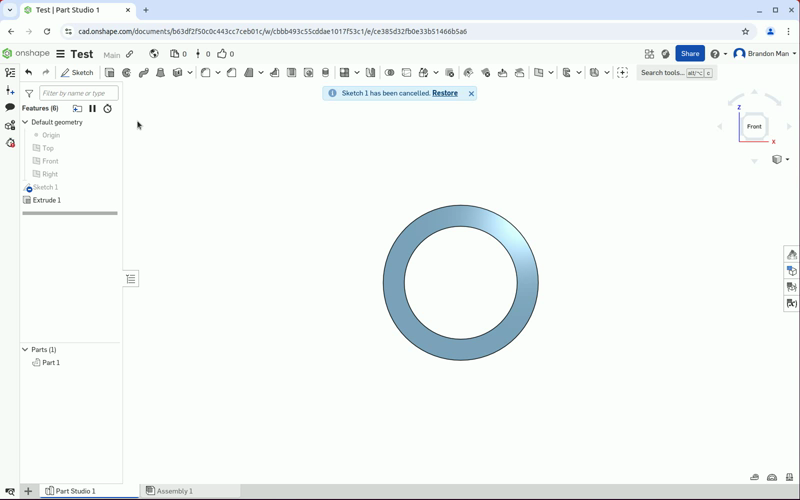
key(shift+h)
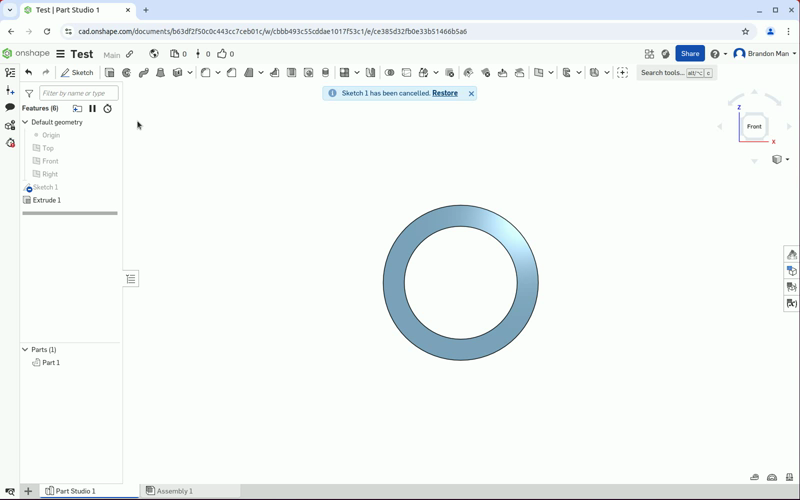
mouse_move(73, 189)
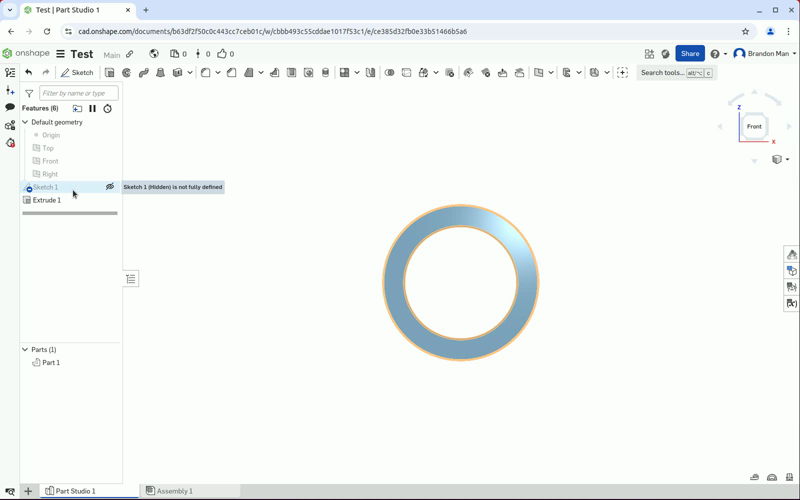
click(73, 189)
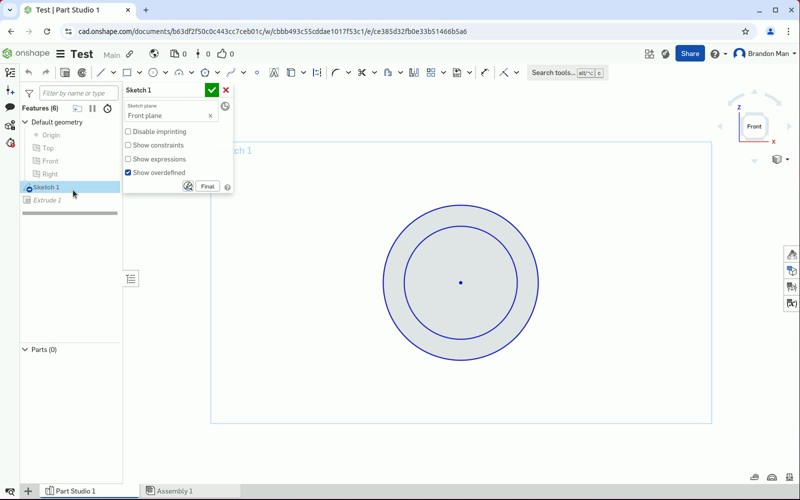
mouse_move(229, 92)
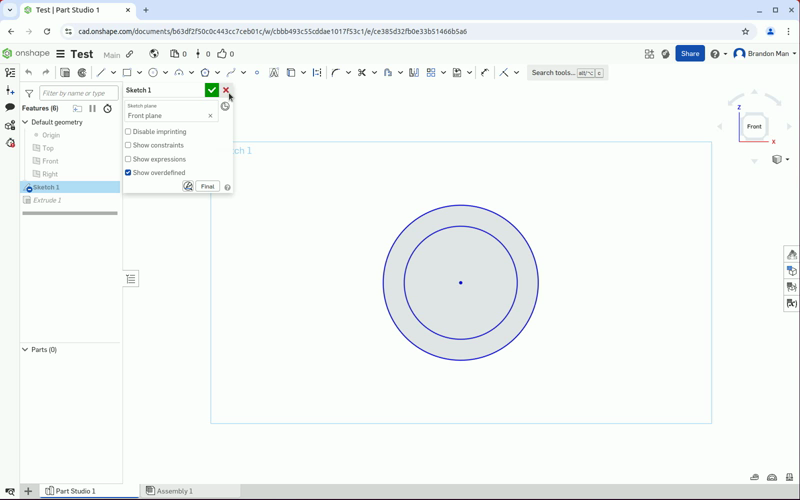
click(229, 92)
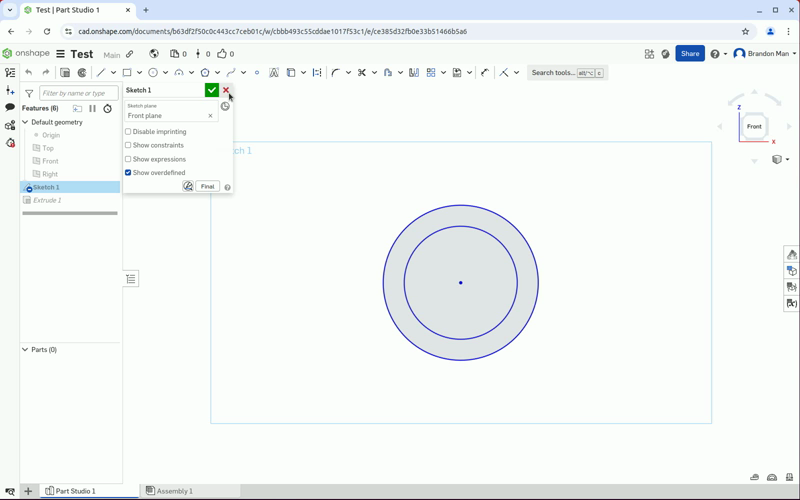
key(shift+s)
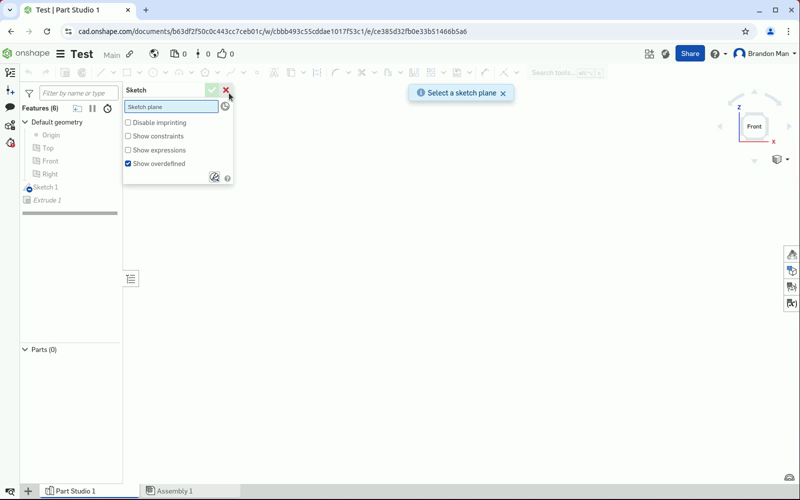
mouse_move(73, 163)
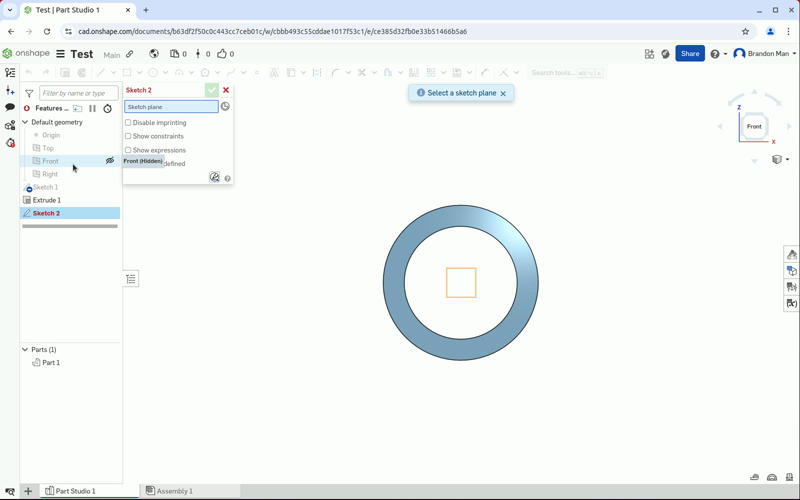
click(73, 163)
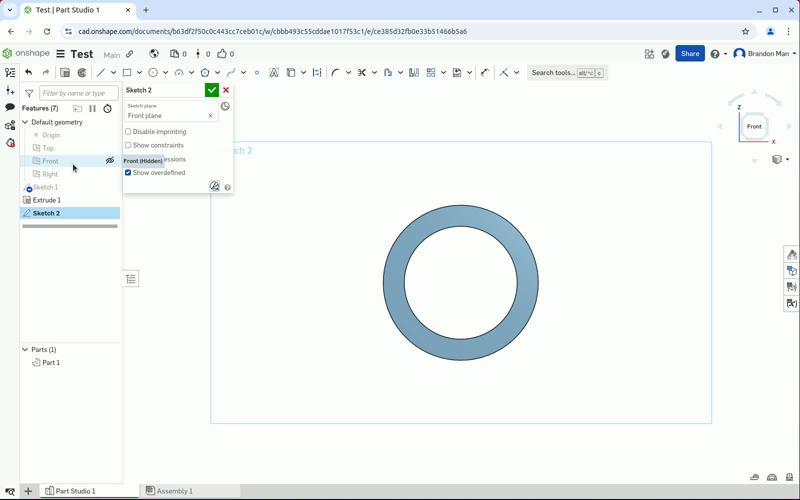
mouse_move(73, 352)
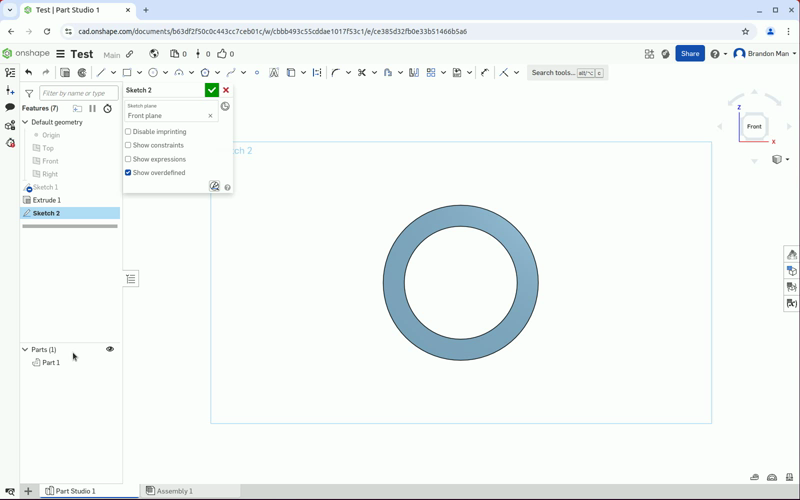
key(y)
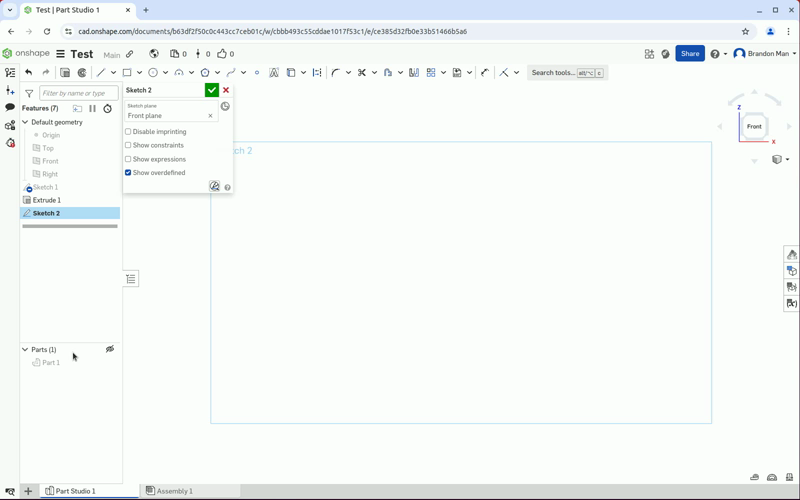
key(c)
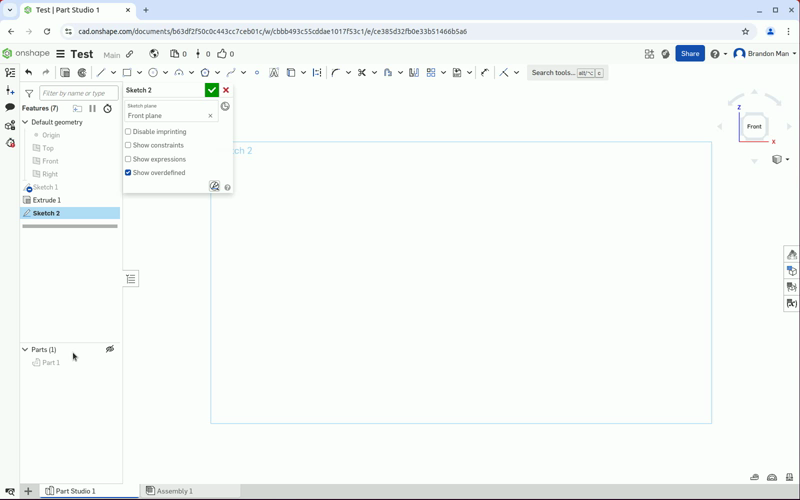
key_down(shift)
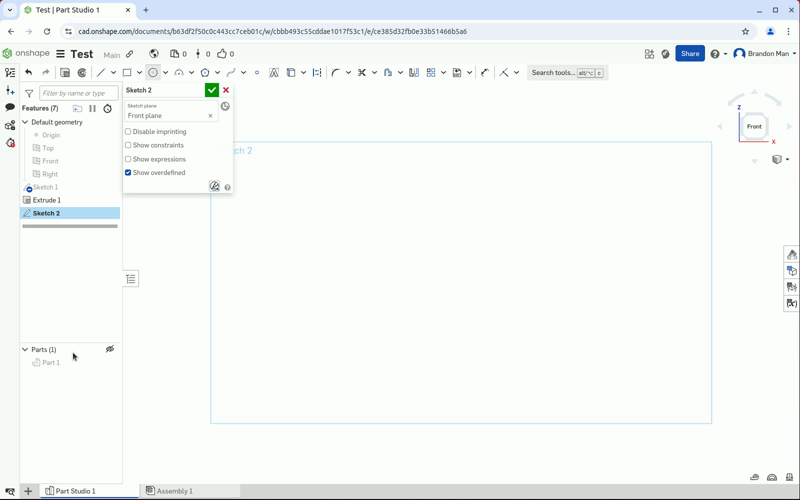
mouse_move(461, 282)
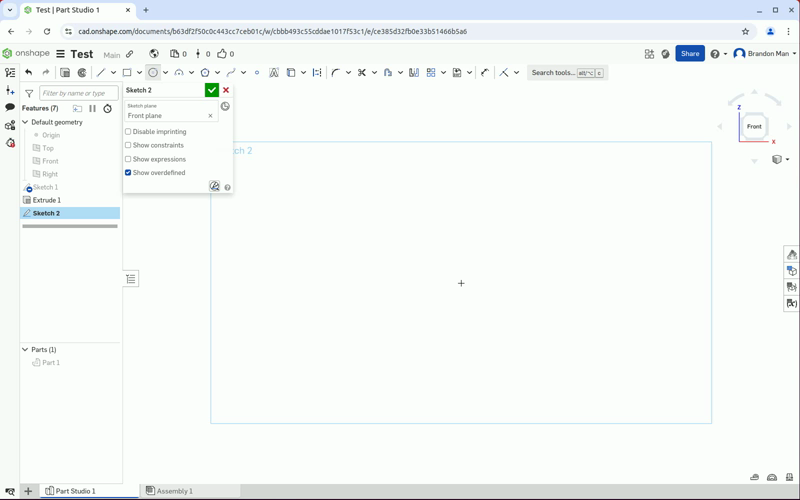
click(461, 282)
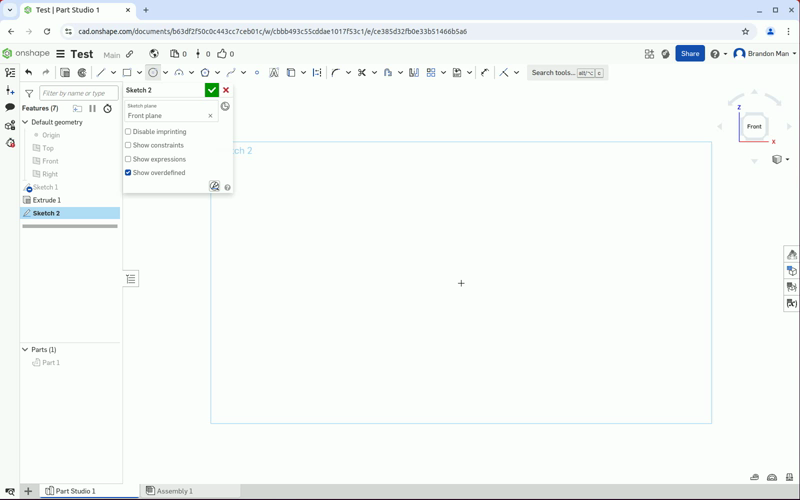
key_up(shift)
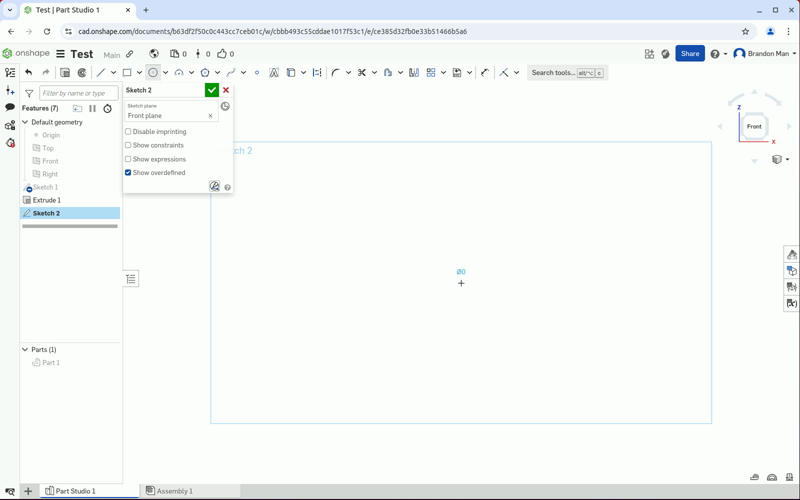
mouse_move(518, 282)
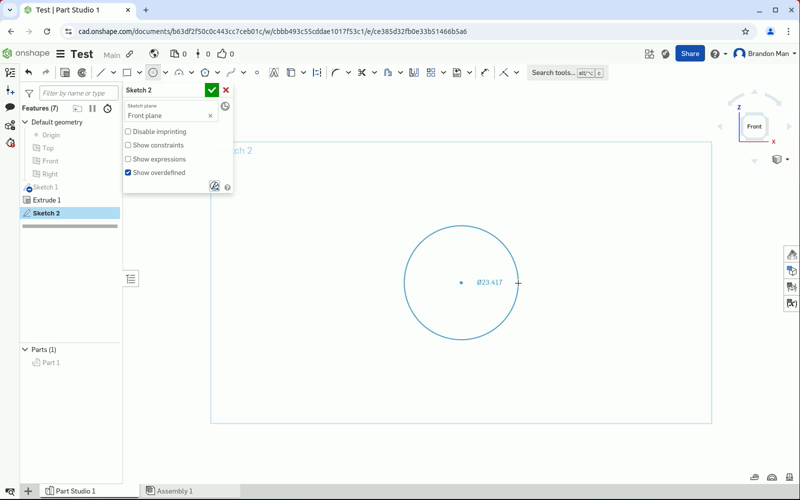
click(518, 282)
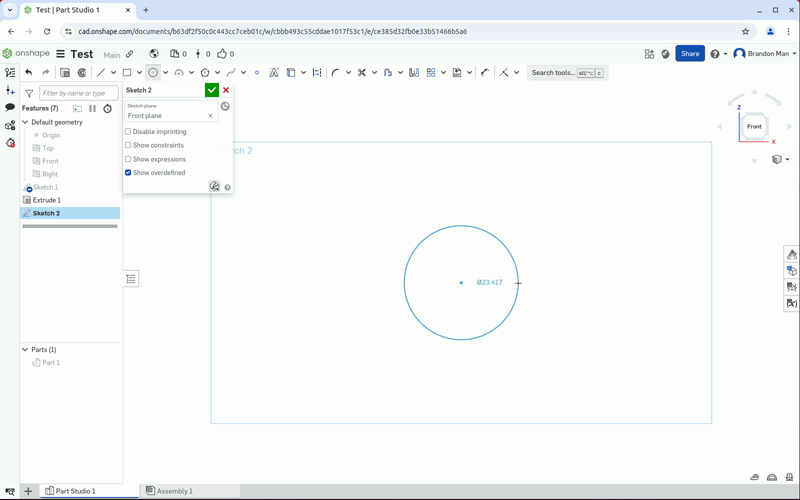
key(esc)
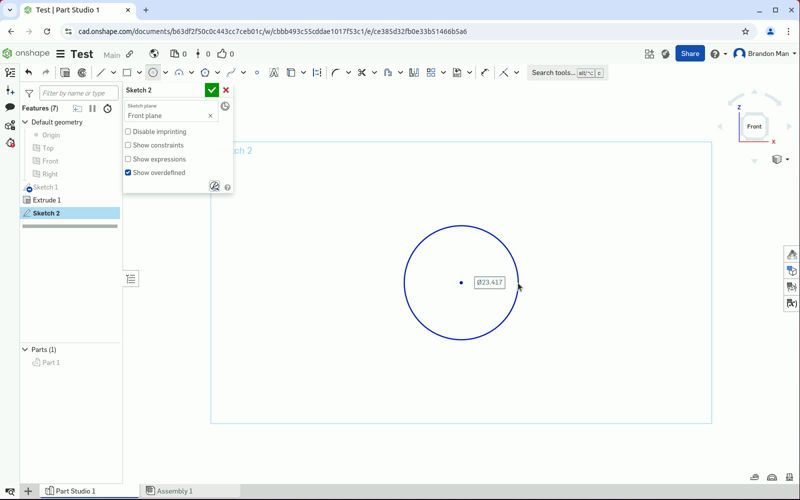
mouse_move(474, 262)
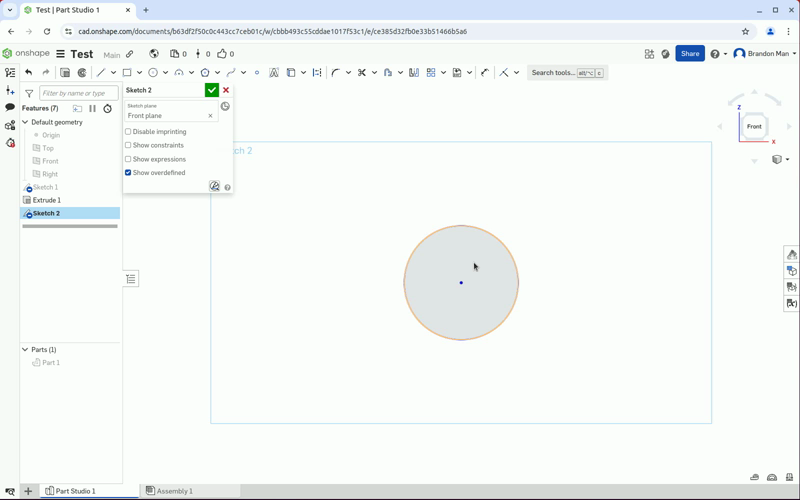
click(474, 262)
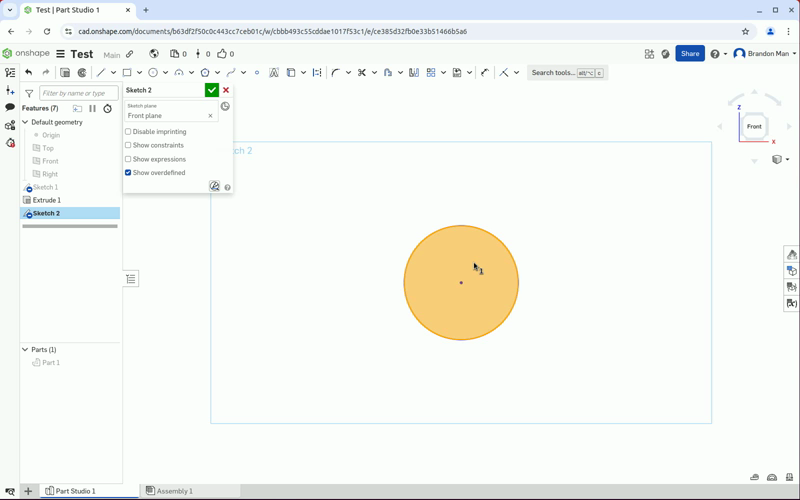
mouse_move(73, 352)
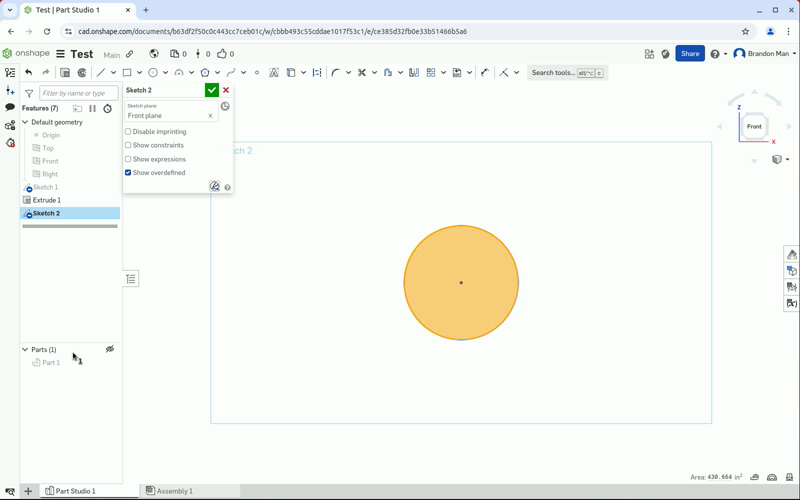
key(shift+y)
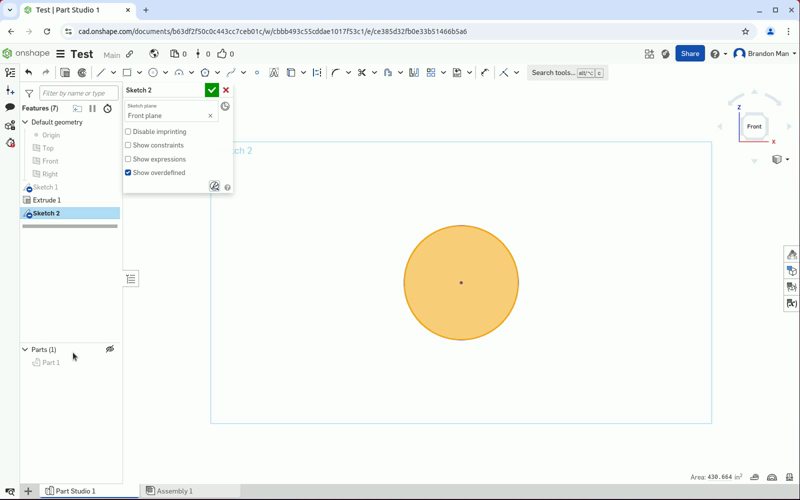
key(shift+e)
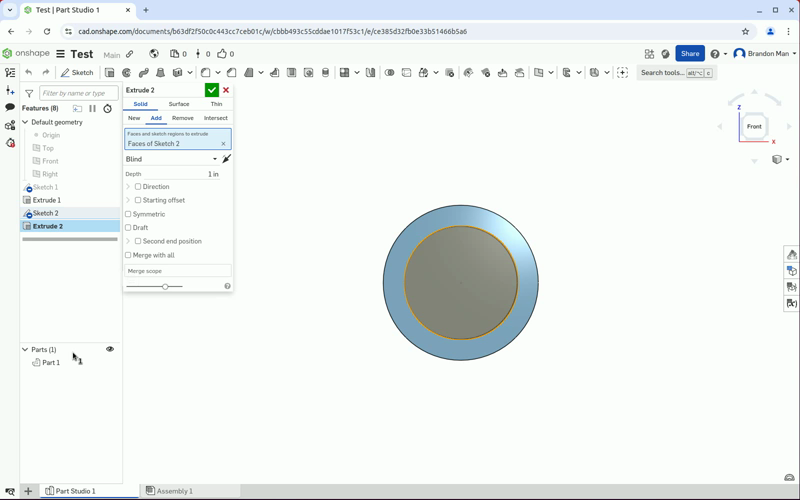
mouse_move(143, 106)
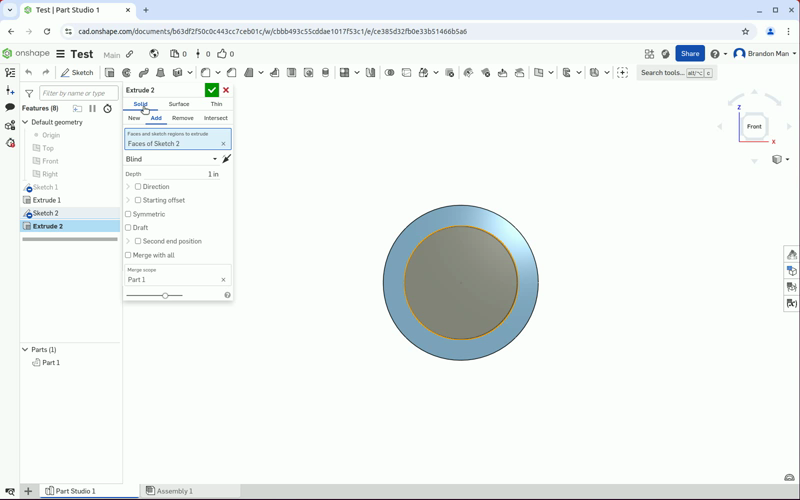
click(143, 106)
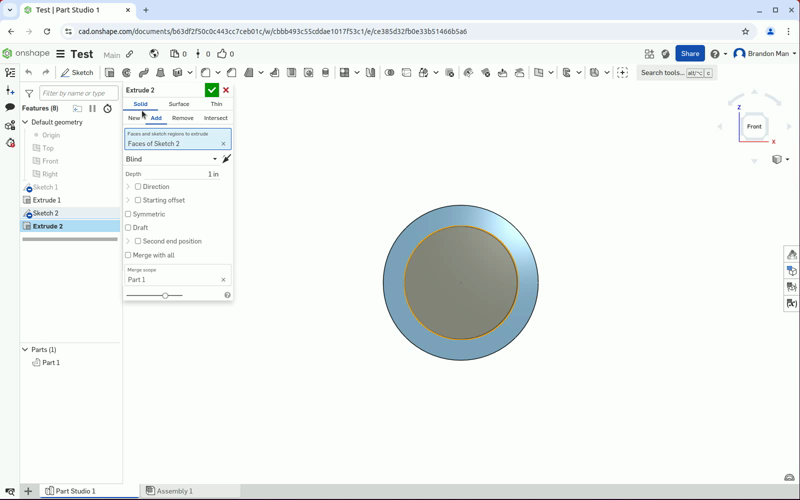
mouse_move(137, 120)
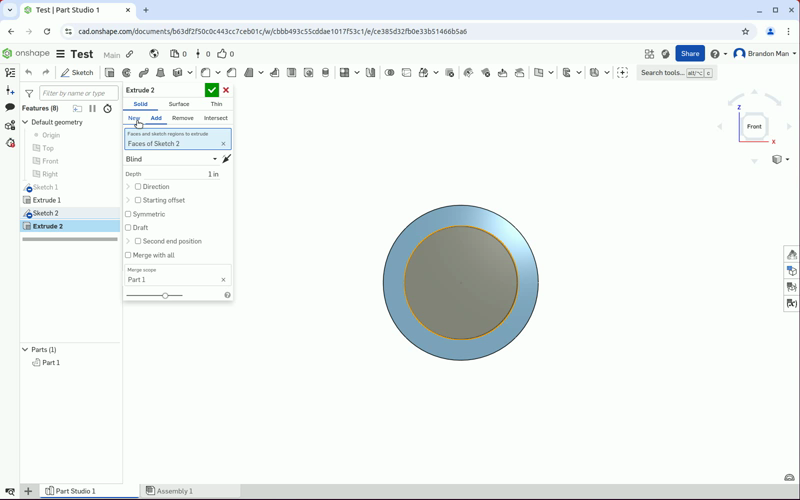
click(137, 120)
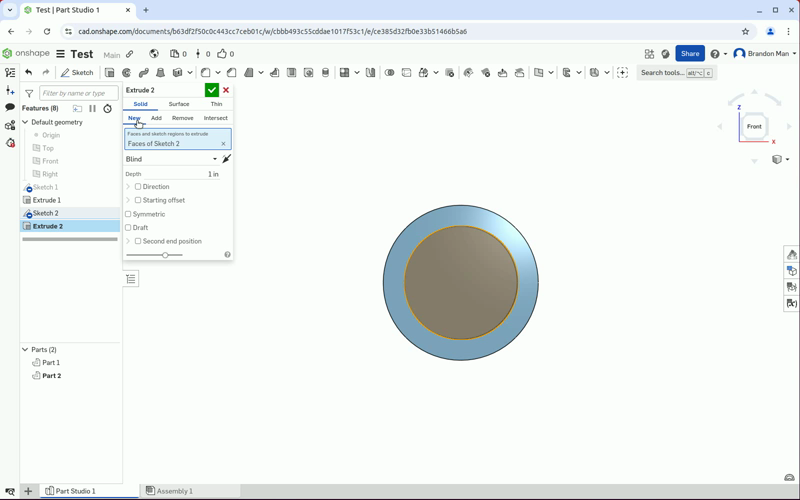
key(tab, 4)
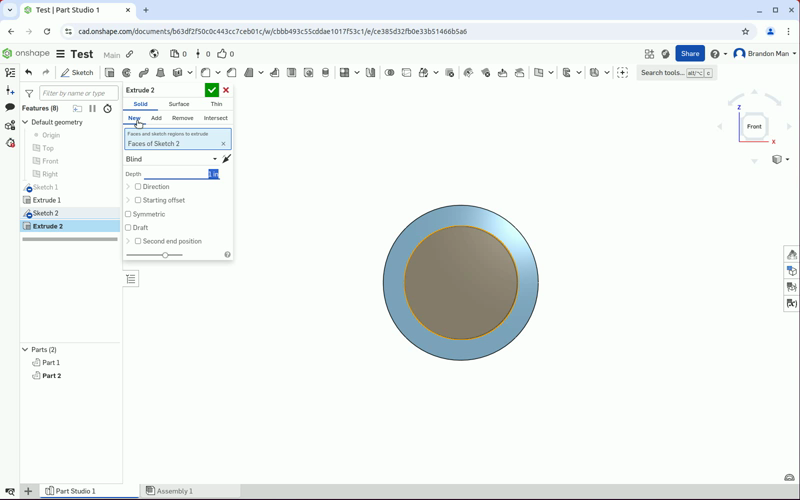
text(6.258)
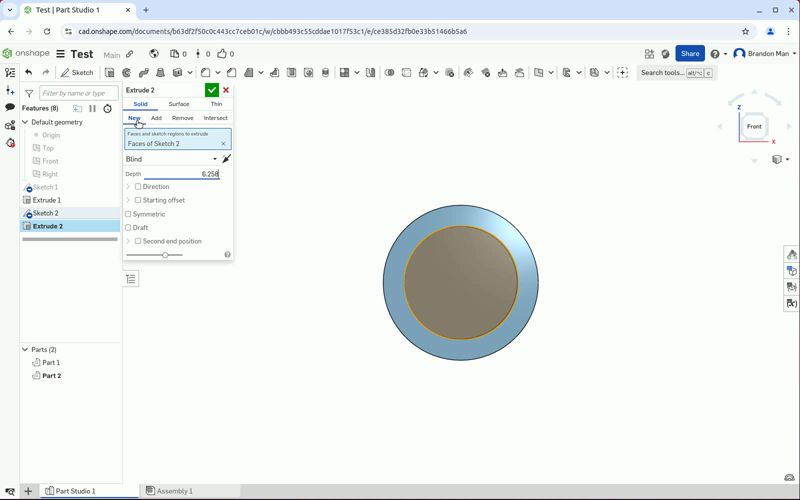
key(enter)
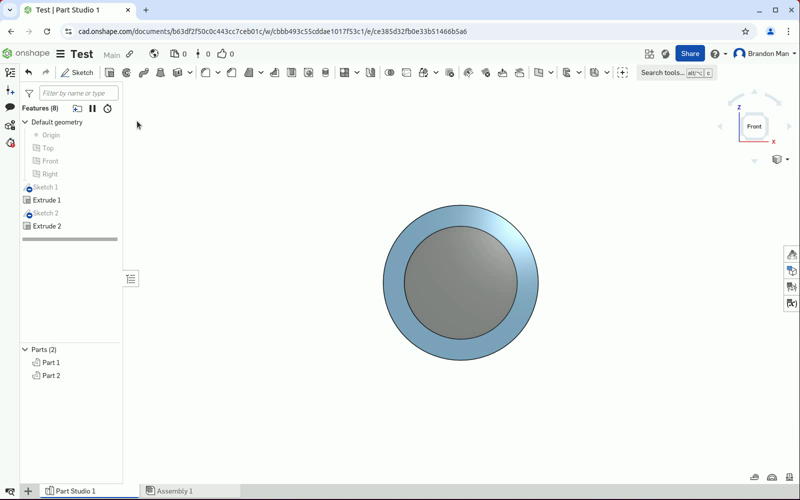
key(shift+h)
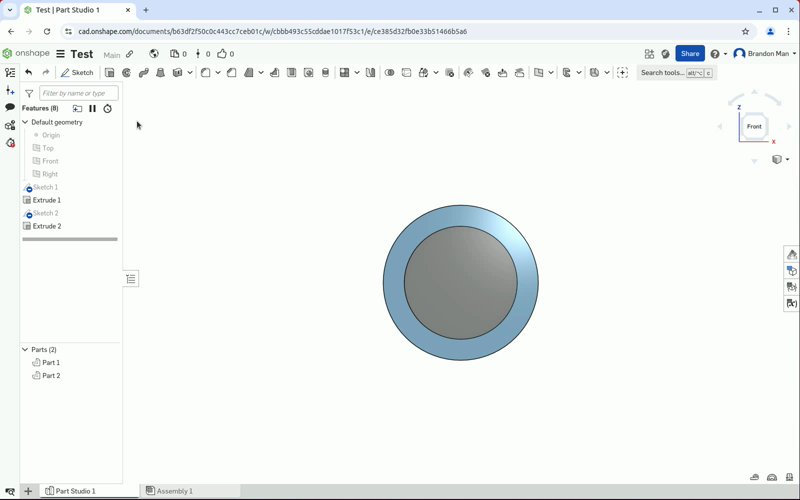
key(shift+h)
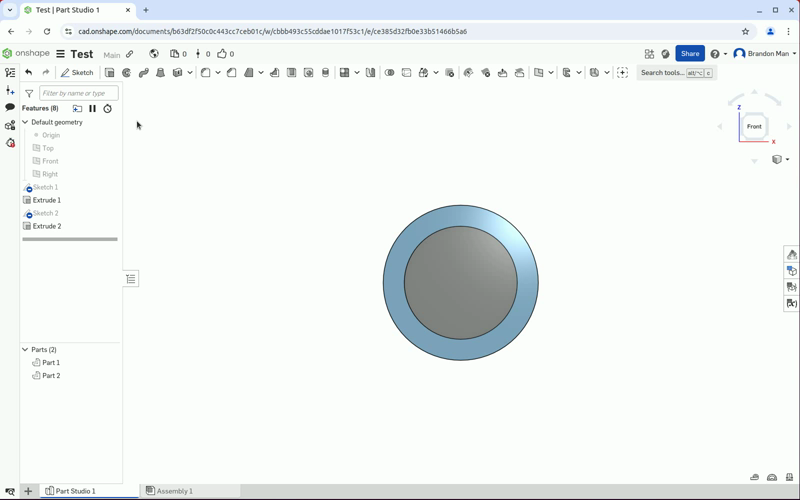
mouse_move(73, 189)
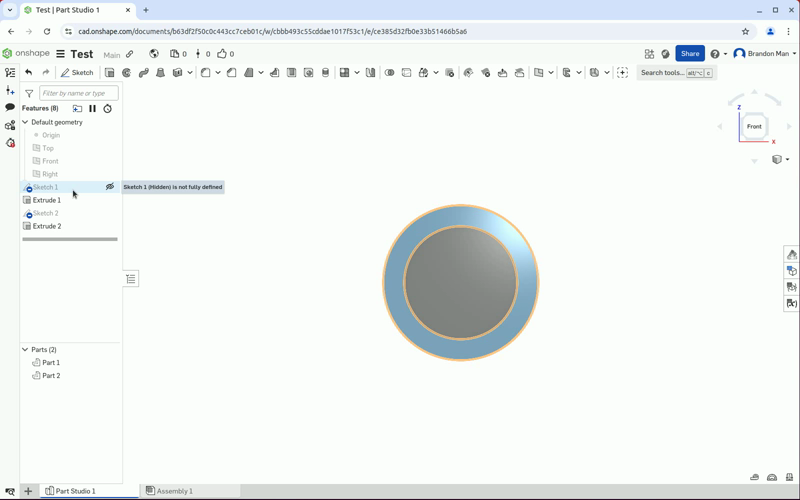
click(73, 189)
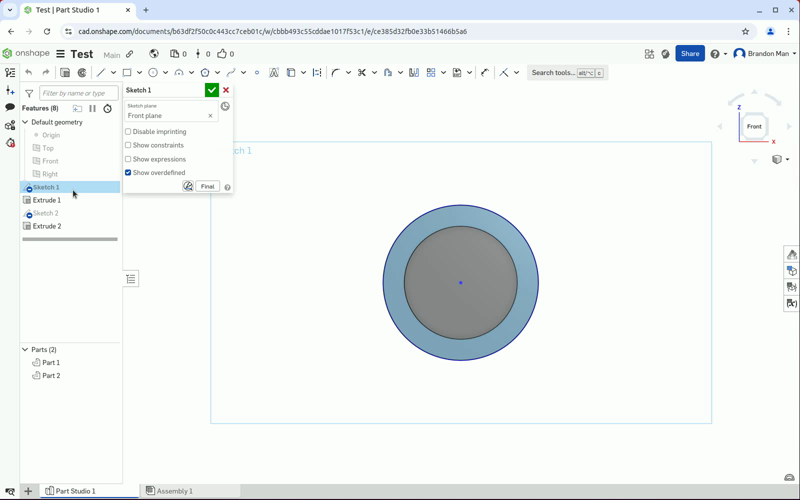
mouse_move(229, 92)
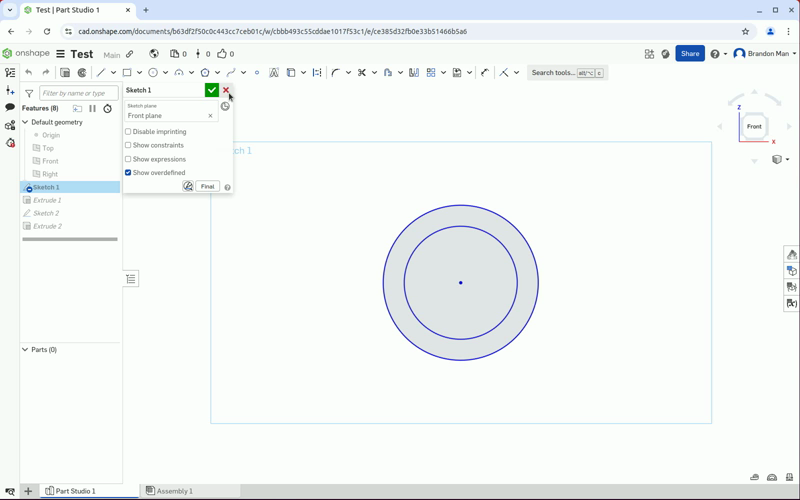
click(229, 92)
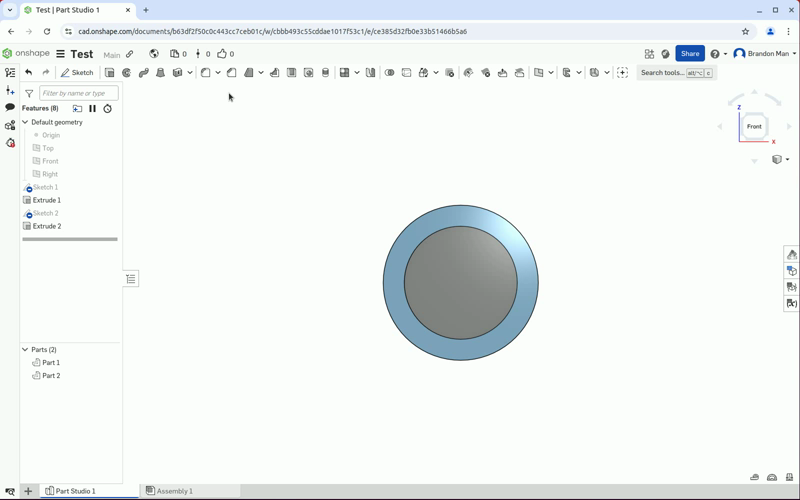
mouse_move(73, 352)
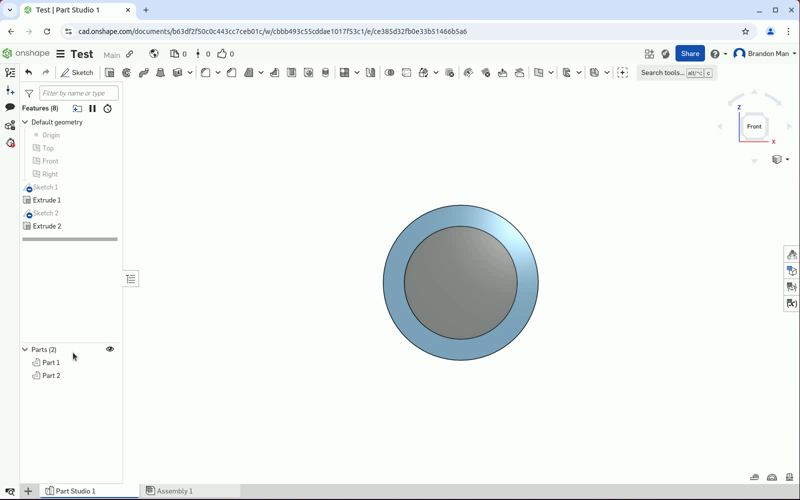
key(y)
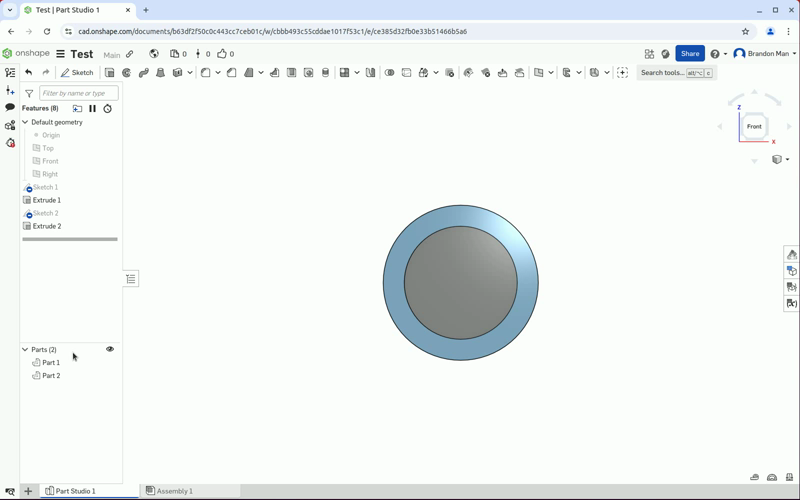
key(shift+p)
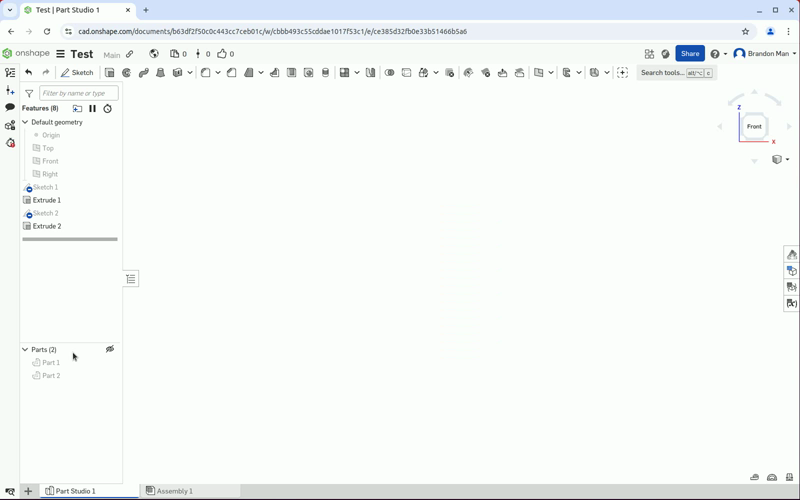
key(space)
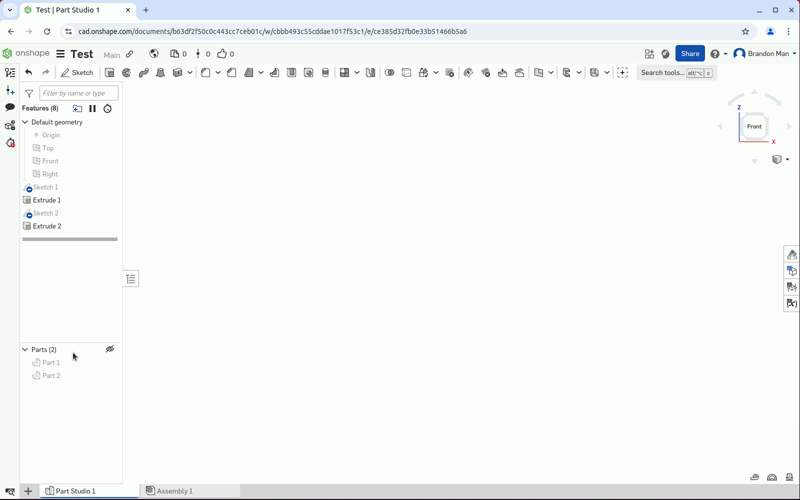
key_down(shift)
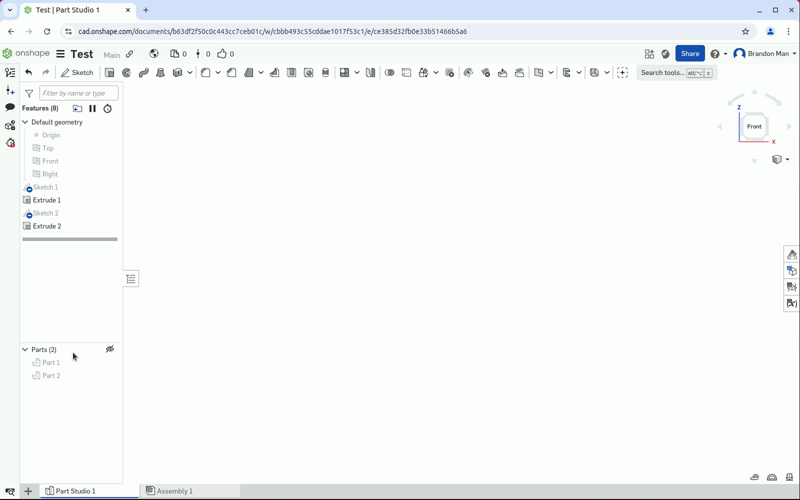
key(left)
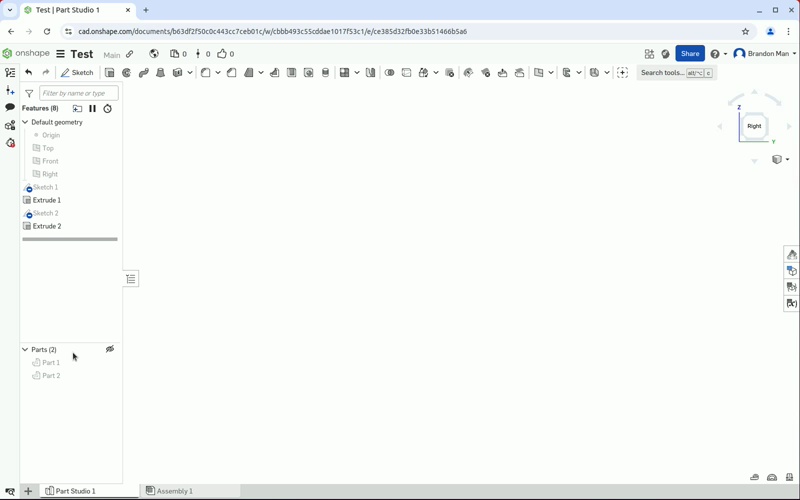
key_up(shift)
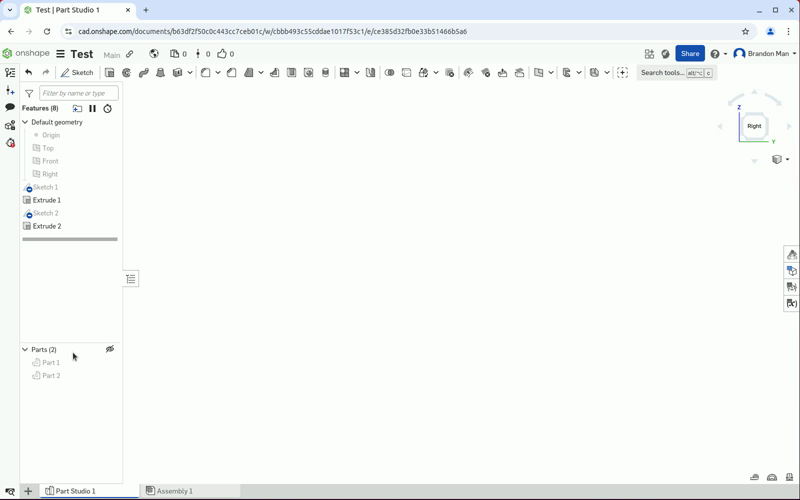
mouse_move(73, 352)
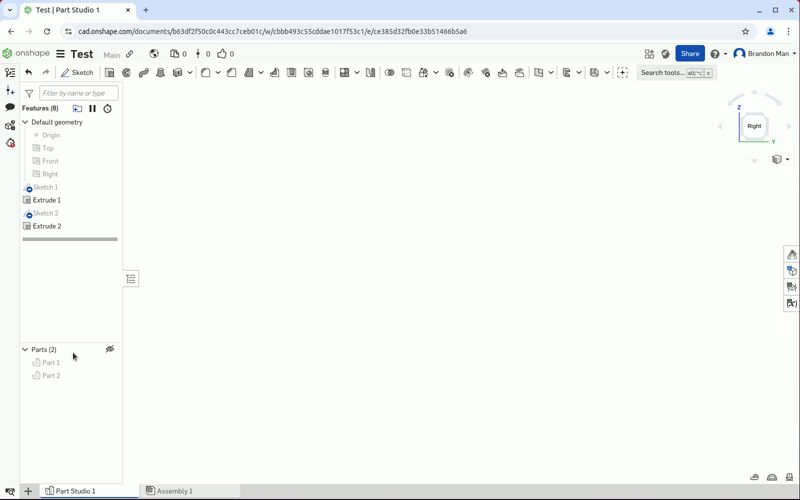
key(shift+y)
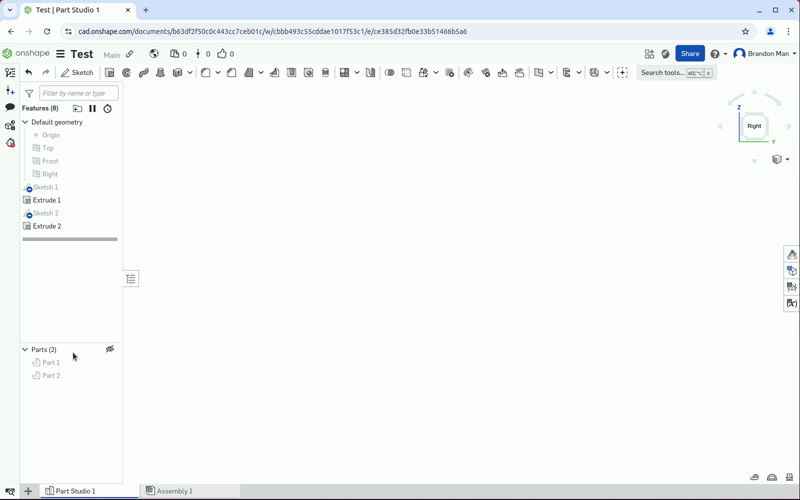
key(shift+s)
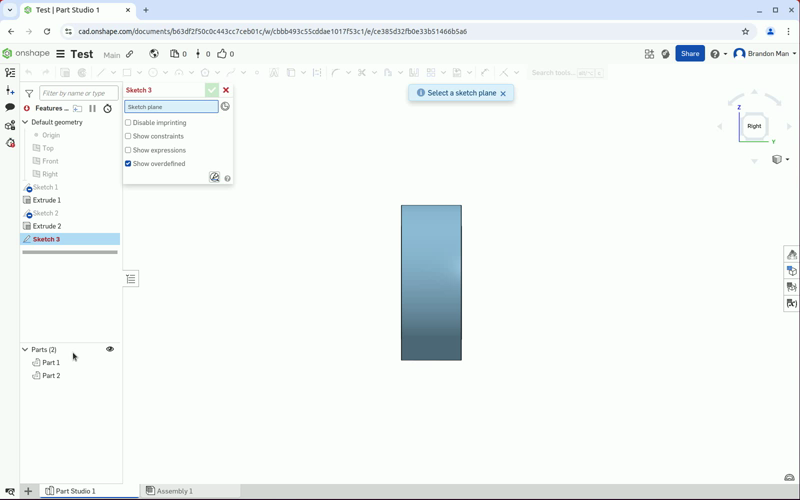
mouse_move(73, 176)
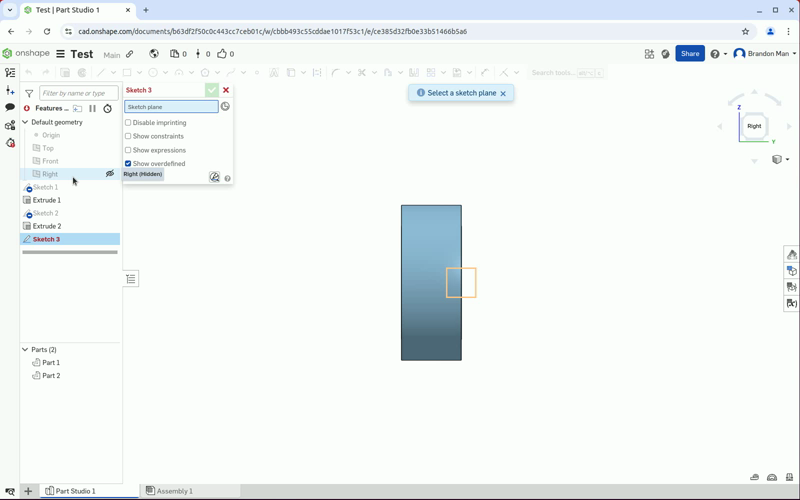
click(73, 176)
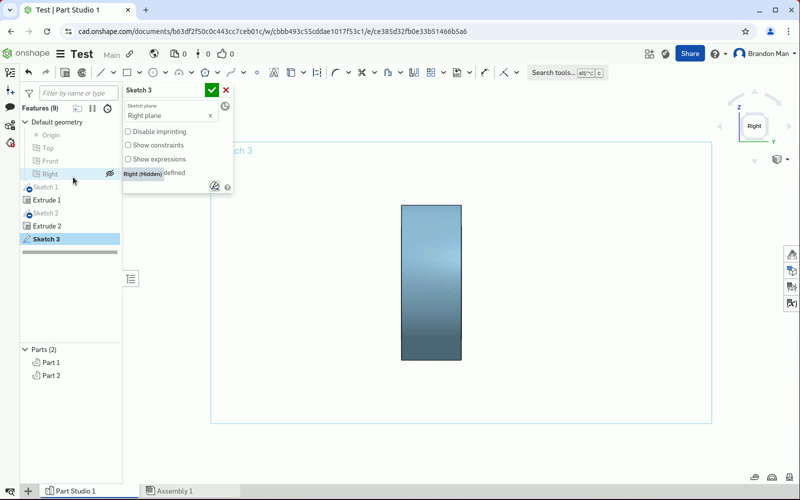
mouse_move(73, 352)
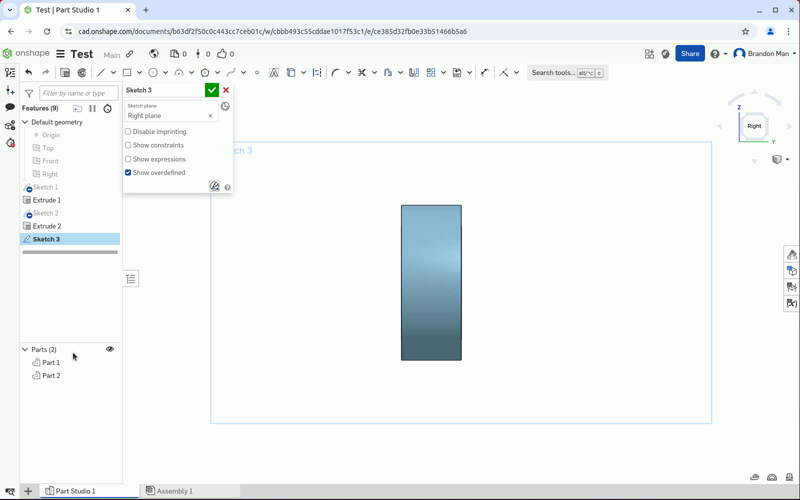
key(y)
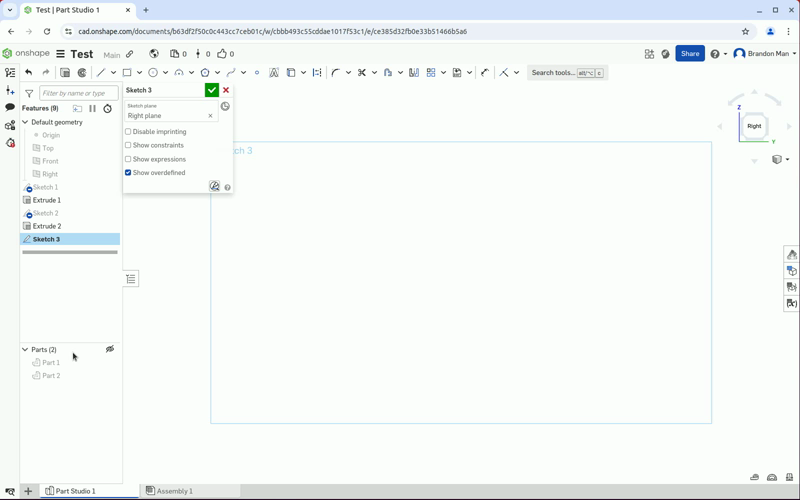
key(c)
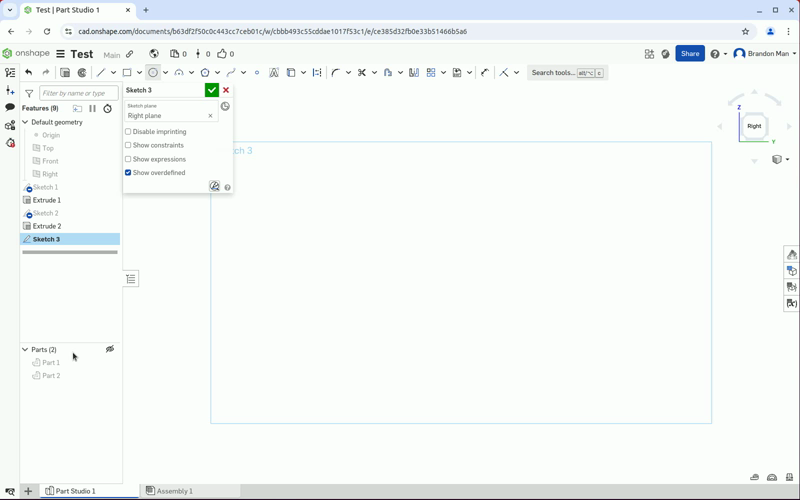
key_down(shift)
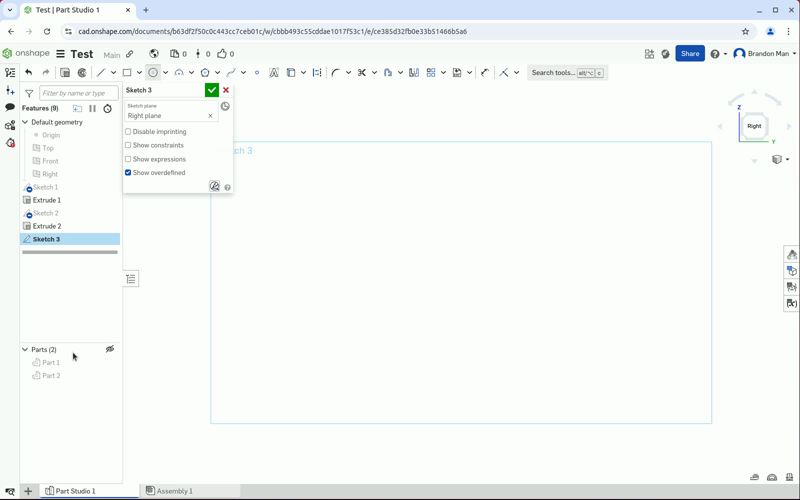
mouse_move(480, 282)
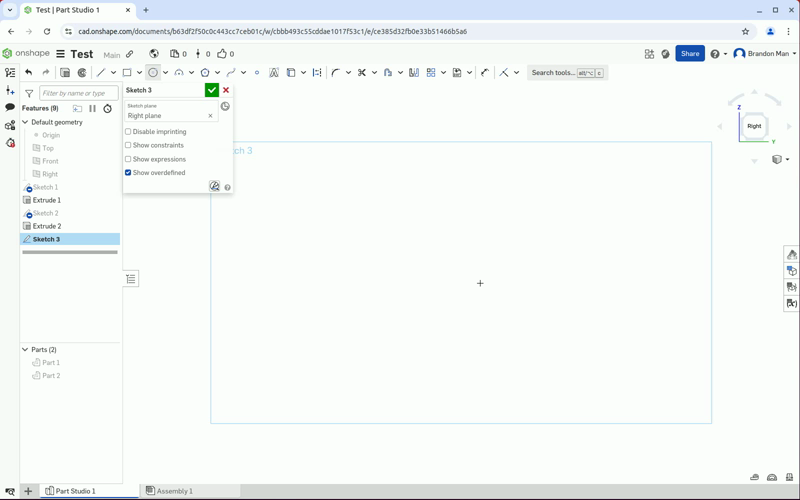
click(480, 282)
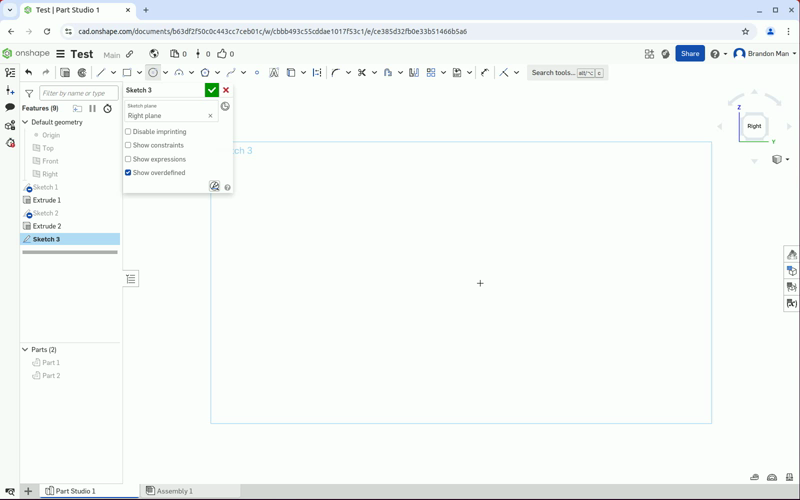
key_up(shift)
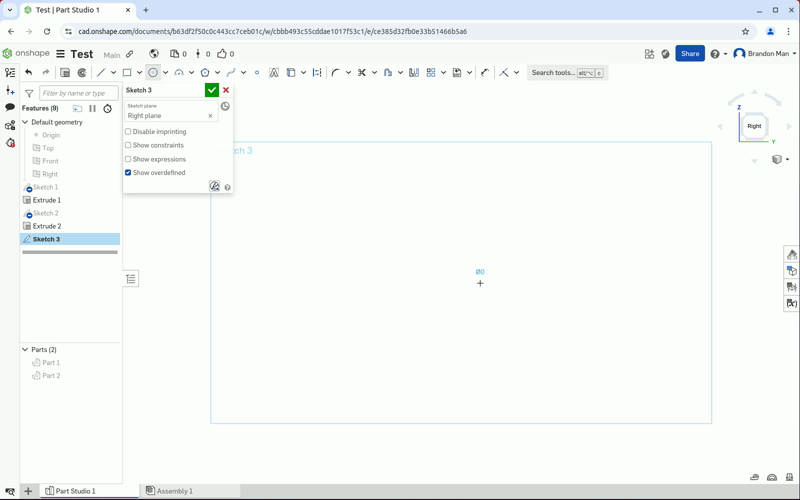
mouse_move(487, 282)
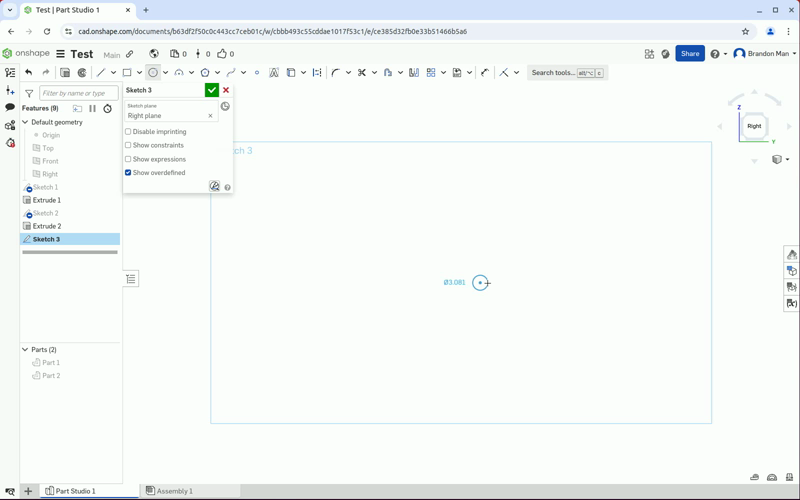
click(487, 282)
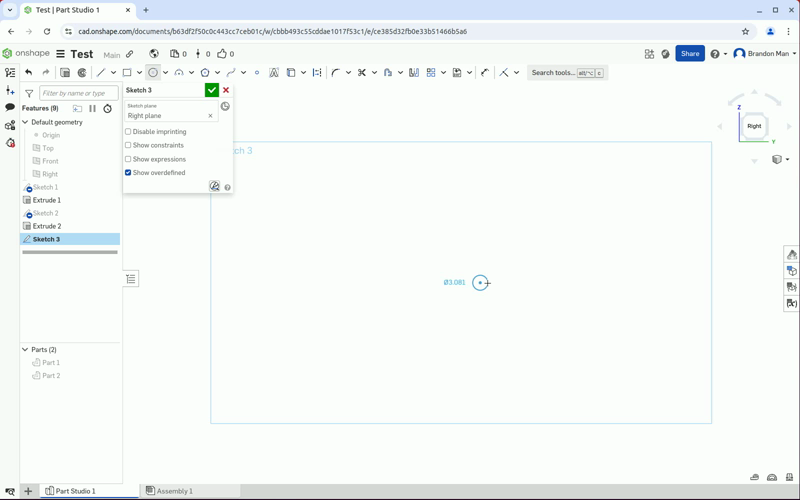
key(esc)
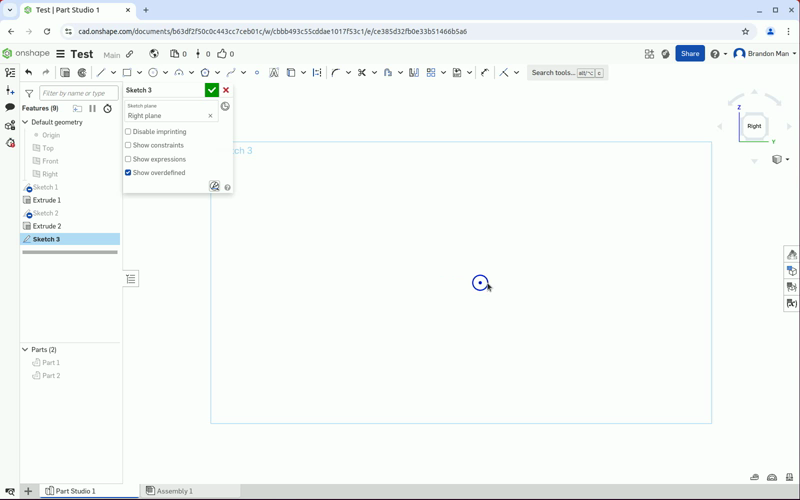
mouse_move(477, 286)
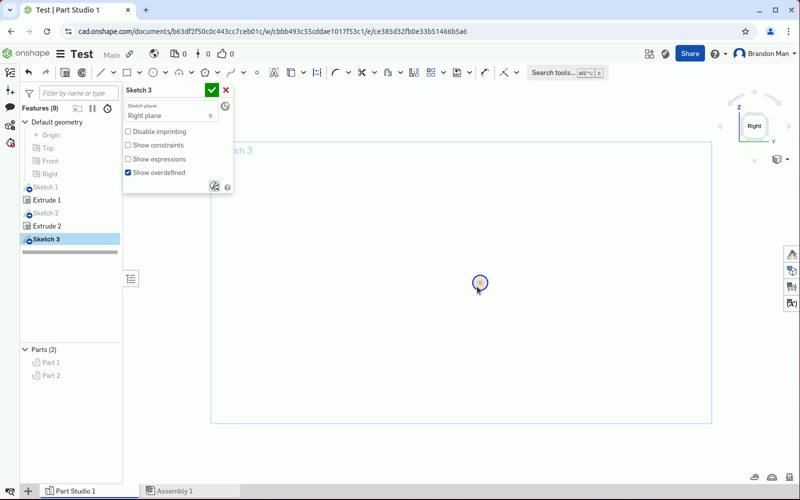
scroll(6)
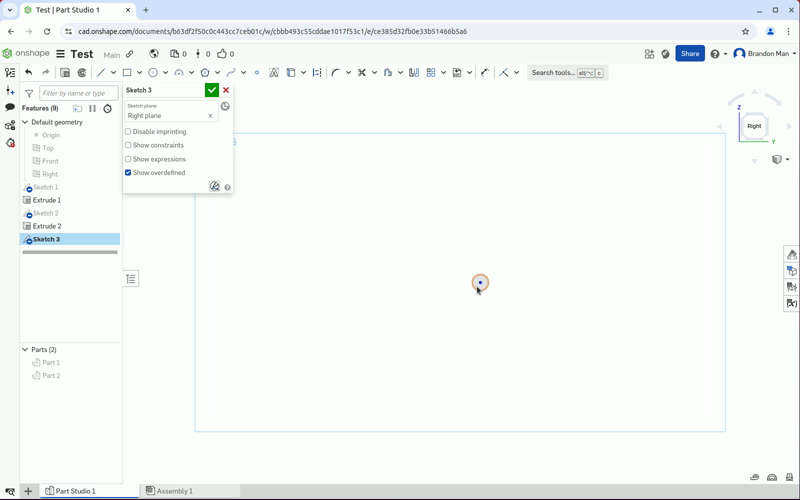
scroll(6)
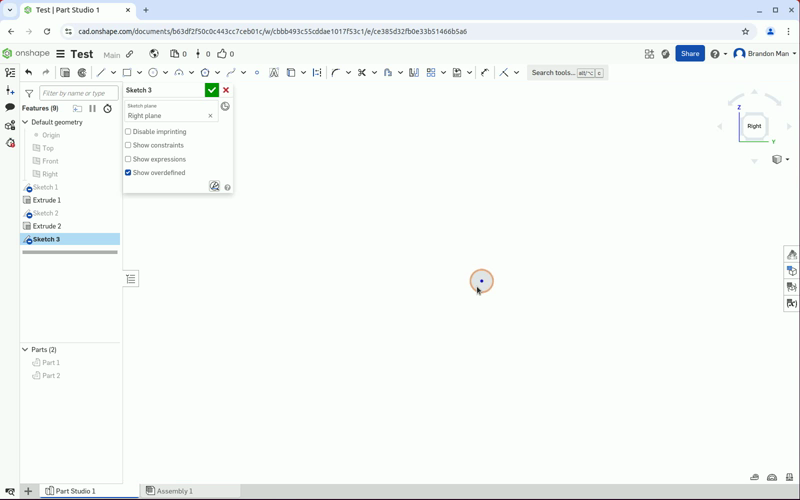
scroll(6)
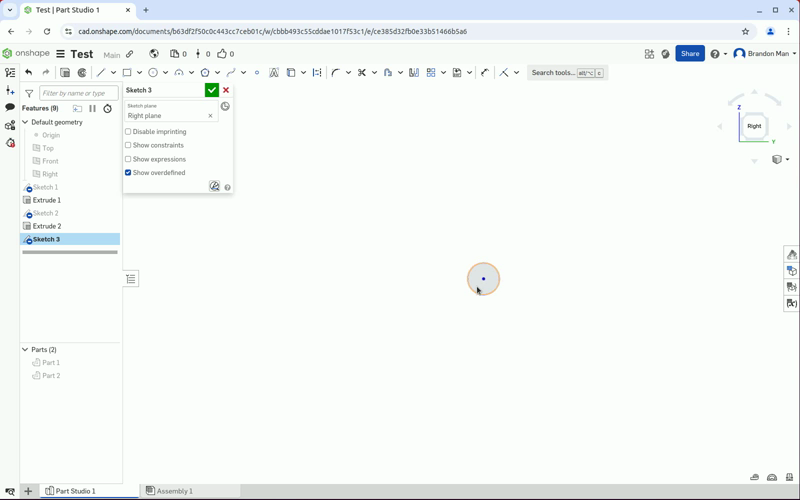
scroll(6)
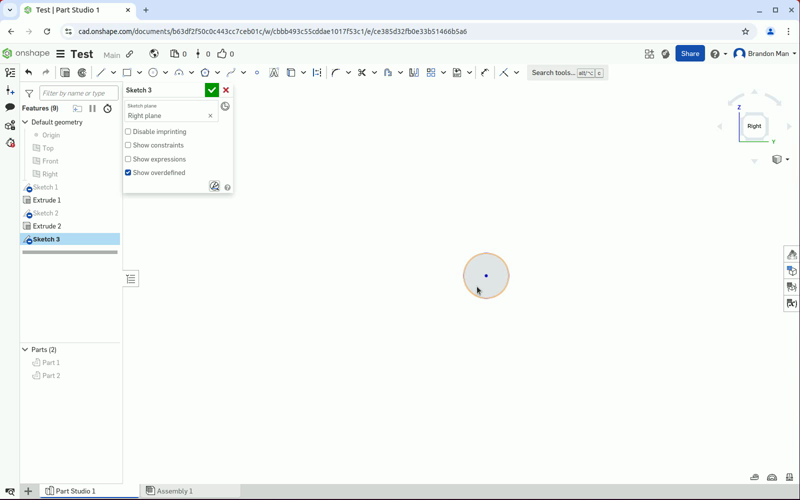
scroll(6)
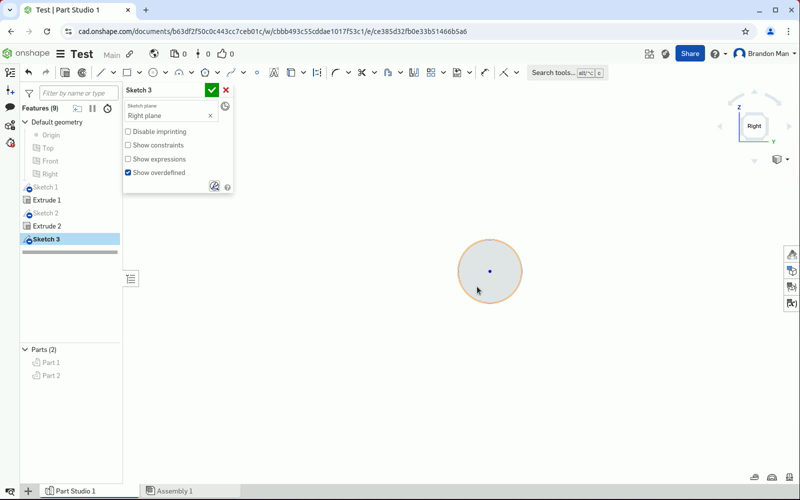
scroll(6)
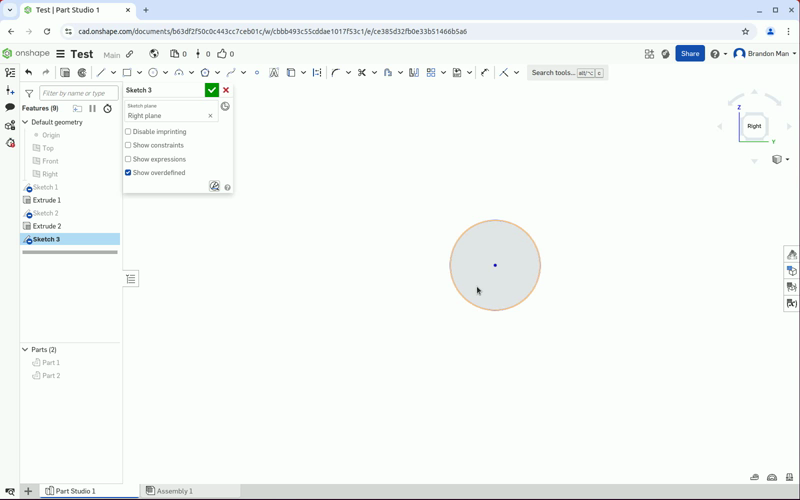
scroll(6)
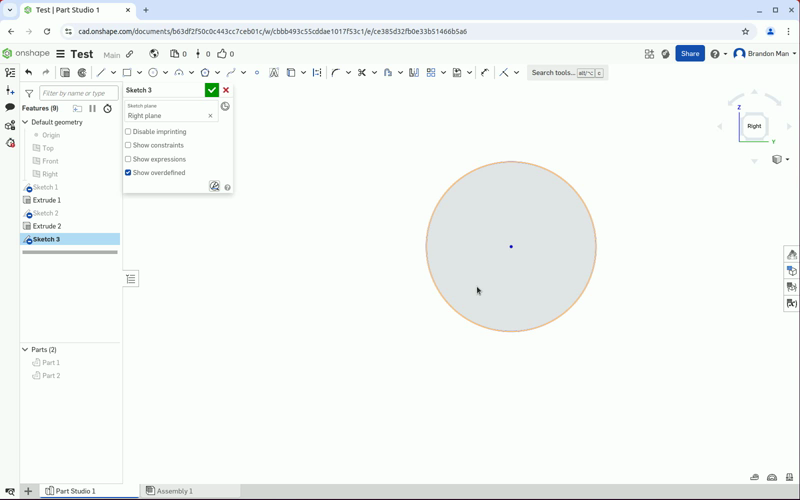
click(477, 286)
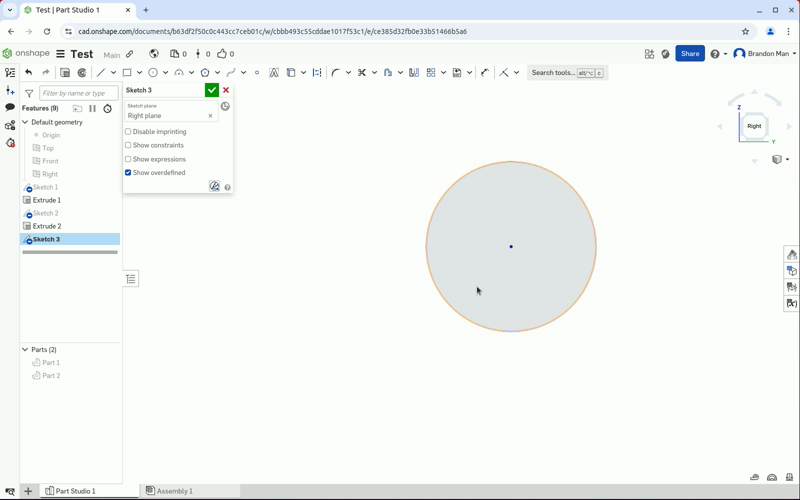
scroll(-6)
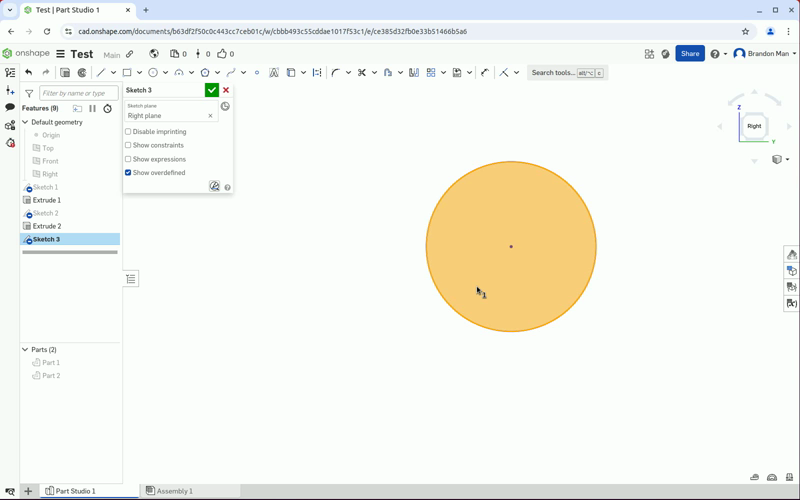
scroll(-6)
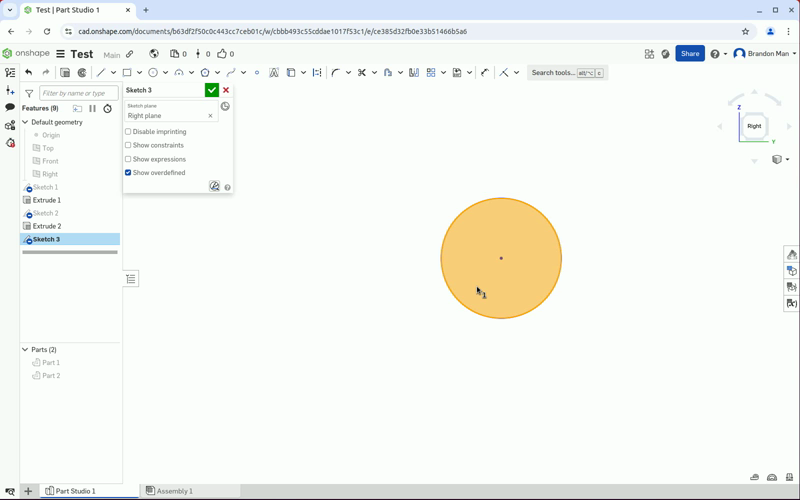
scroll(-6)
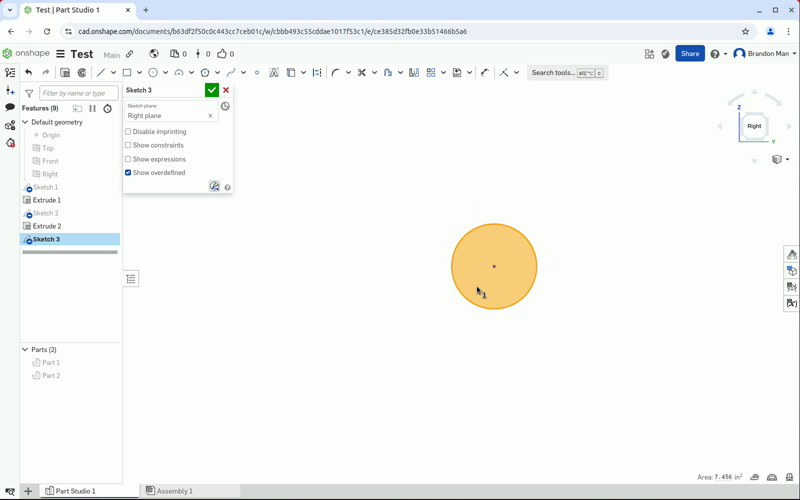
scroll(-6)
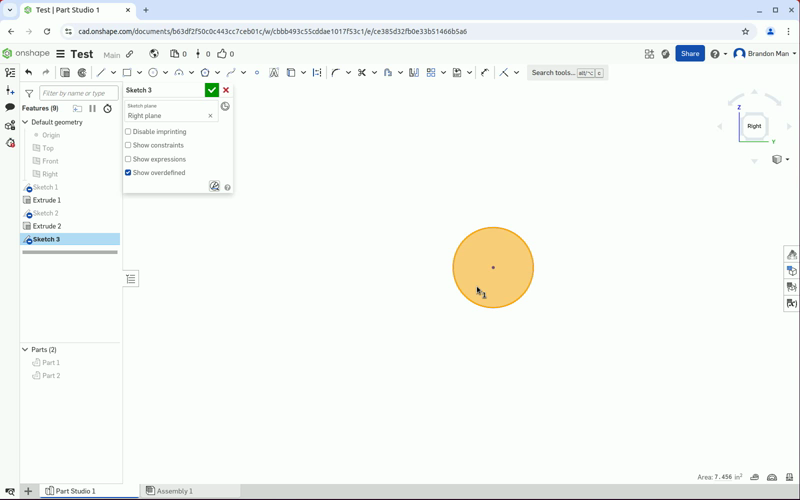
scroll(-6)
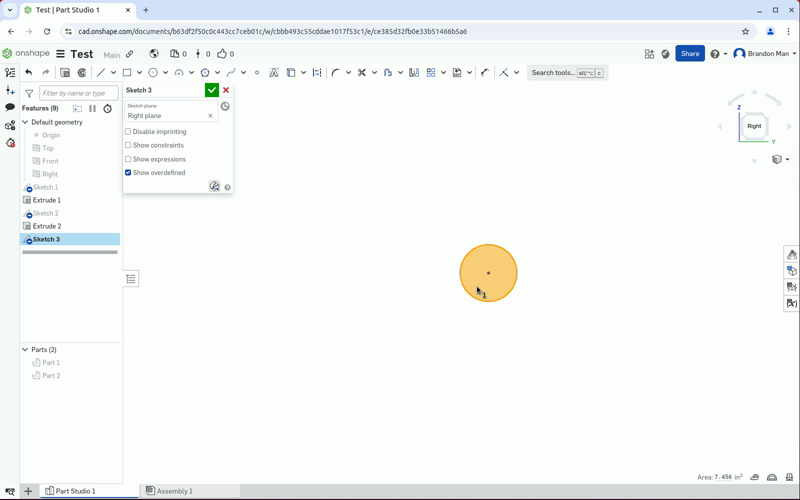
scroll(-6)
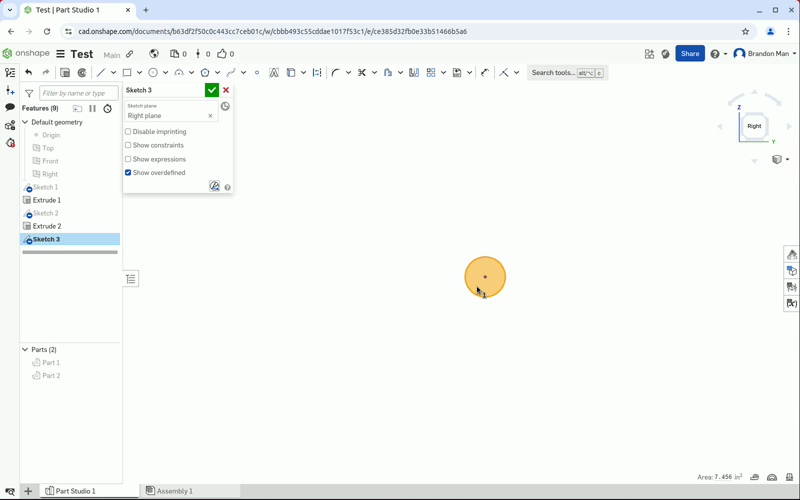
scroll(-6)
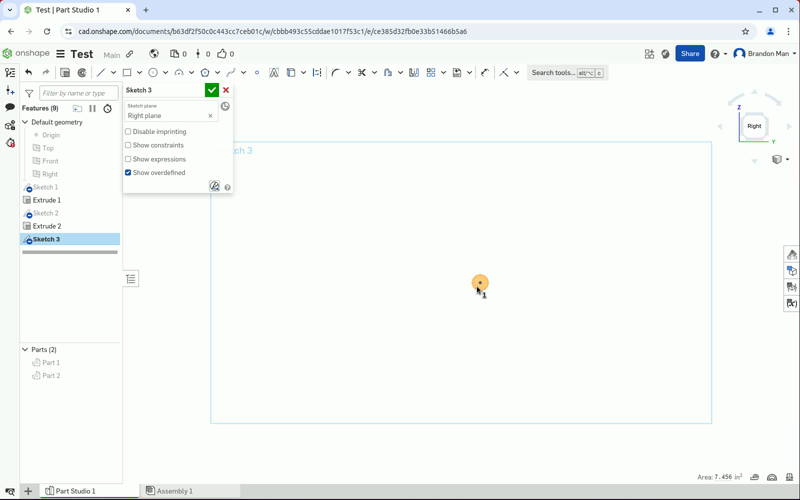
mouse_move(73, 352)
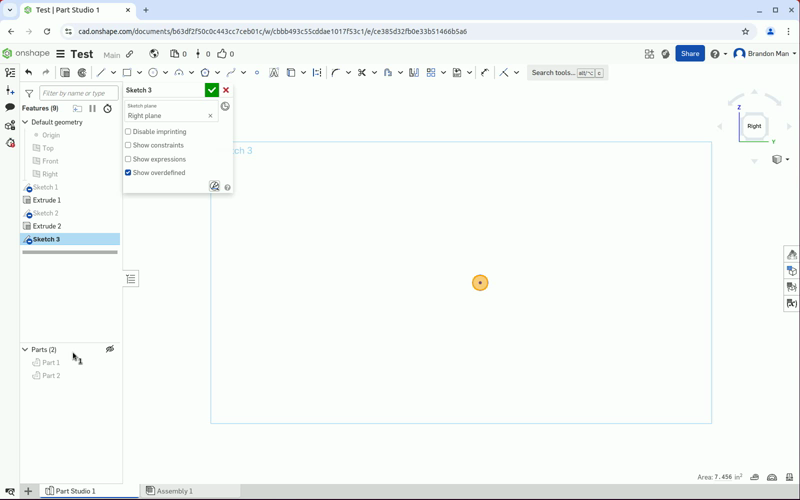
key(shift+y)
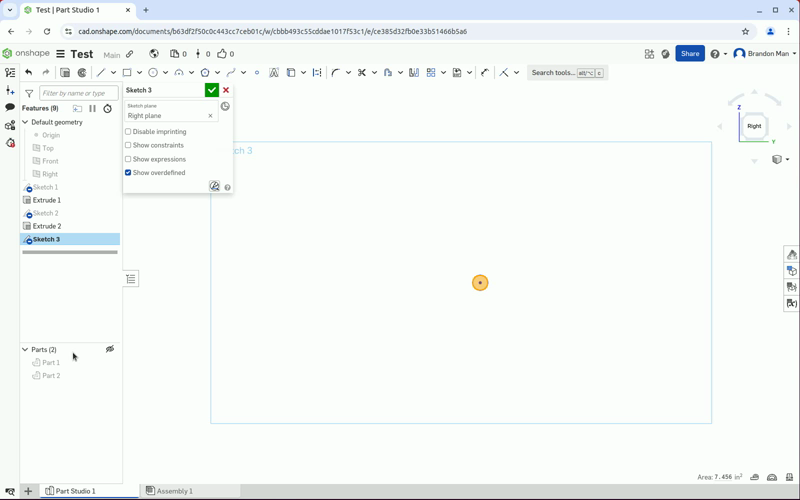
key(shift+e)
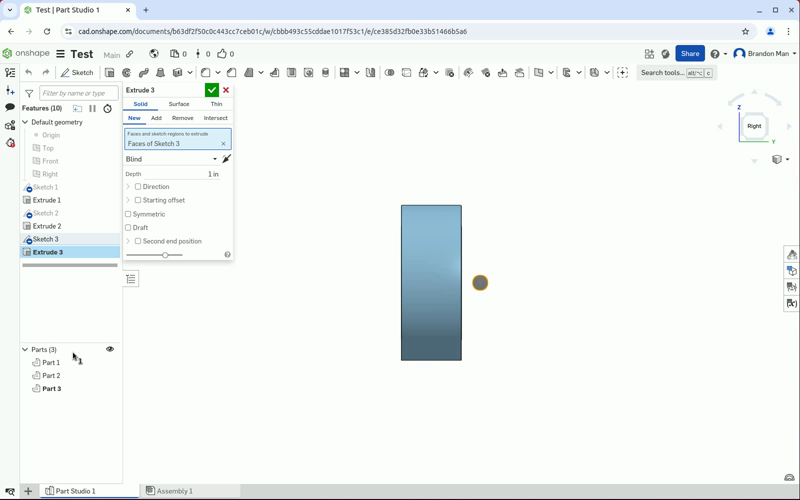
mouse_move(143, 106)
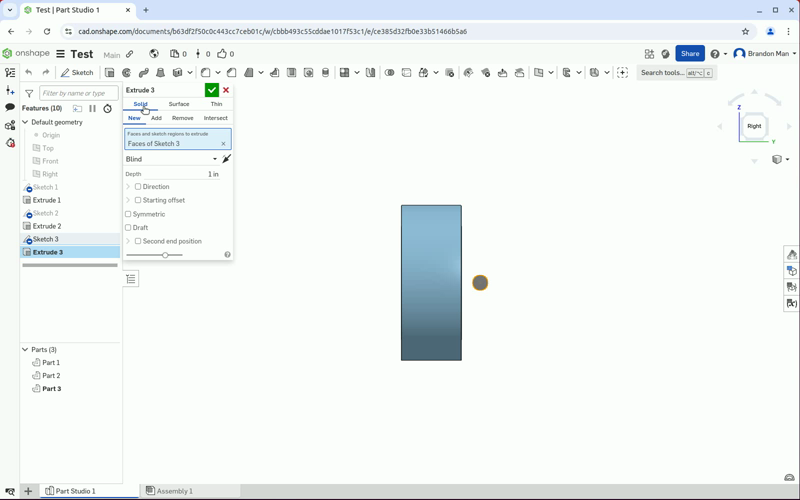
click(143, 106)
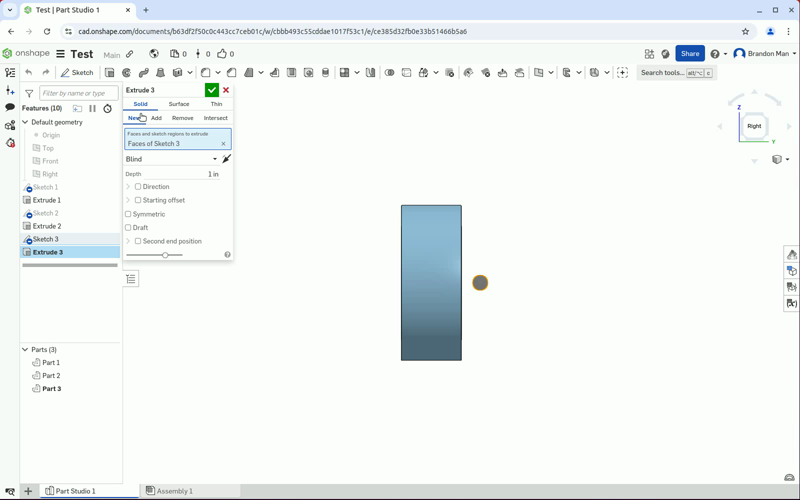
mouse_move(137, 120)
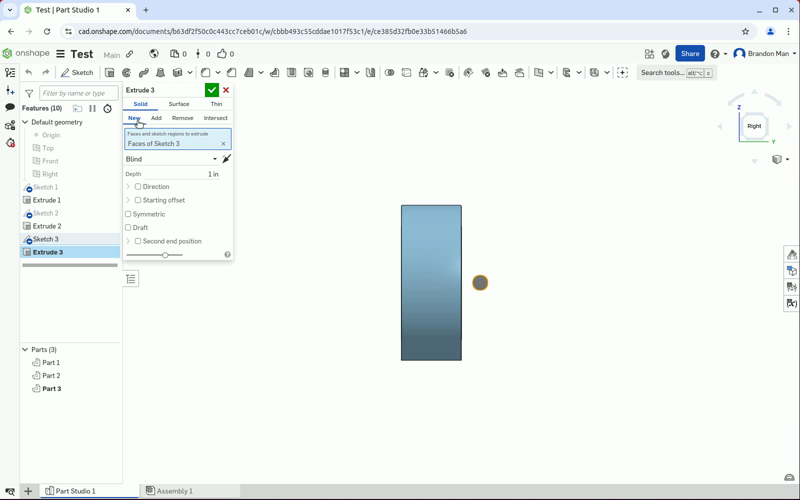
click(137, 120)
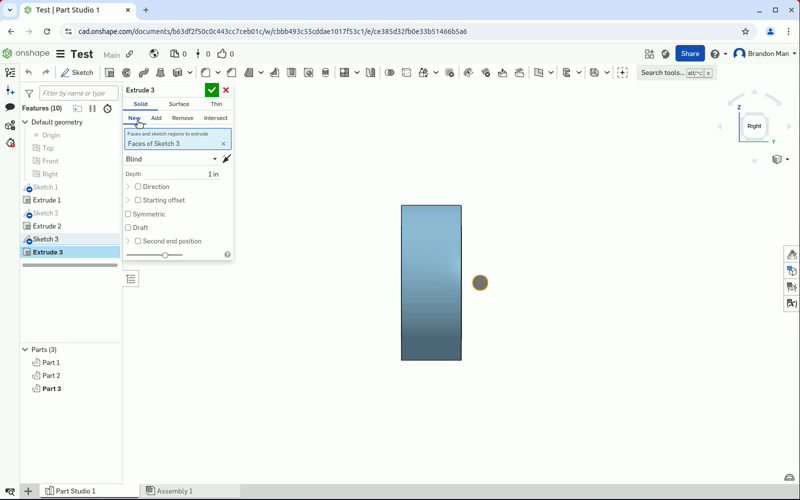
key(tab, 4)
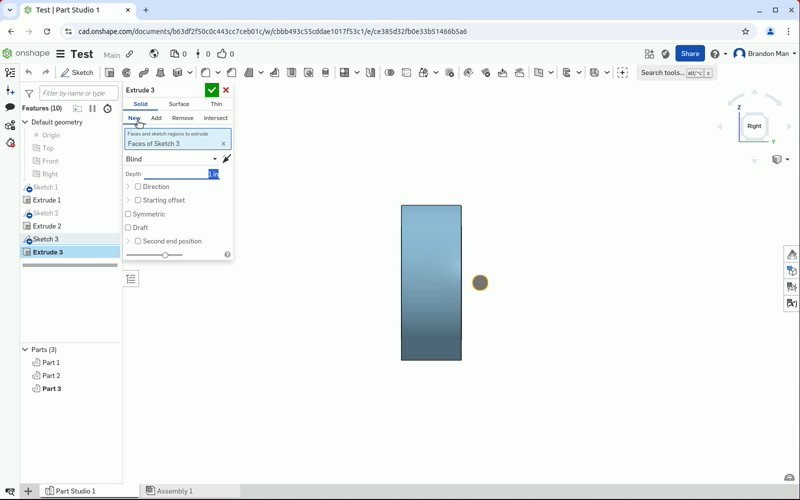
text(-1.444)
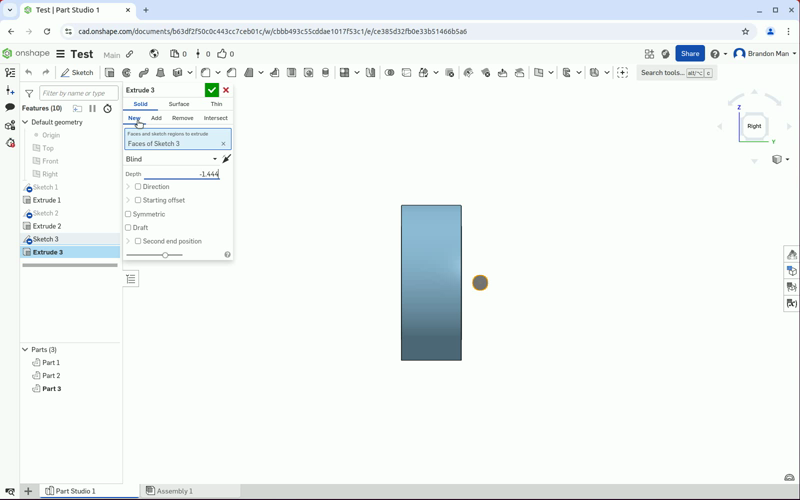
key(enter)
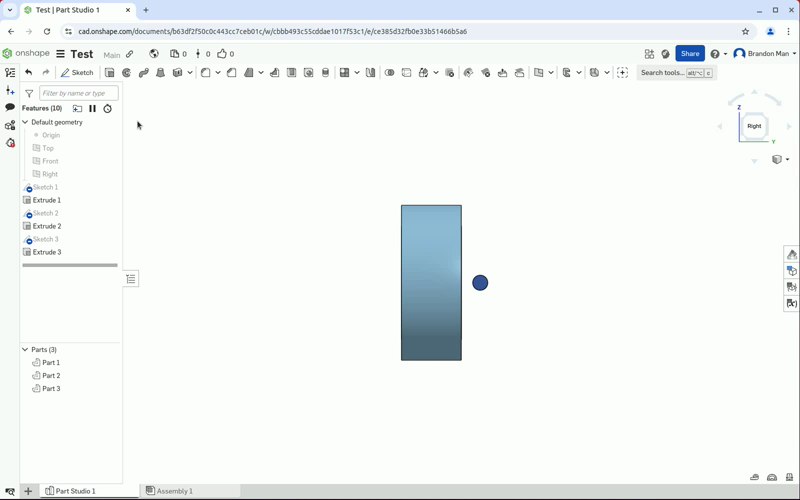
key(shift+h)
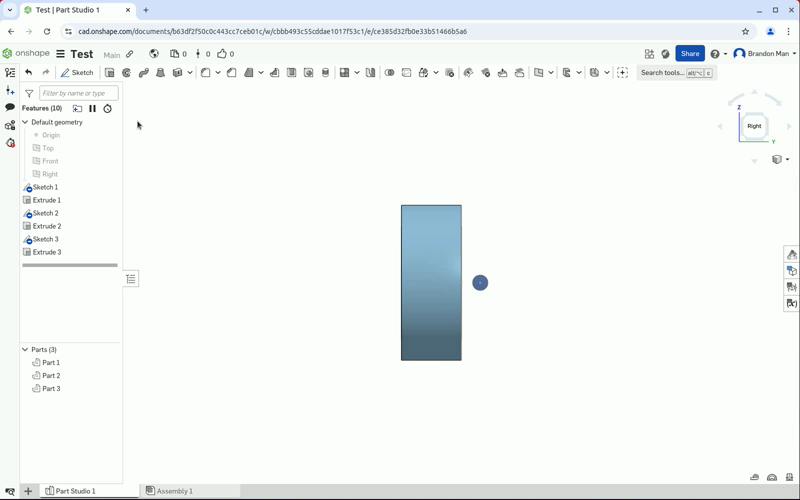
key(shift+h)
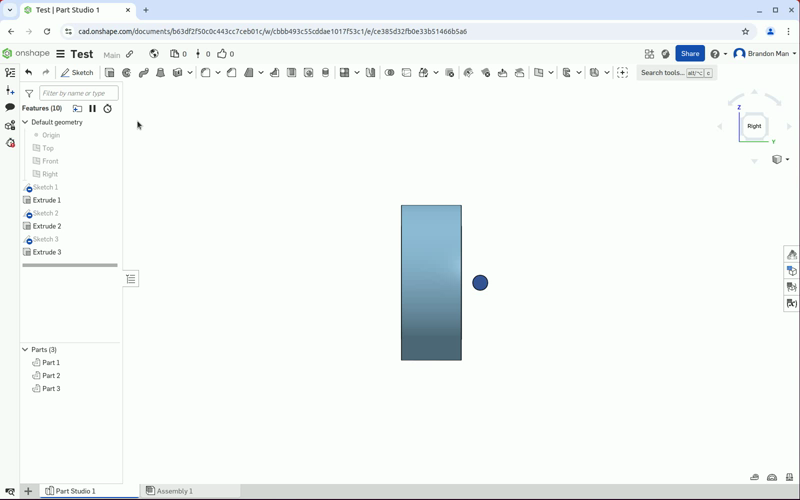
mouse_move(73, 189)
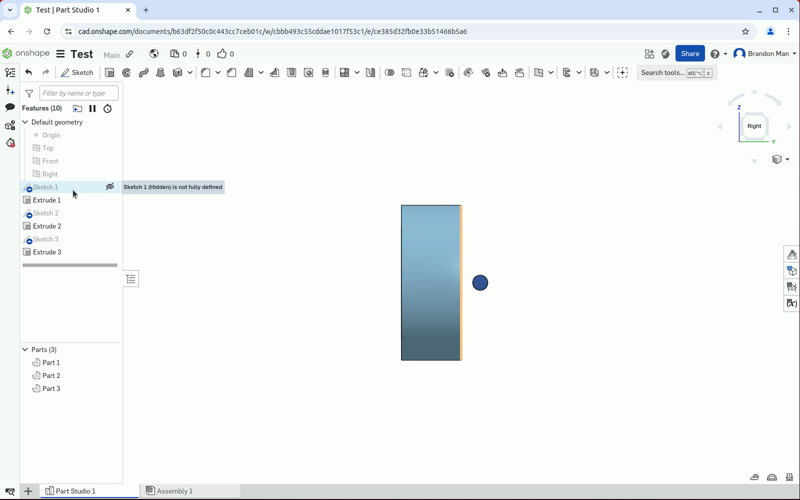
click(73, 189)
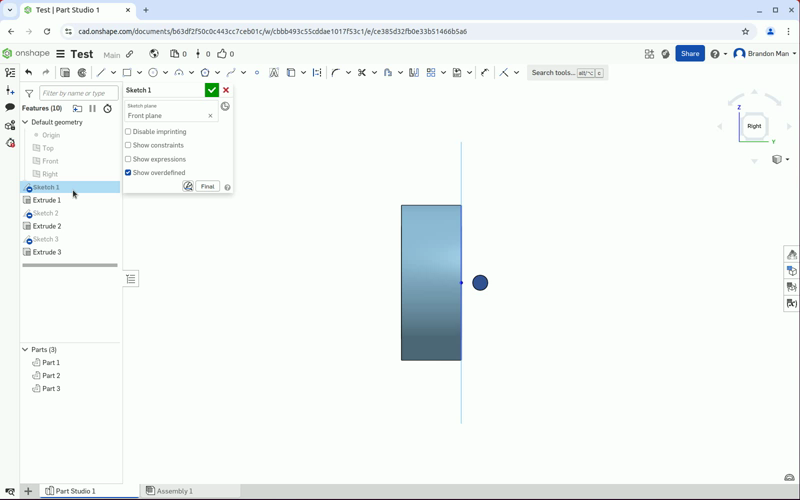
mouse_move(229, 92)
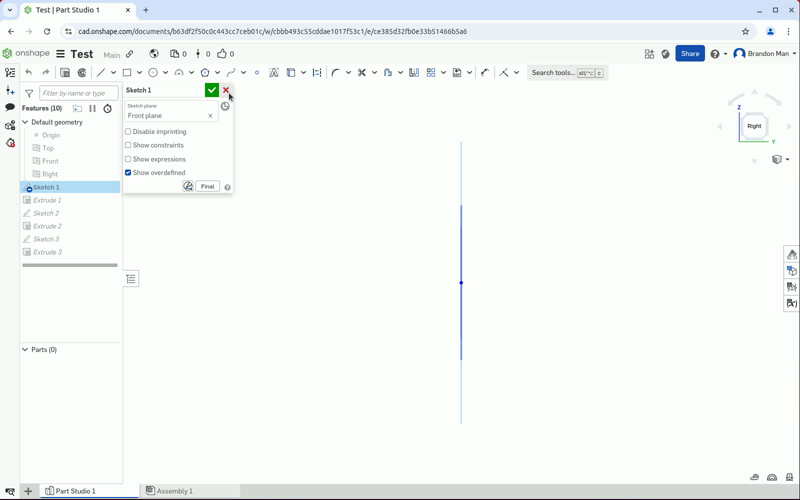
click(229, 92)
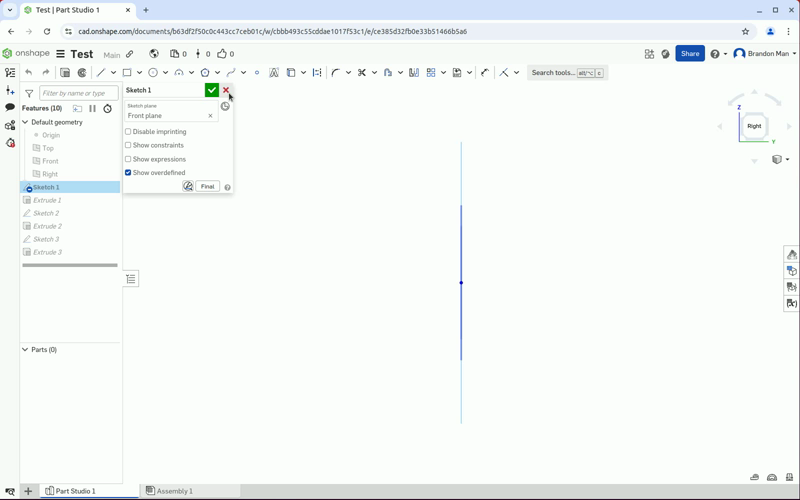
key(shift+s)
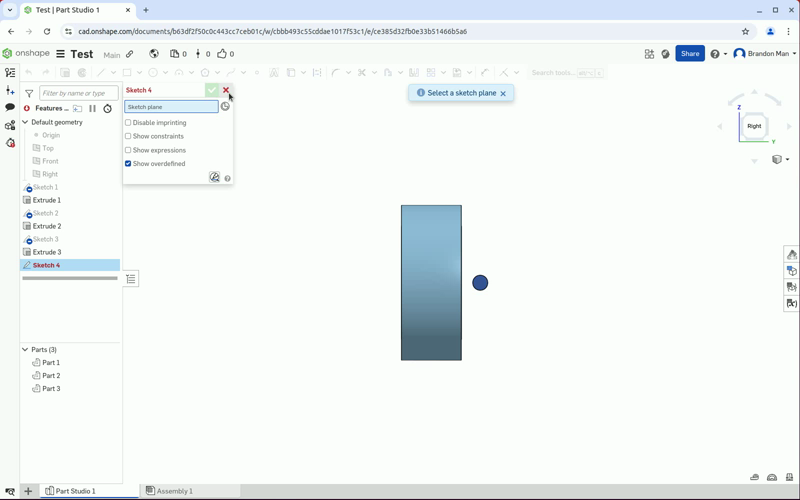
mouse_move(73, 176)
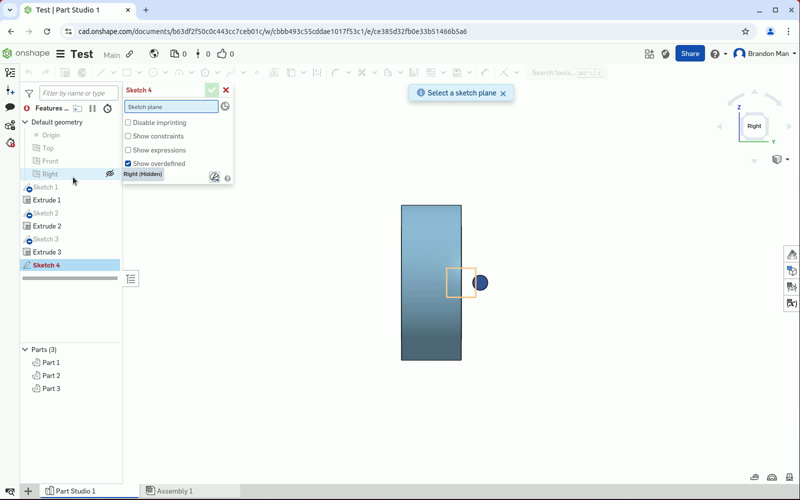
click(73, 176)
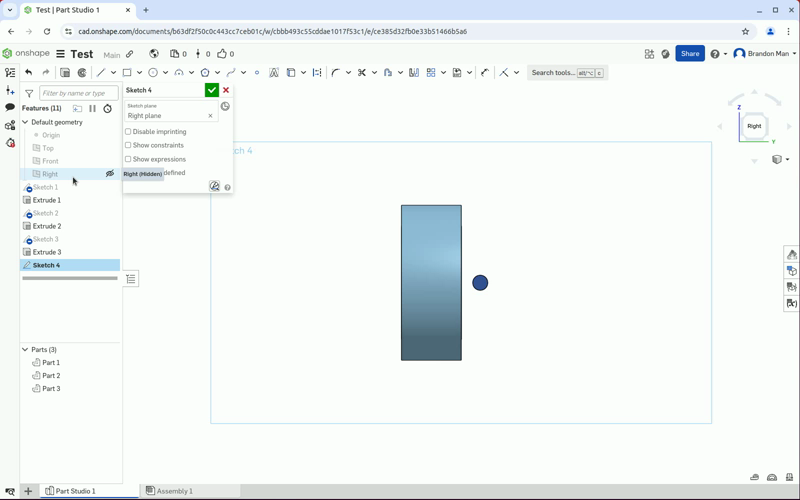
mouse_move(73, 352)
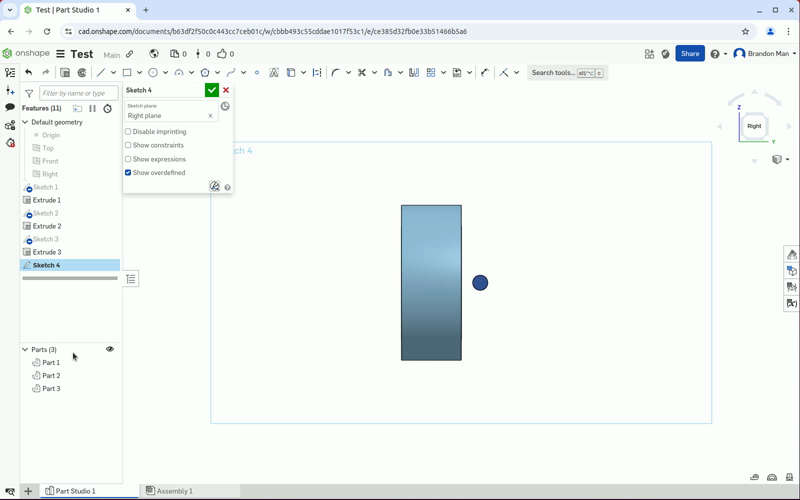
key(y)
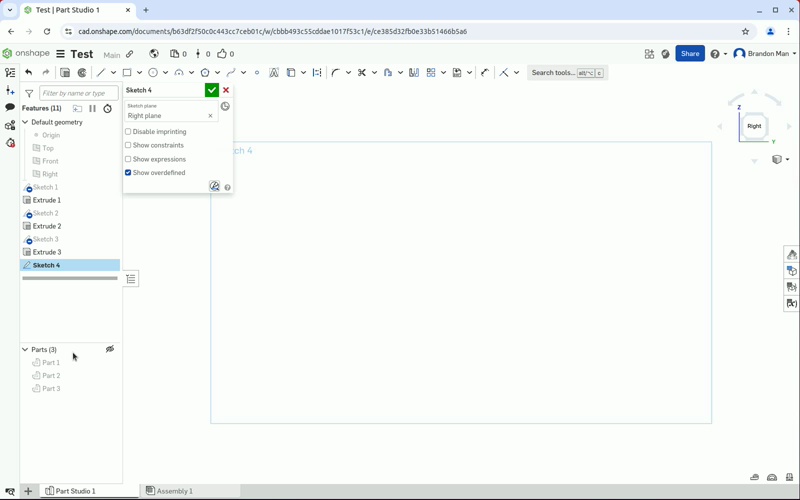
key(l)
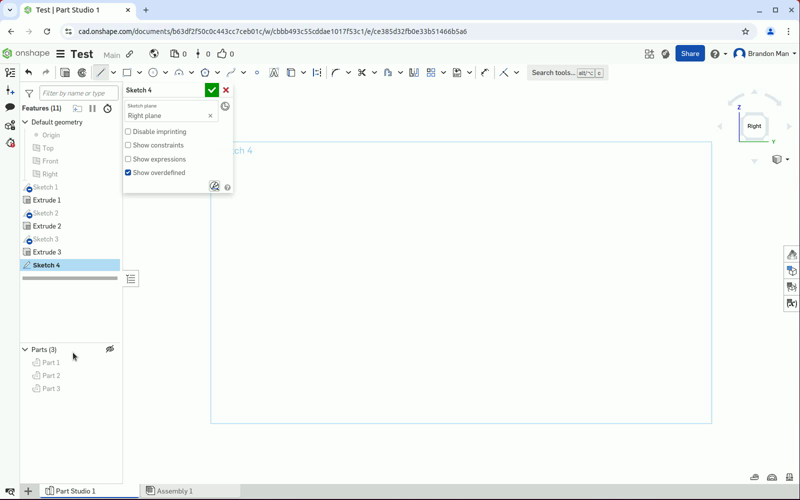
key_down(shift)
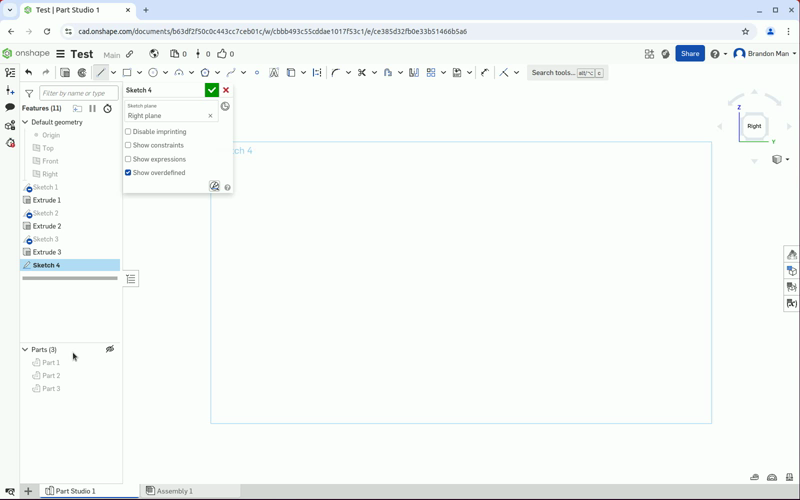
mouse_move(460, 301)
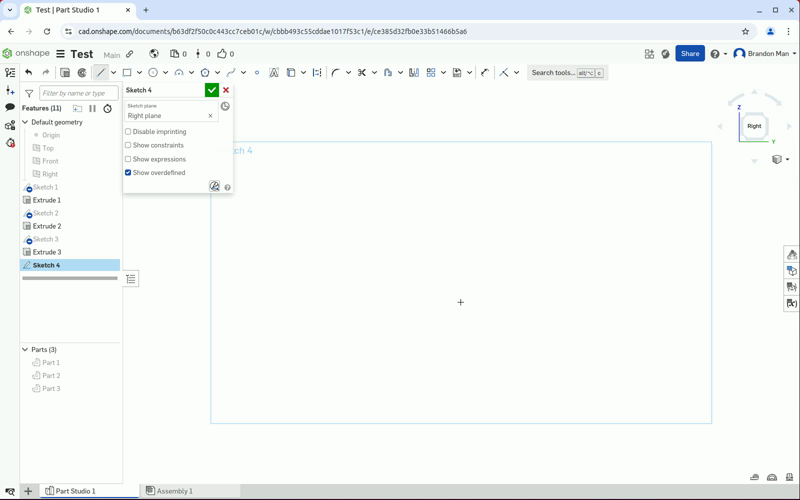
click(460, 301)
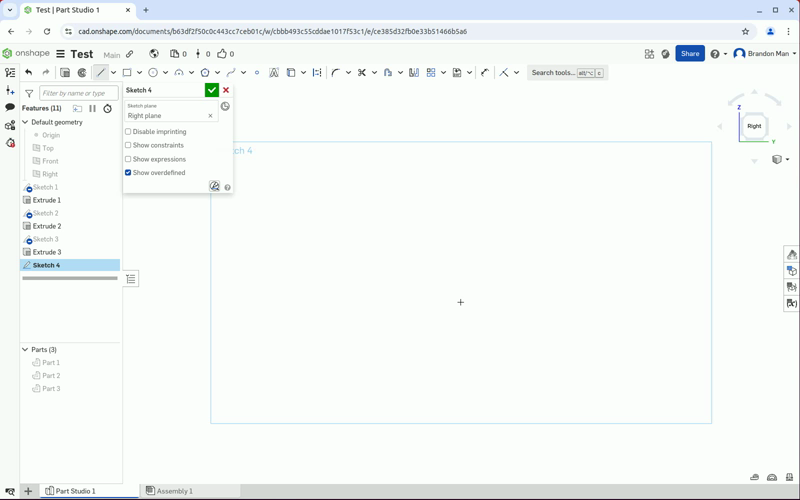
key_up(shift)
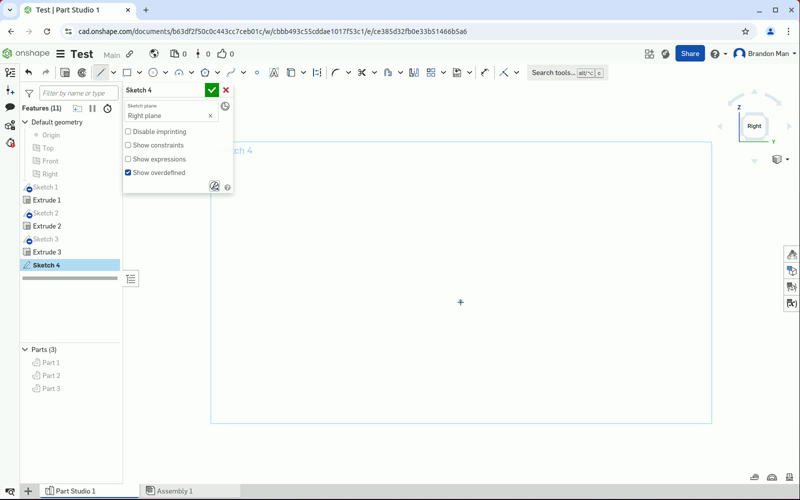
key_down(shift)
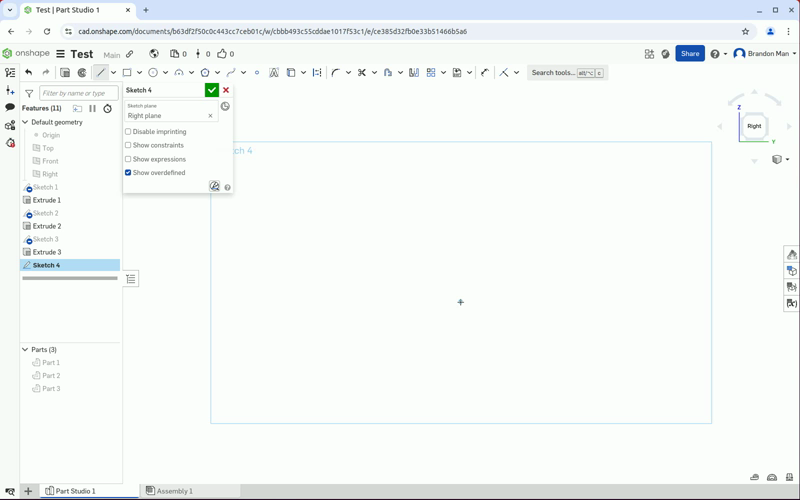
mouse_move(490, 301)
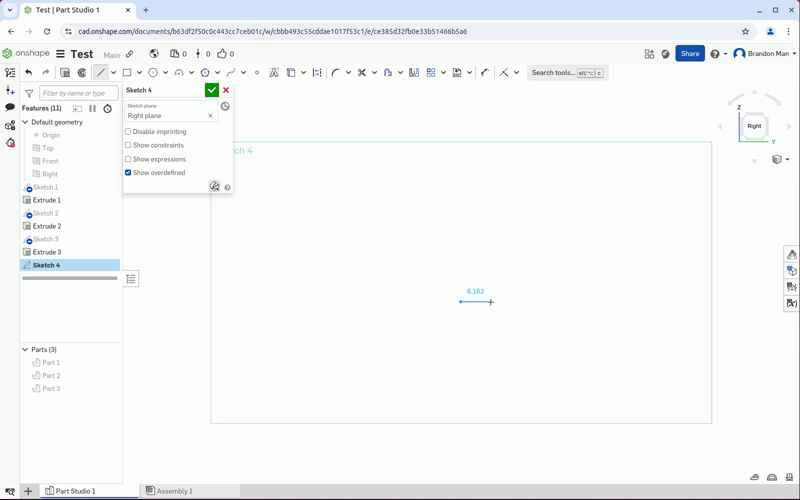
mouse_move(499, 301)
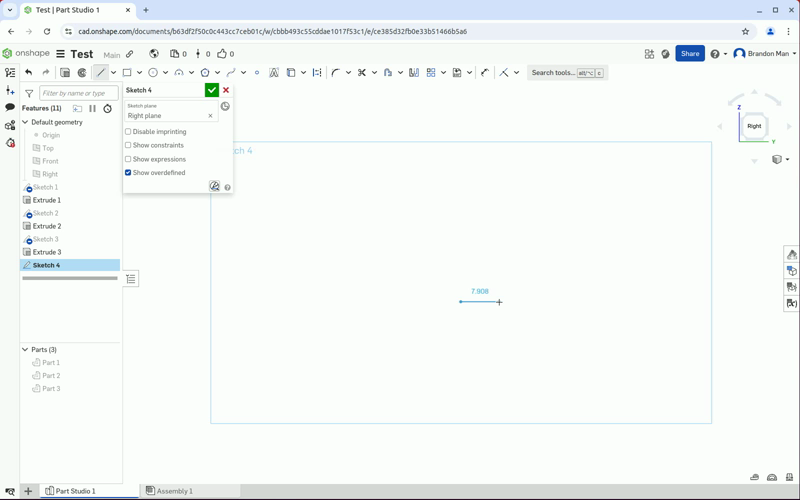
click(499, 301)
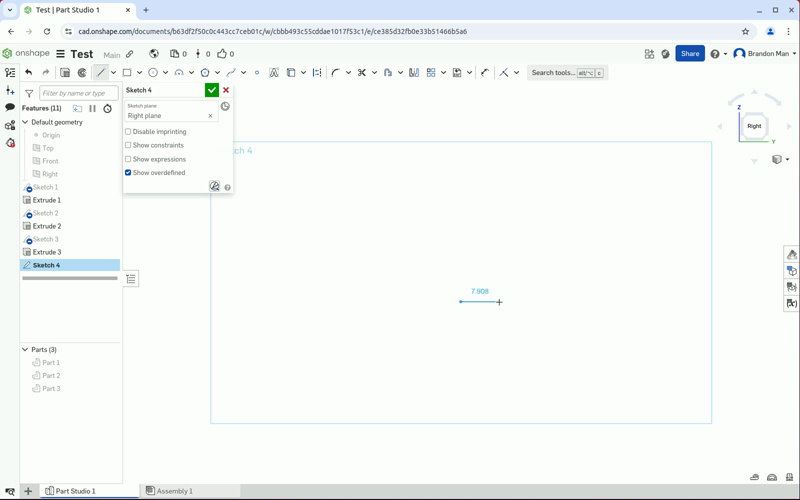
key_up(shift)
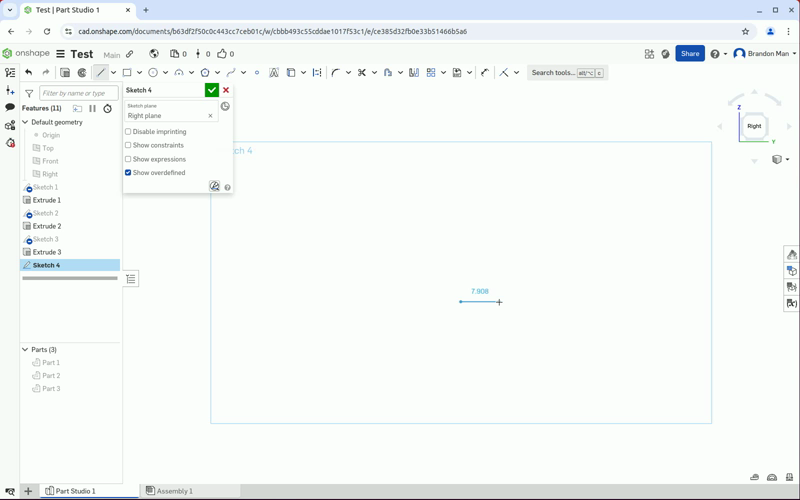
key_down(shift)
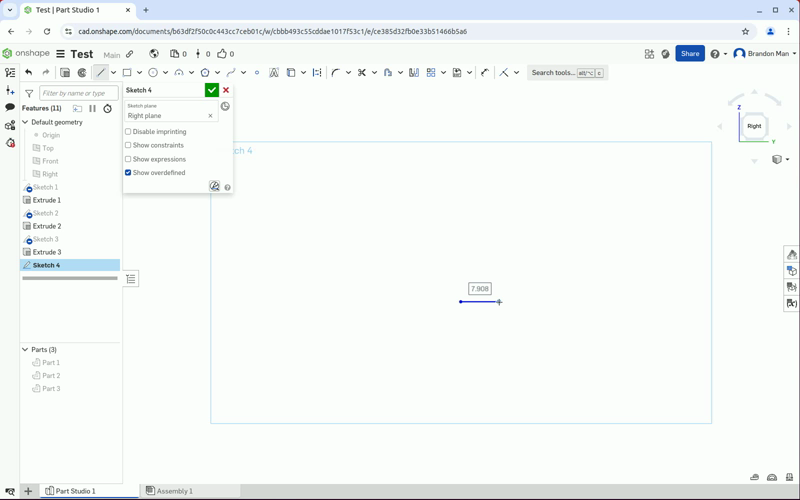
mouse_move(529, 301)
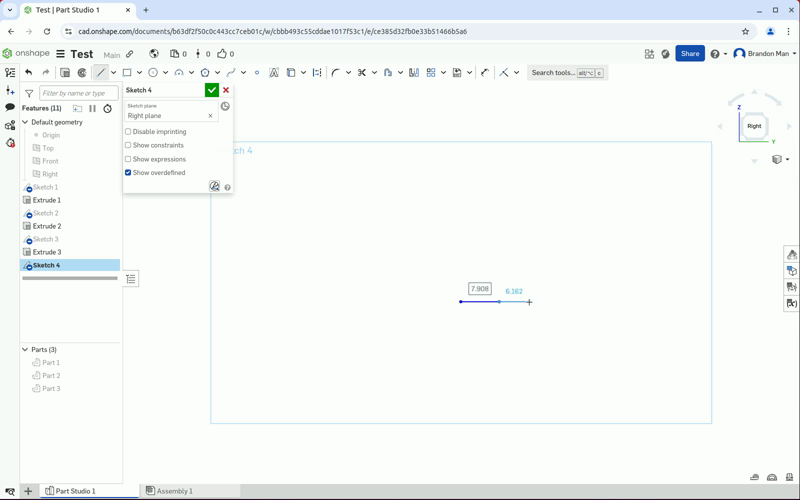
mouse_move(499, 263)
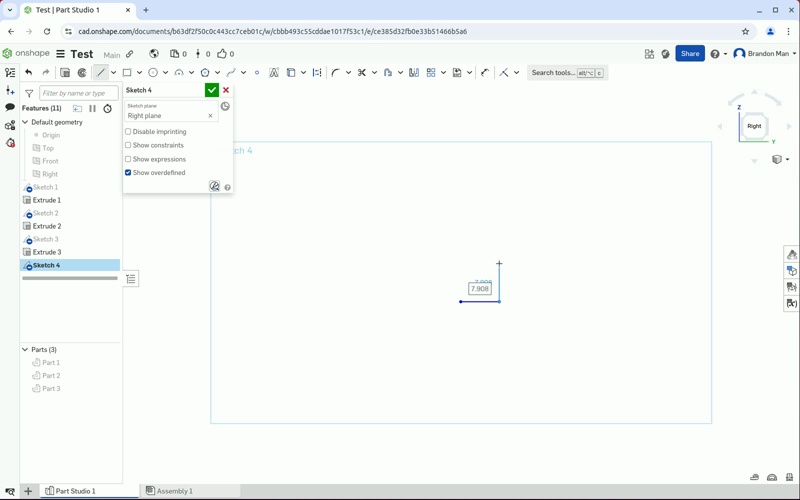
click(499, 263)
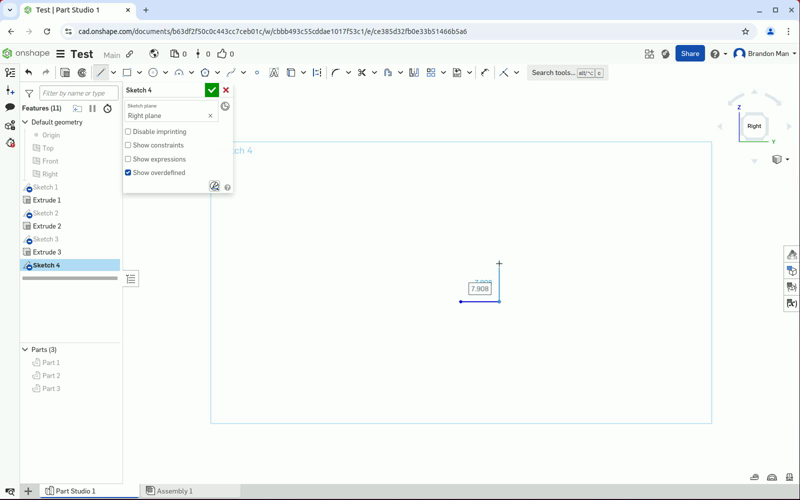
key_up(shift)
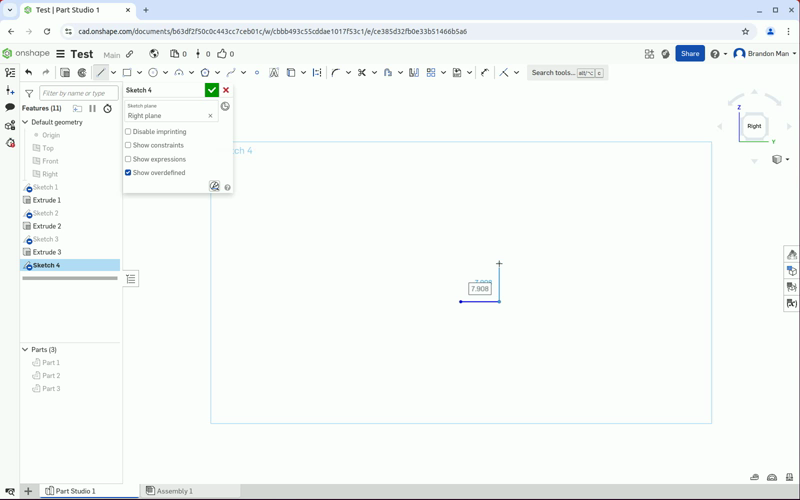
key_down(shift)
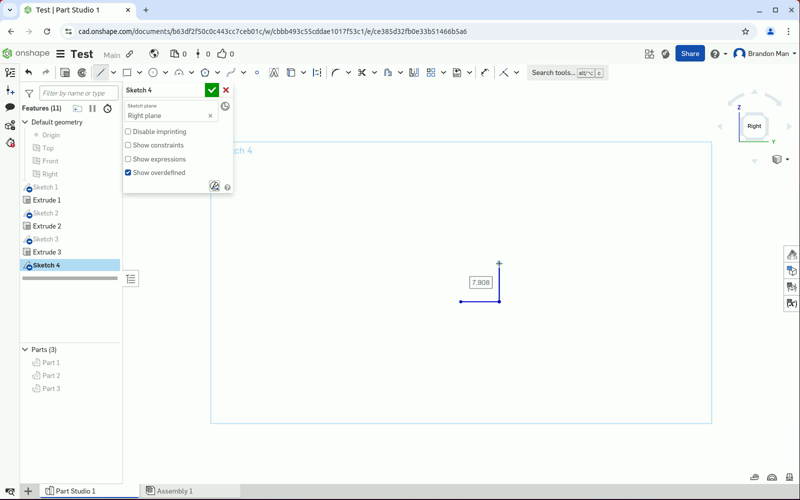
mouse_move(529, 263)
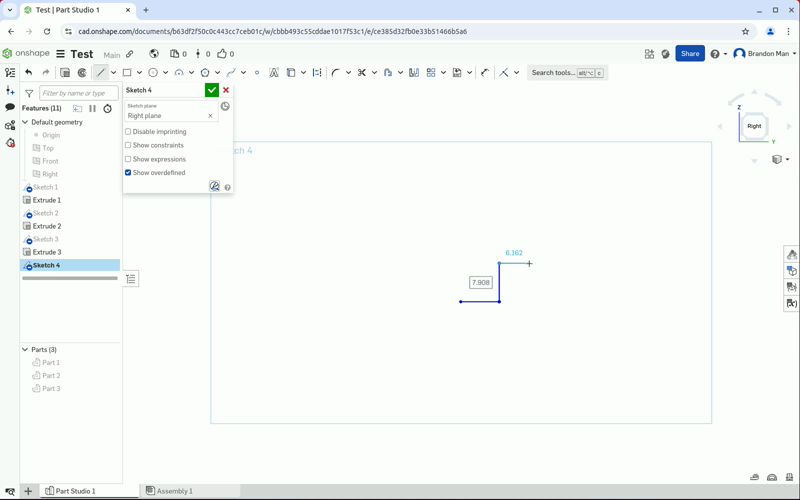
mouse_move(460, 263)
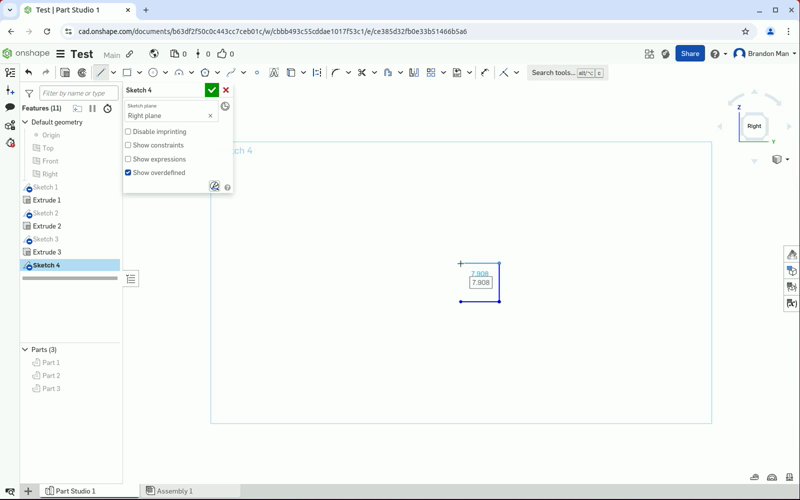
click(460, 263)
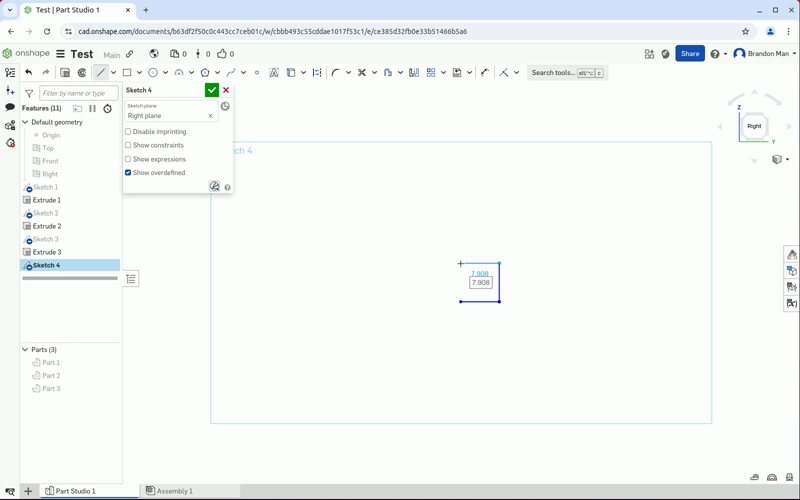
key_up(shift)
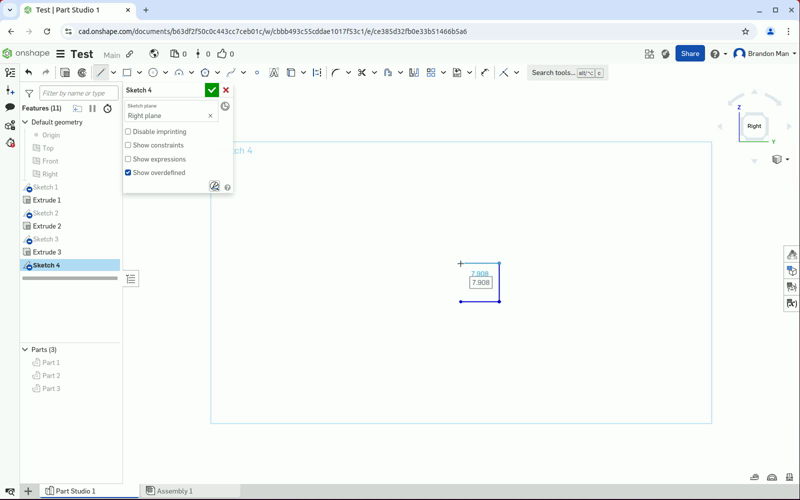
mouse_move(490, 263)
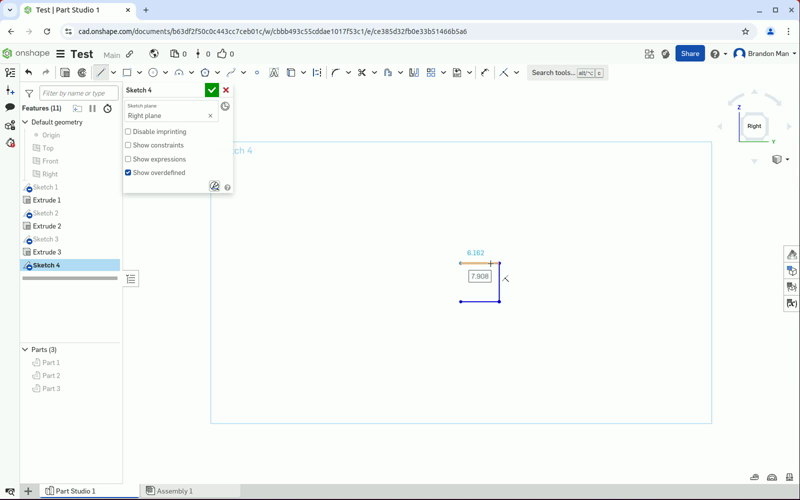
key_down(shift)
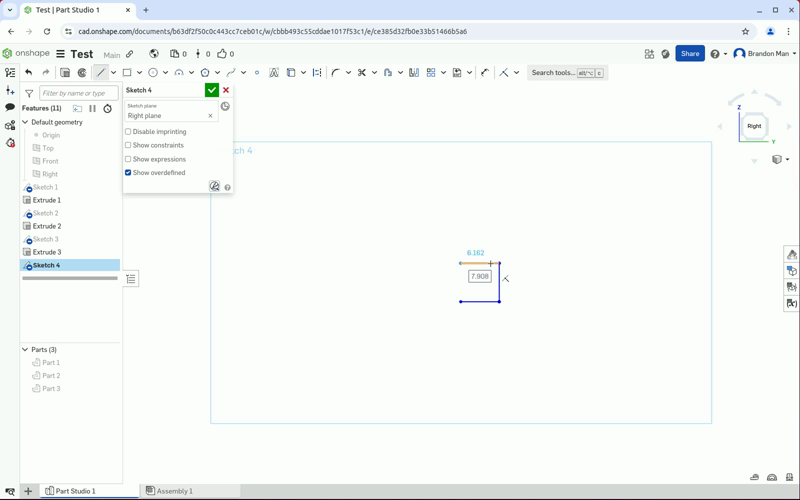
mouse_move(460, 301)
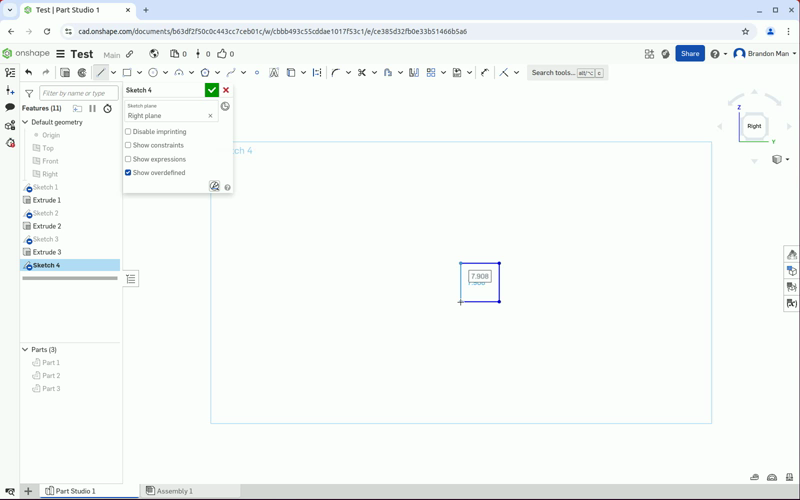
key_up(shift)
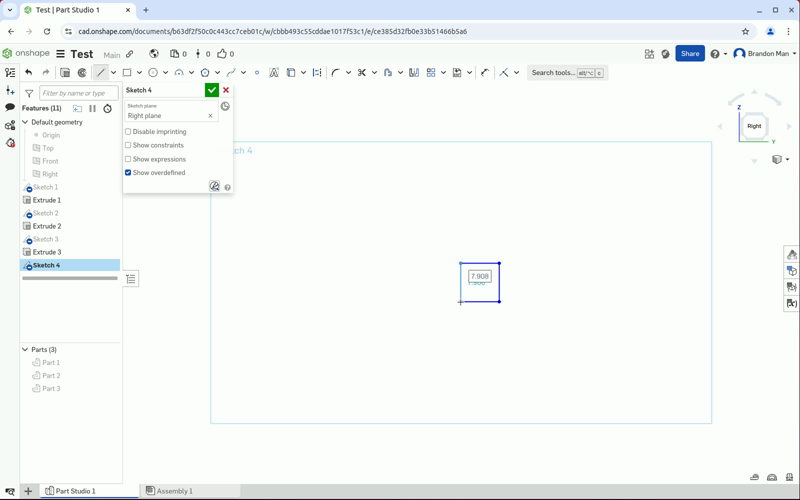
click(460, 301)
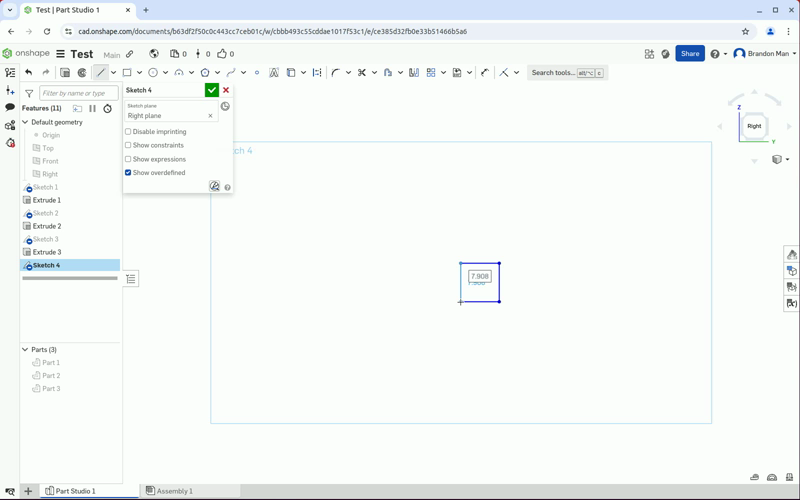
key(esc)
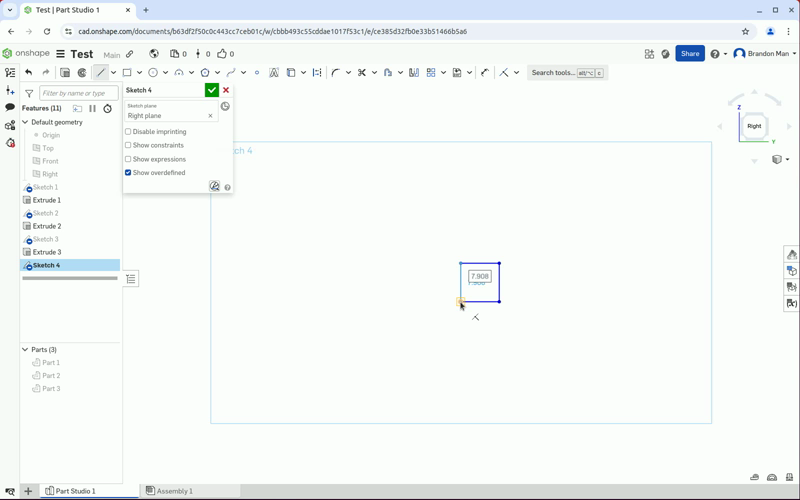
key(c)
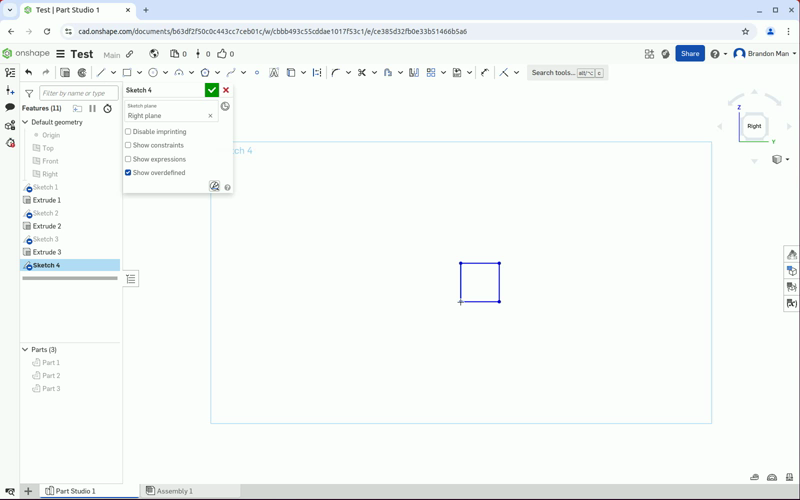
key_down(shift)
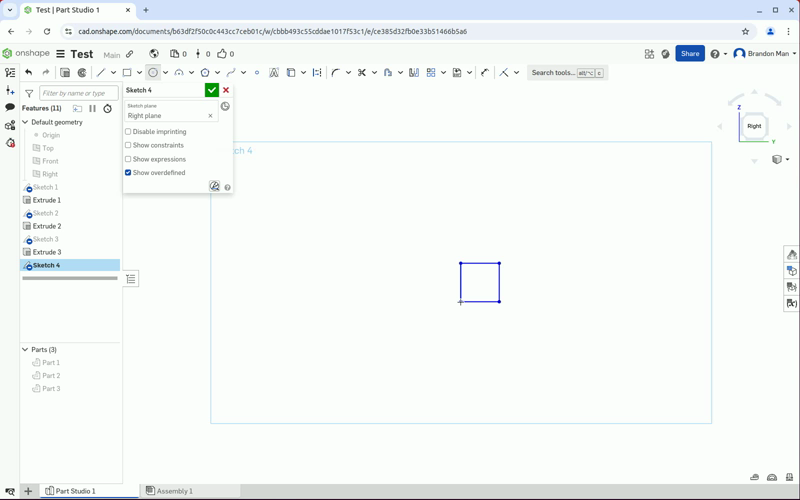
mouse_move(479, 282)
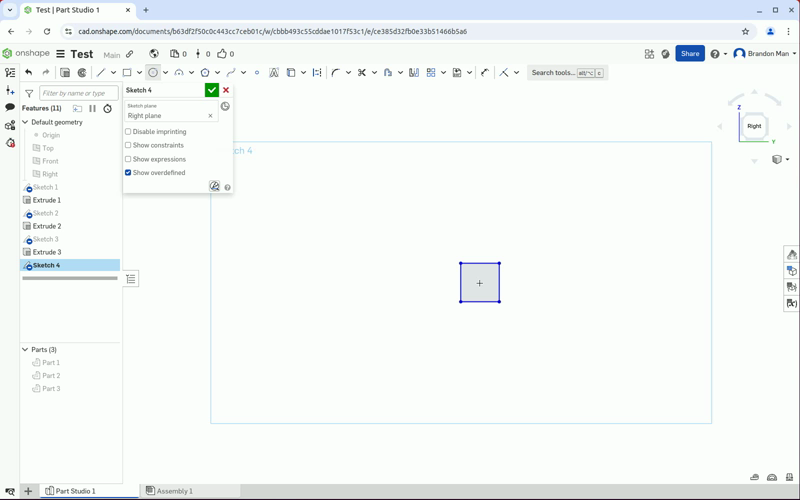
click(479, 282)
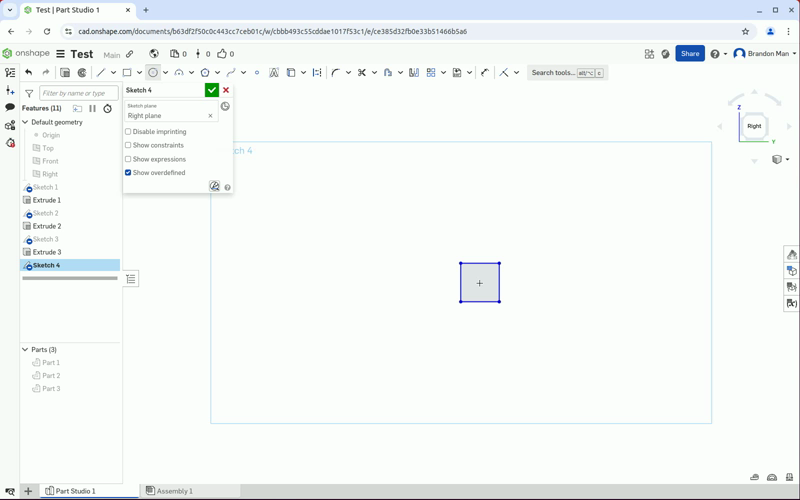
key_up(shift)
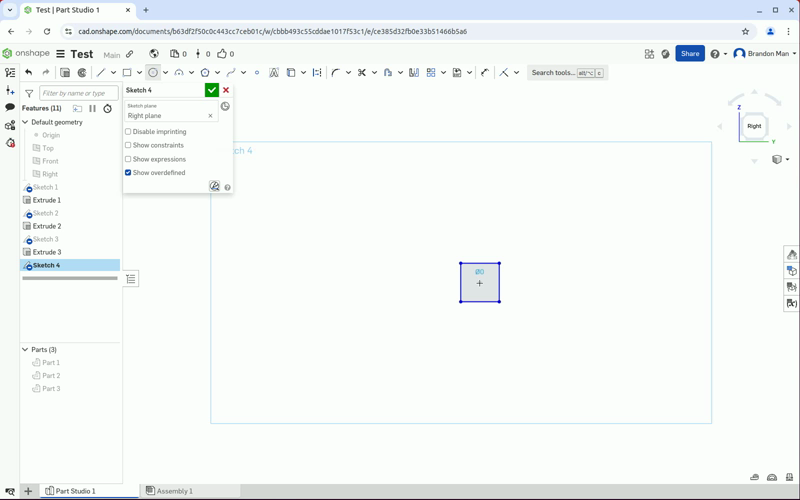
mouse_move(486, 282)
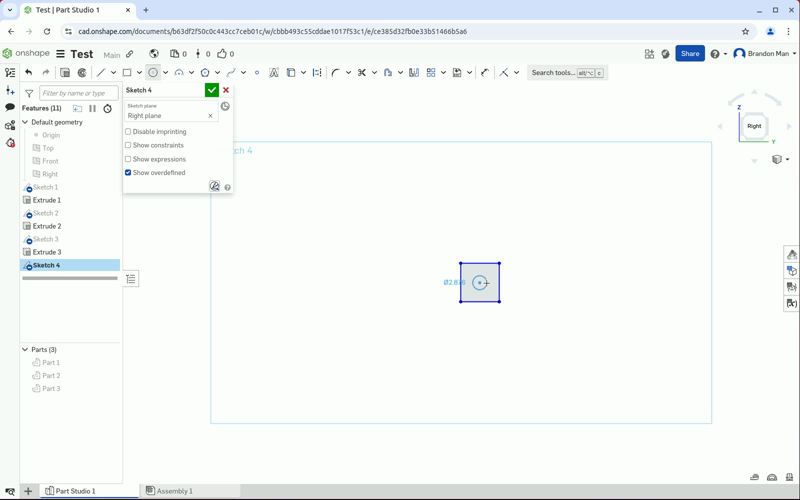
click(486, 282)
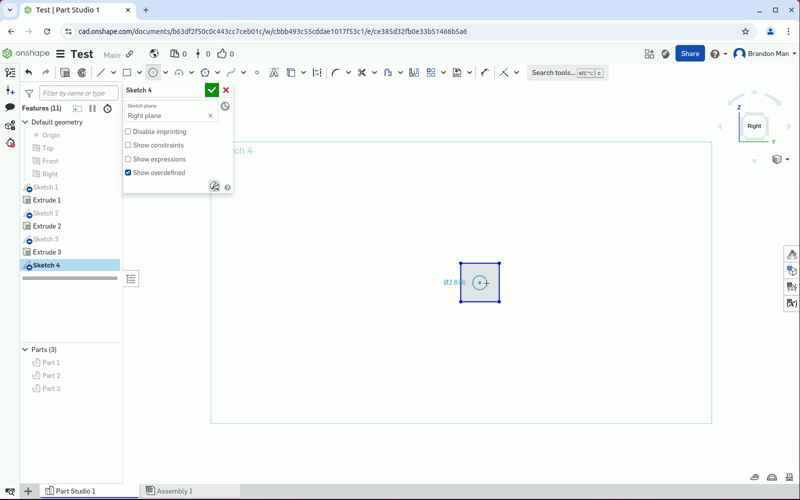
key(esc)
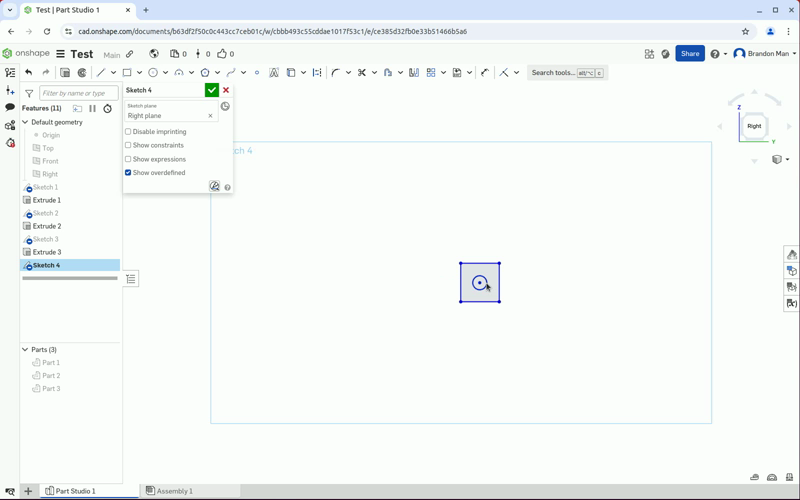
mouse_move(492, 280)
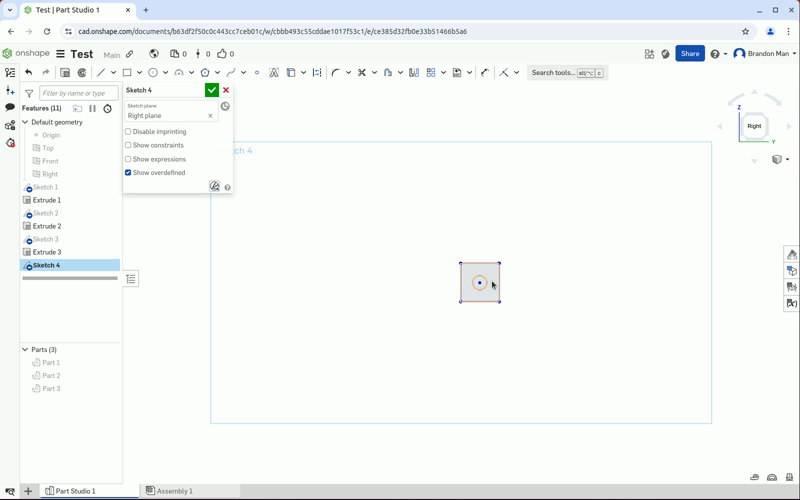
scroll(6)
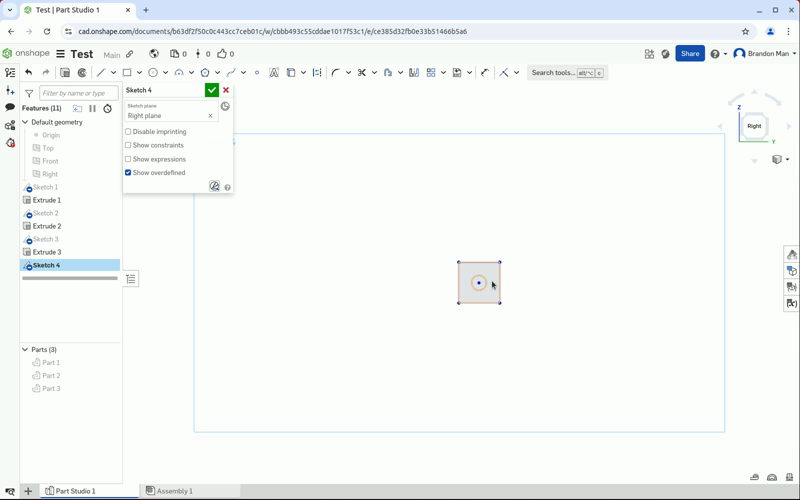
scroll(6)
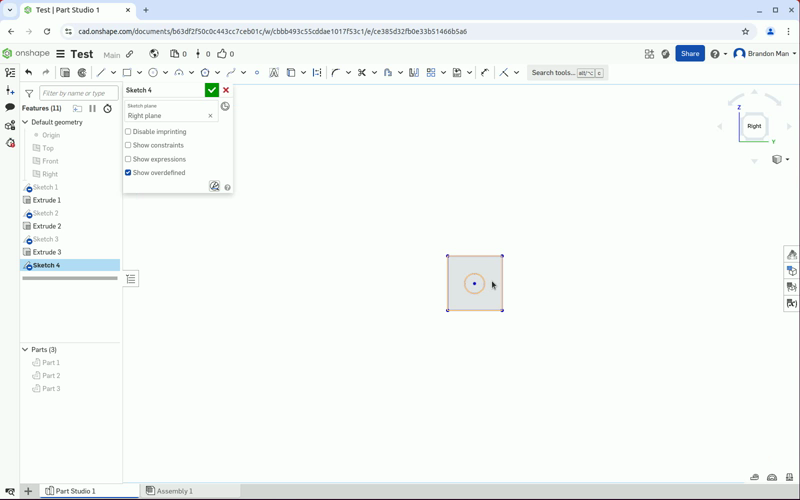
scroll(6)
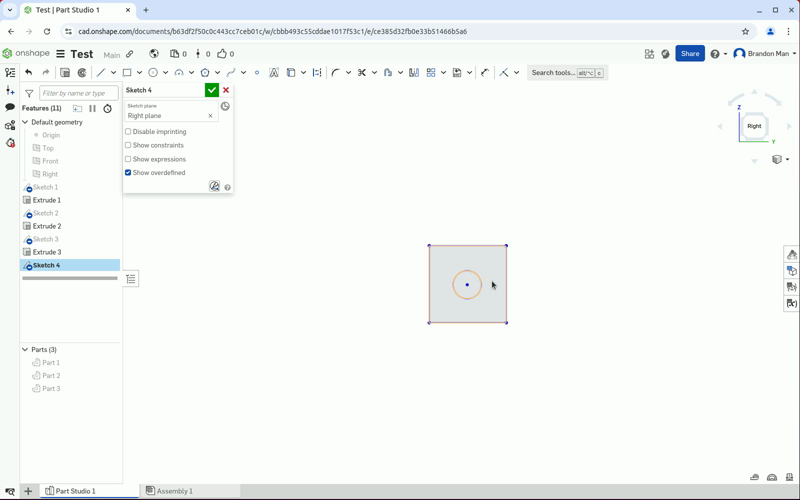
scroll(6)
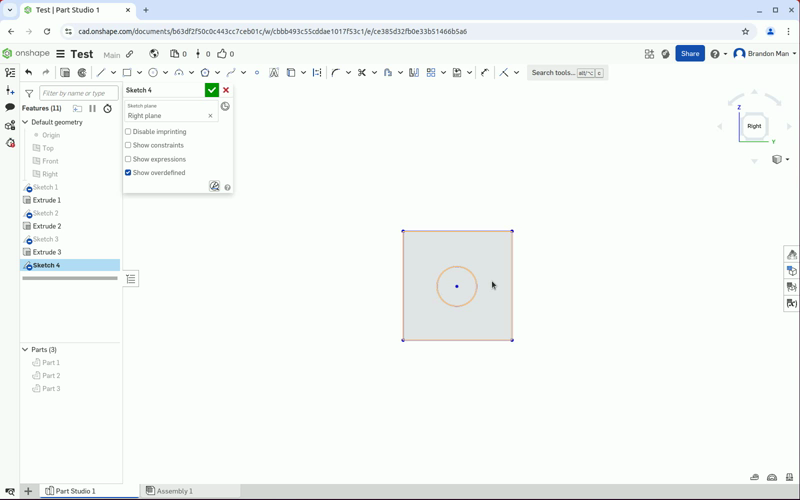
scroll(6)
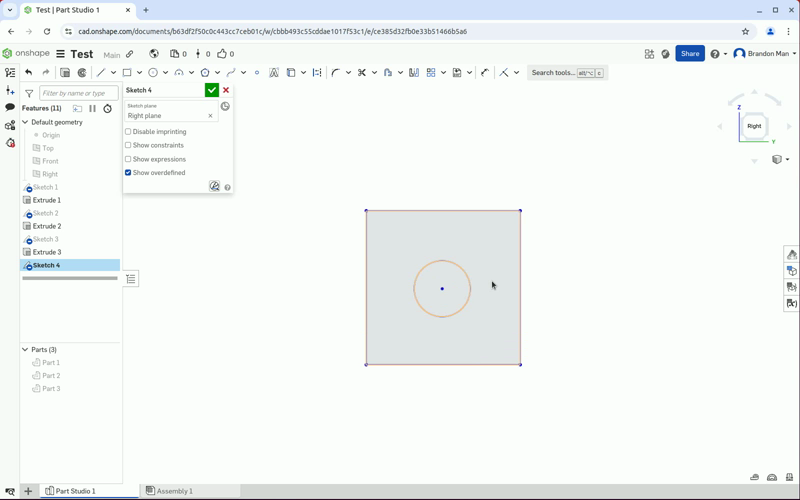
scroll(6)
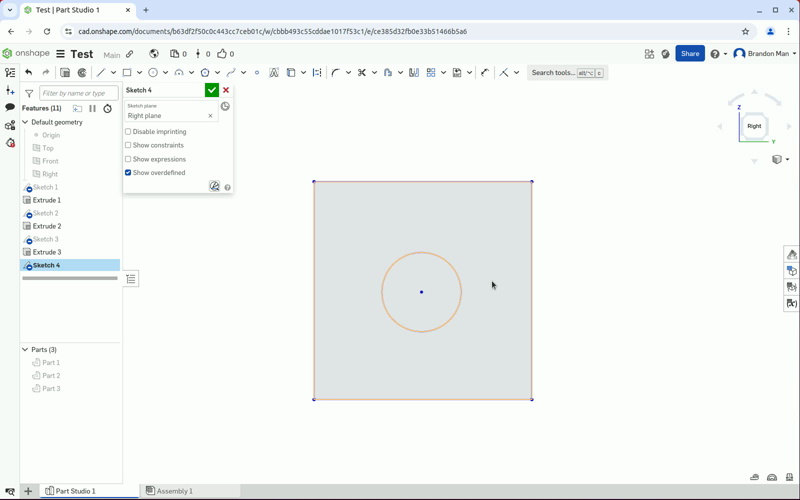
scroll(6)
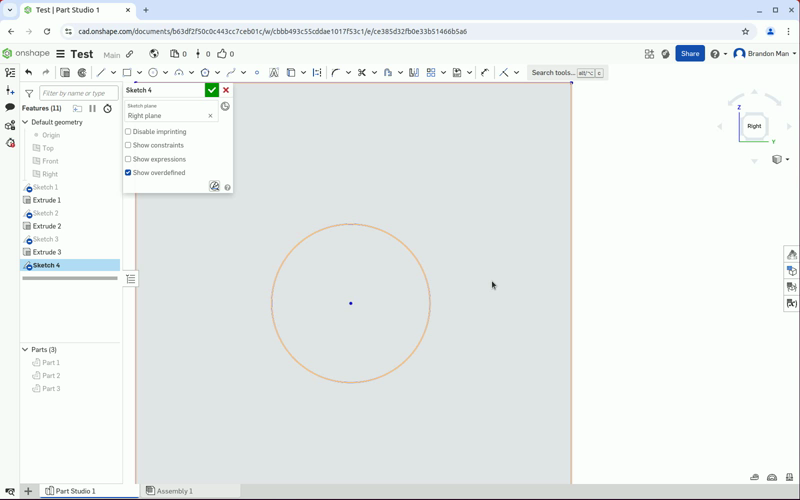
click(492, 280)
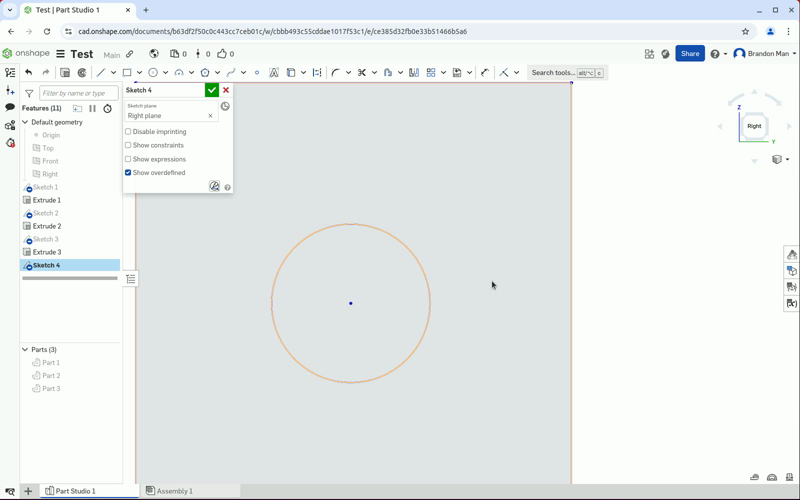
scroll(-6)
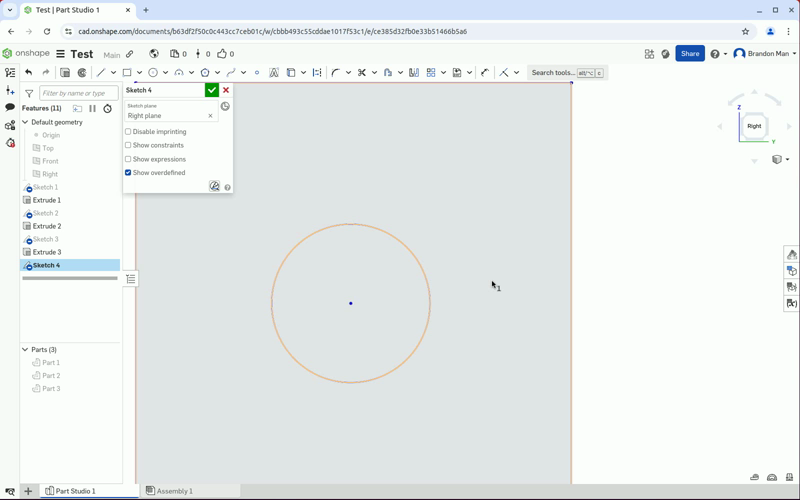
scroll(-6)
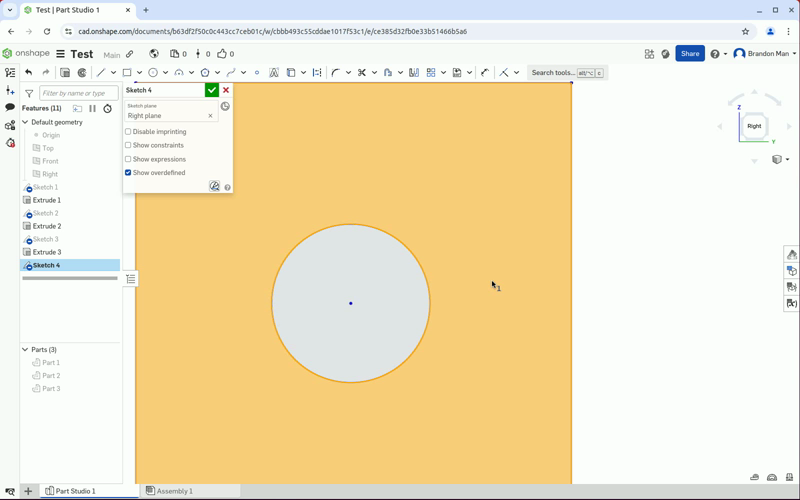
scroll(-6)
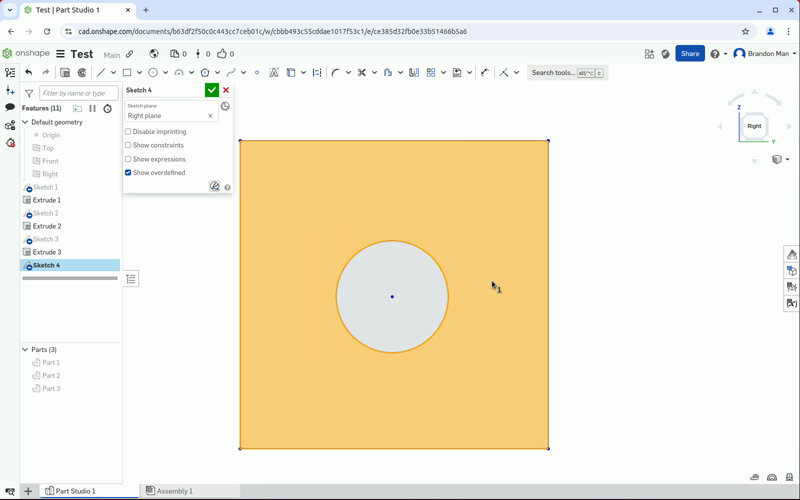
scroll(-6)
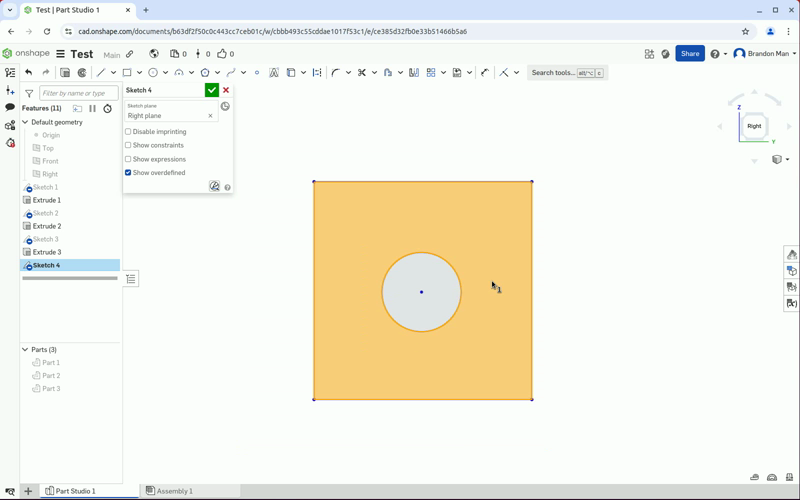
scroll(-6)
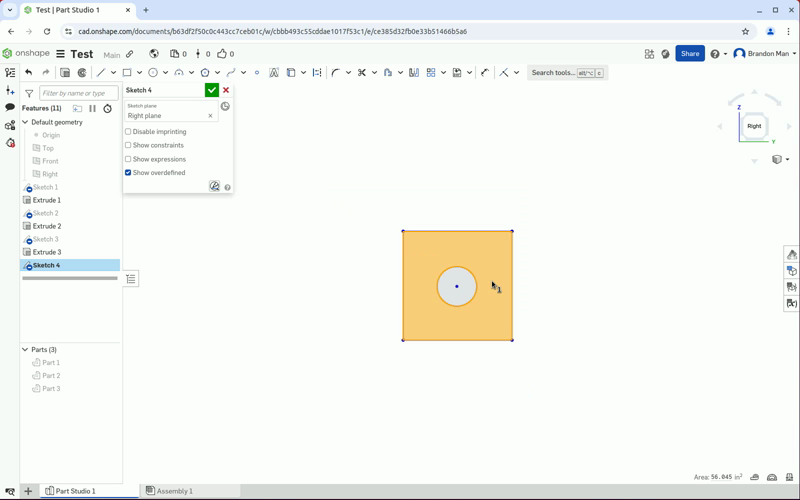
scroll(-6)
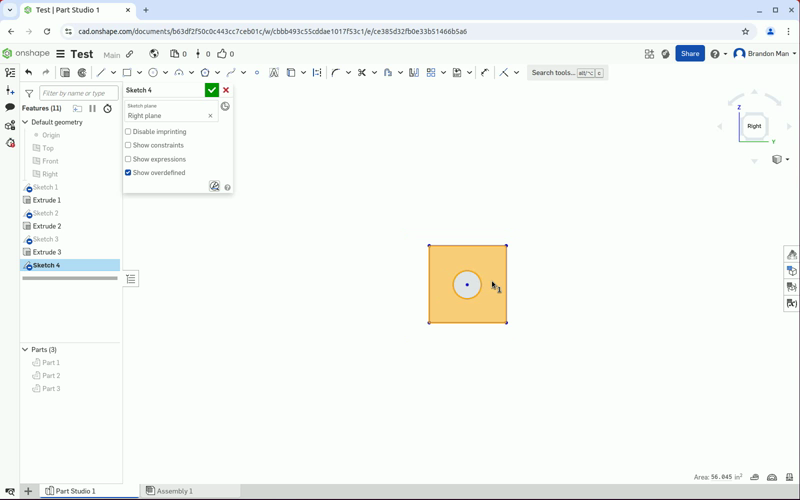
scroll(-6)
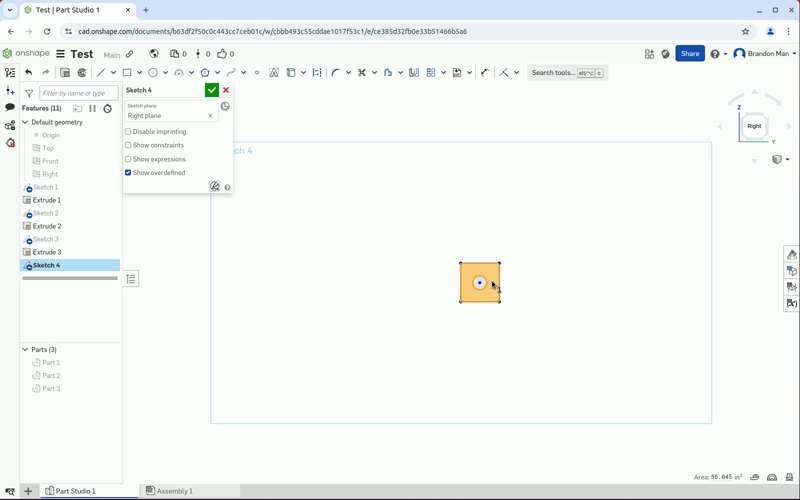
mouse_move(73, 352)
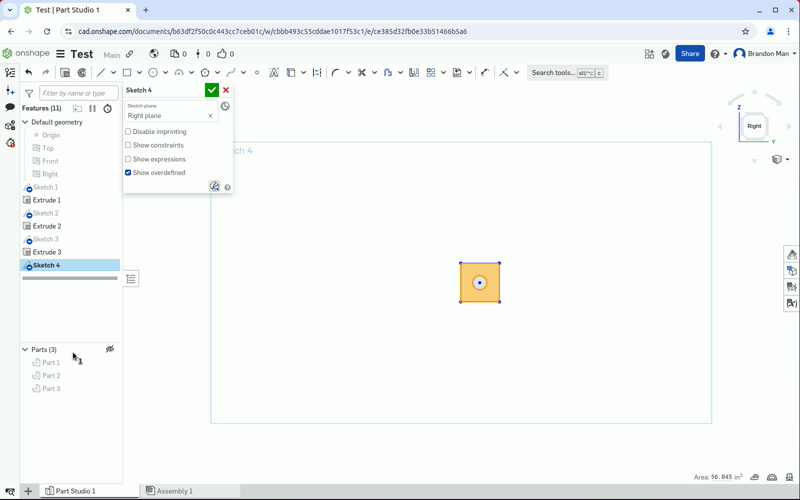
key(shift+y)
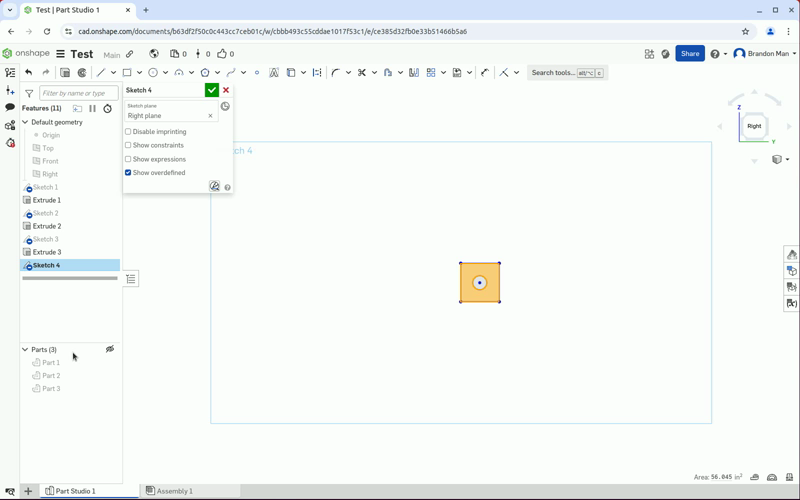
key(shift+e)
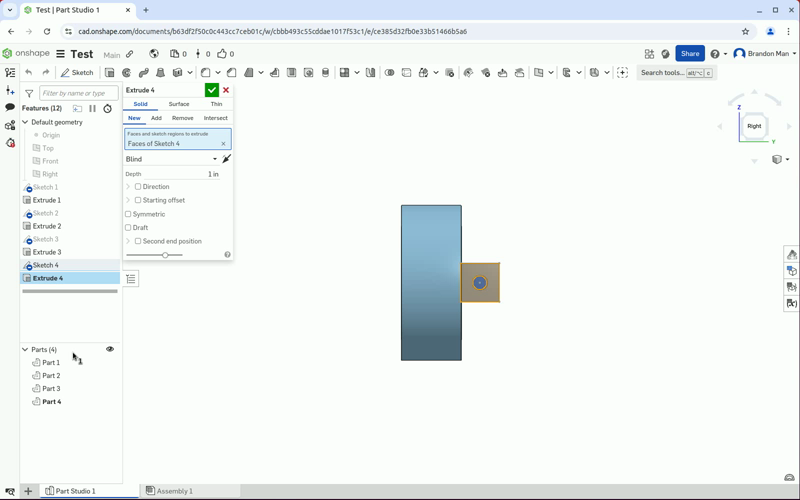
mouse_move(143, 106)
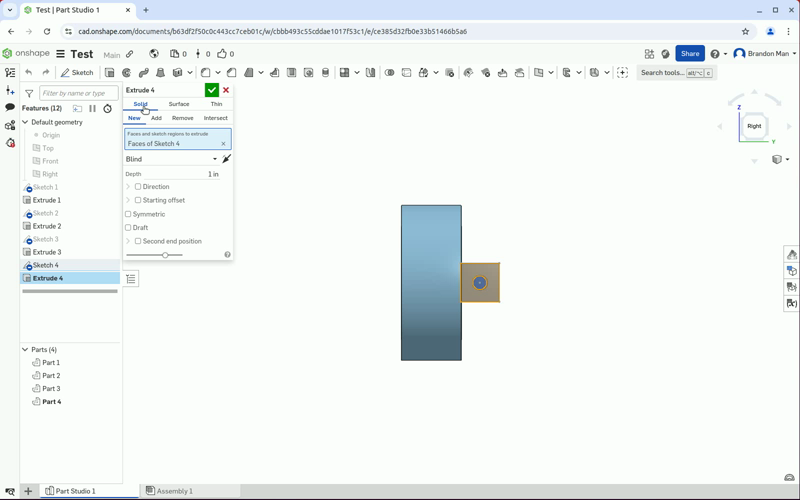
click(143, 106)
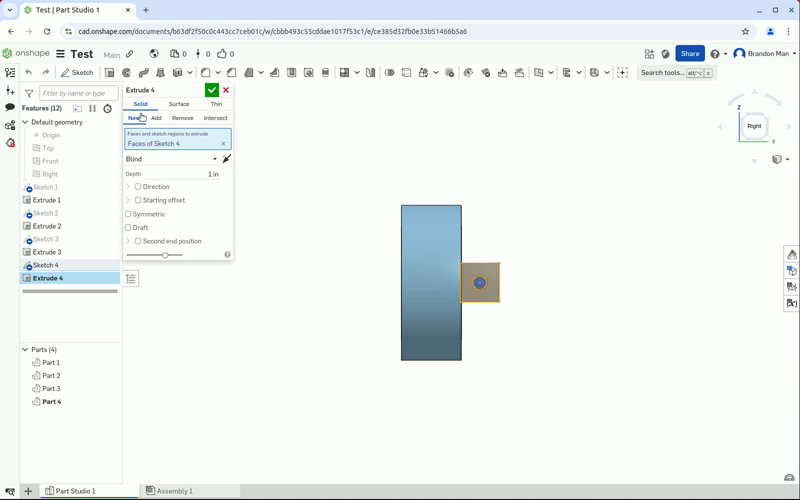
mouse_move(137, 120)
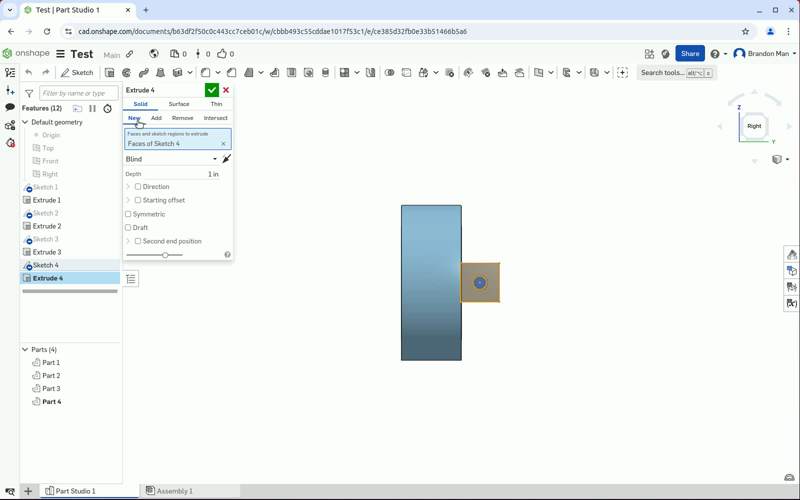
click(137, 120)
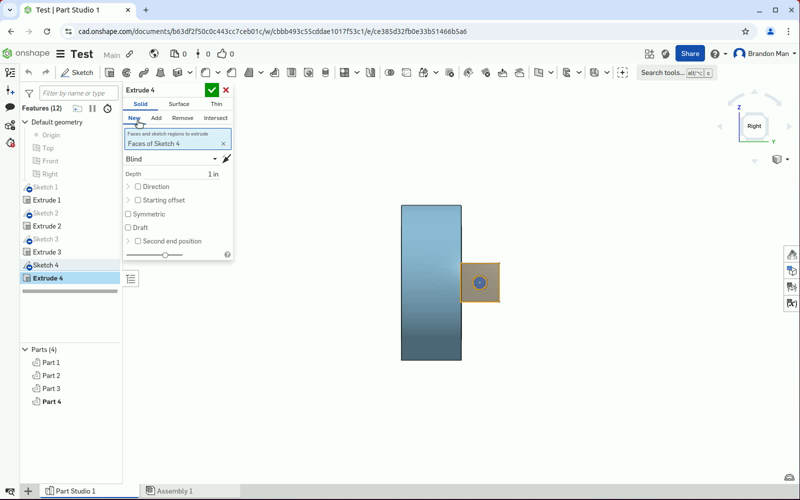
key(tab, 4)
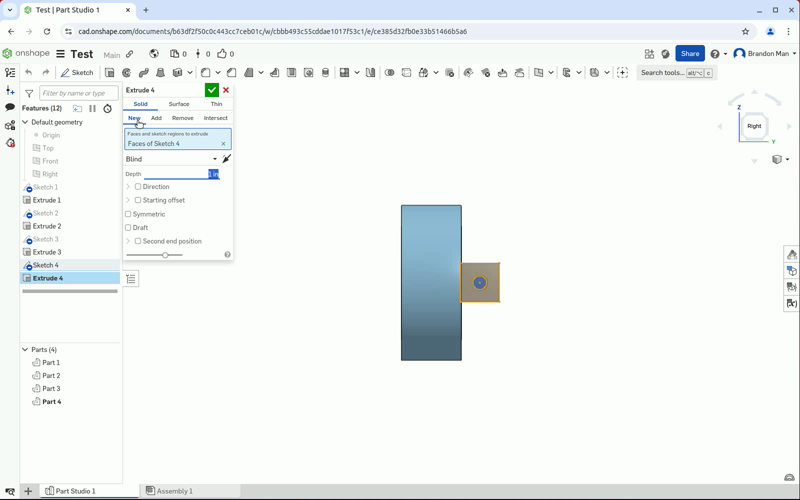
text(-23.108)
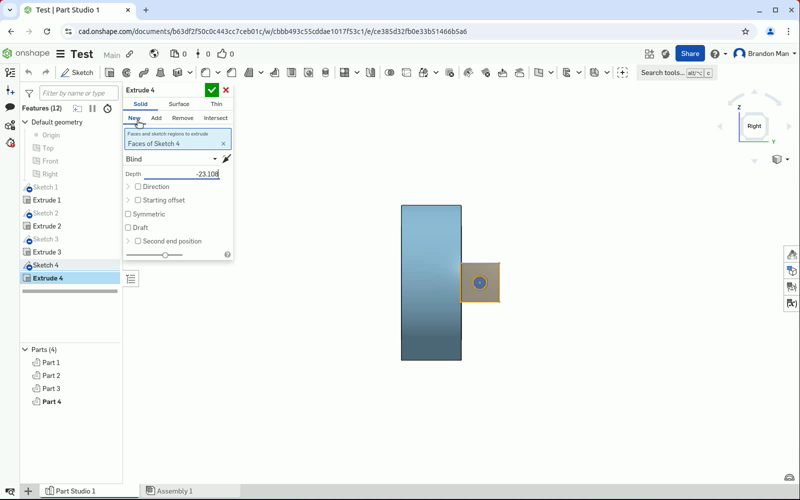
key(enter)
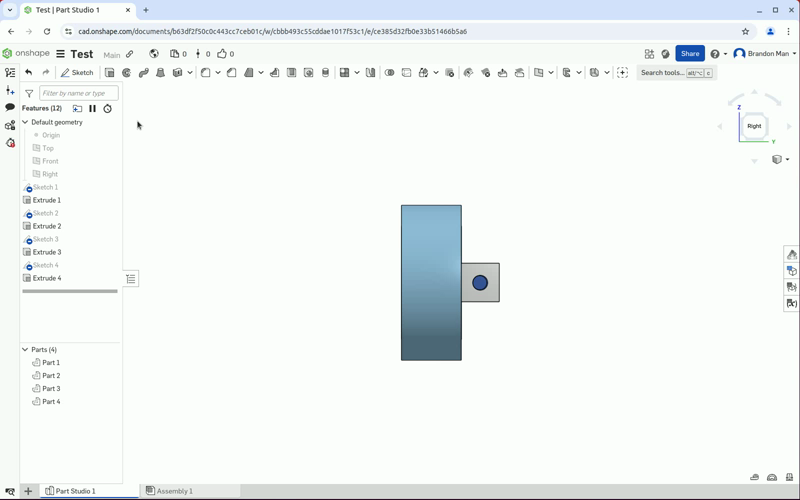
key(shift+h)
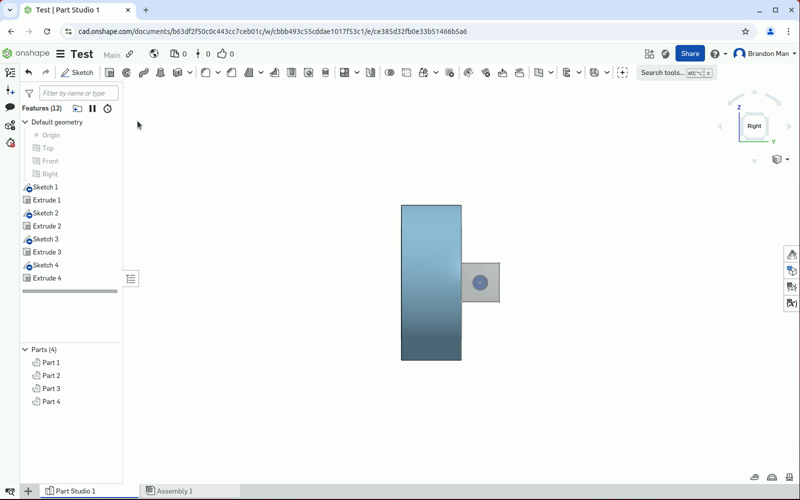
key(shift+h)
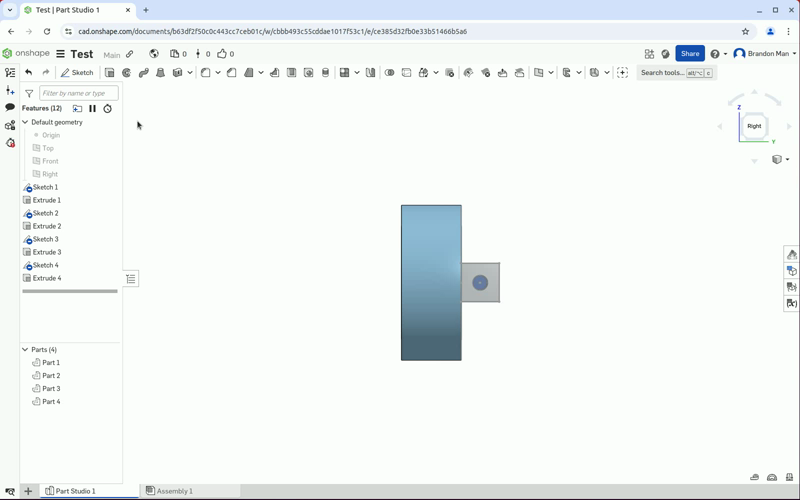
key(shift+7)
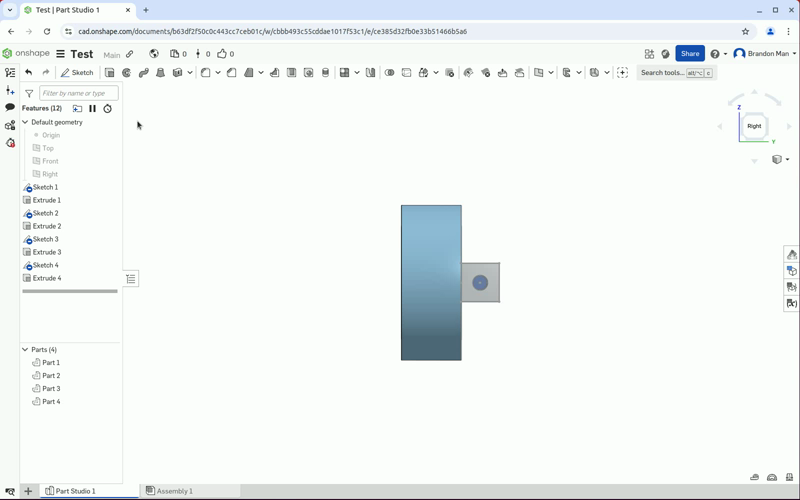
key(right, 2)
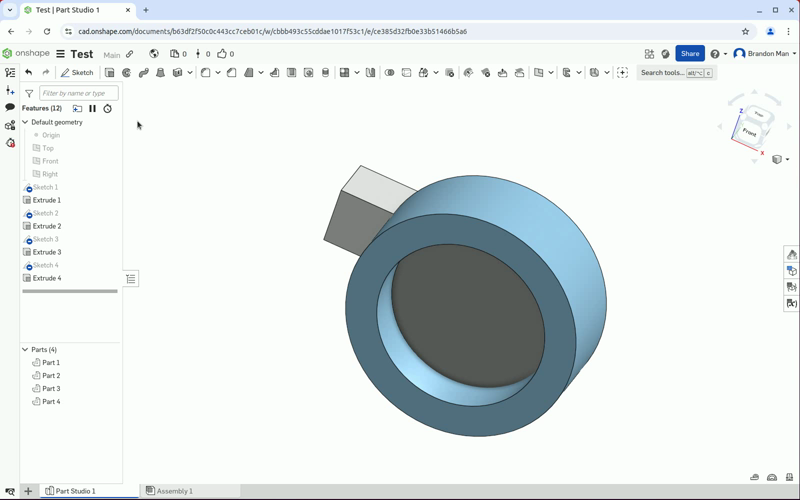
key(down, 2)
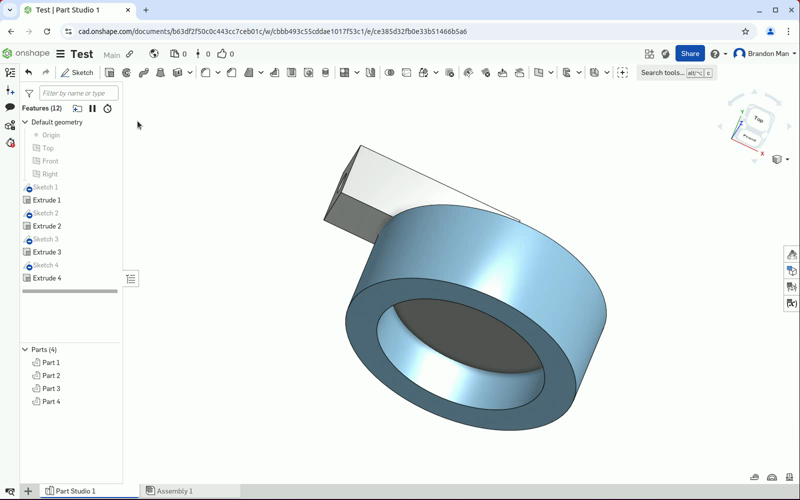
key(up, 2)
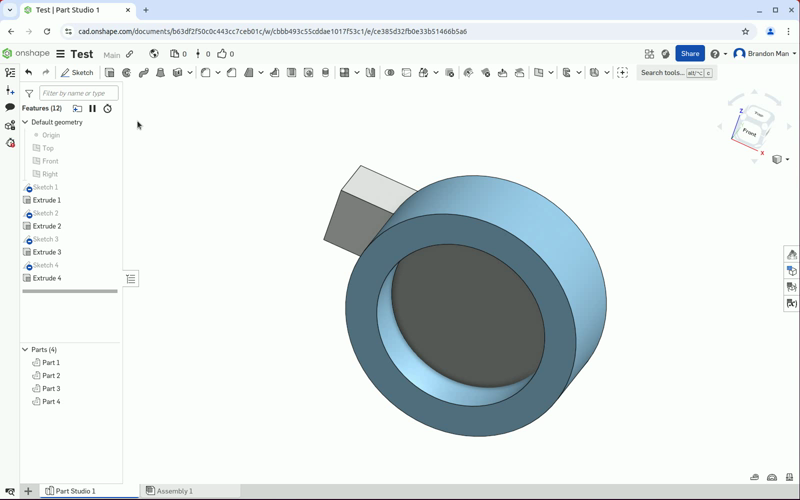
key(left, 2)
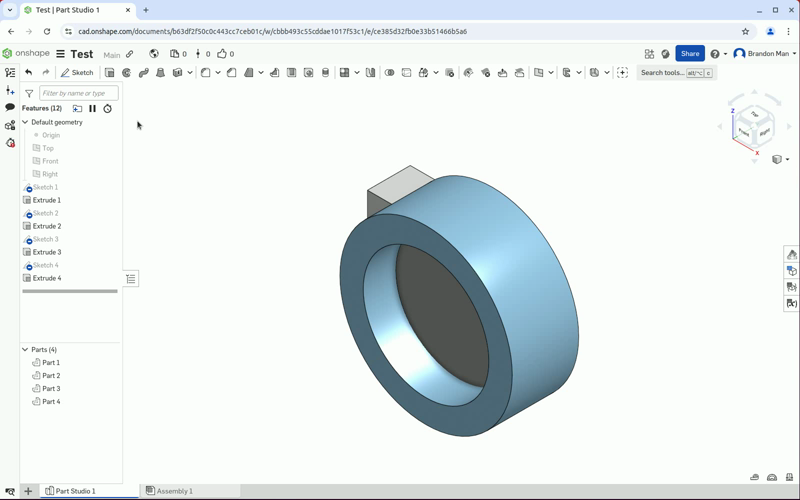
mouse_move(73, 189)
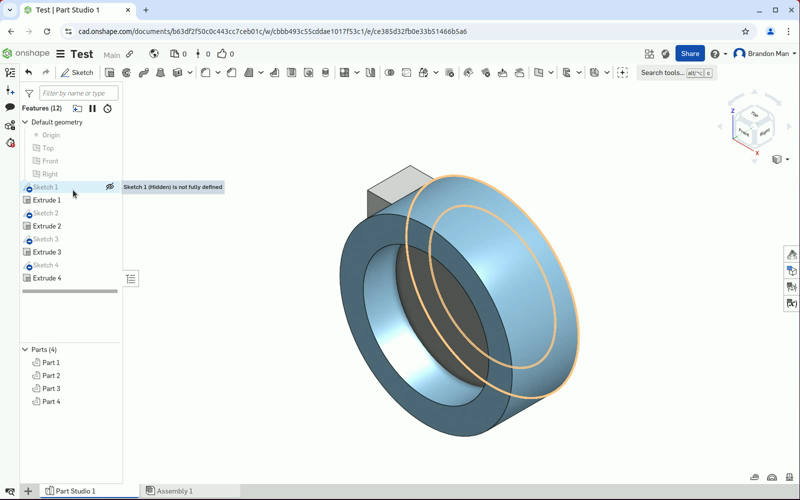
click(73, 189)